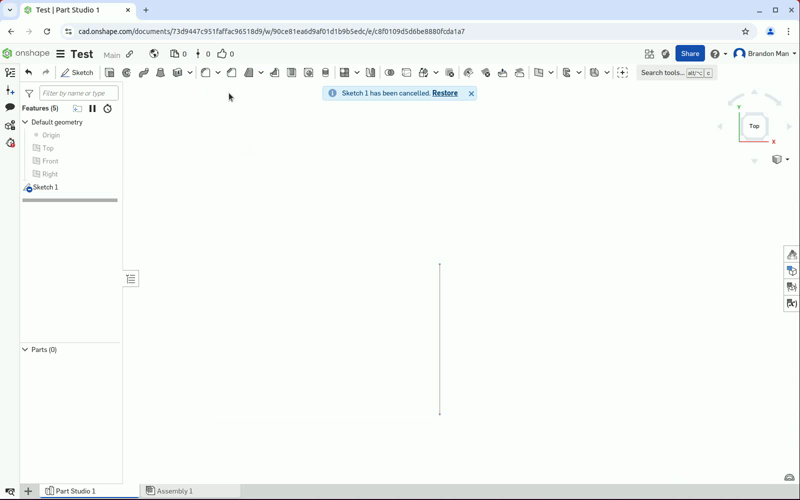
key(shift+h)
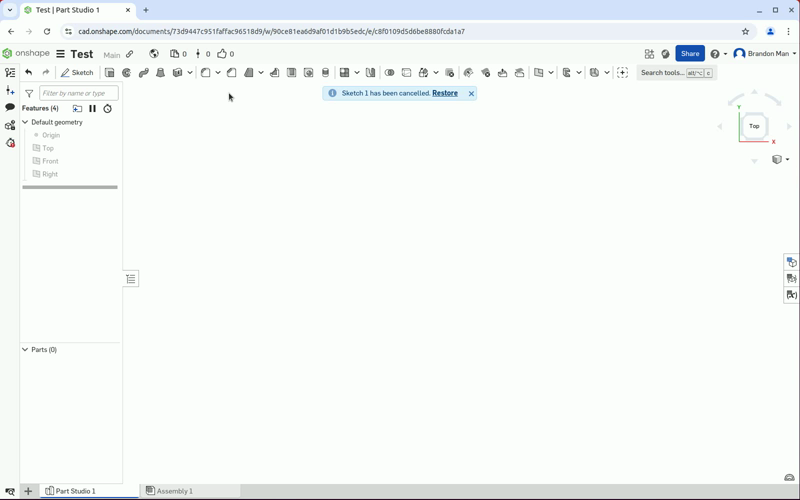
mouse_move(73, 352)
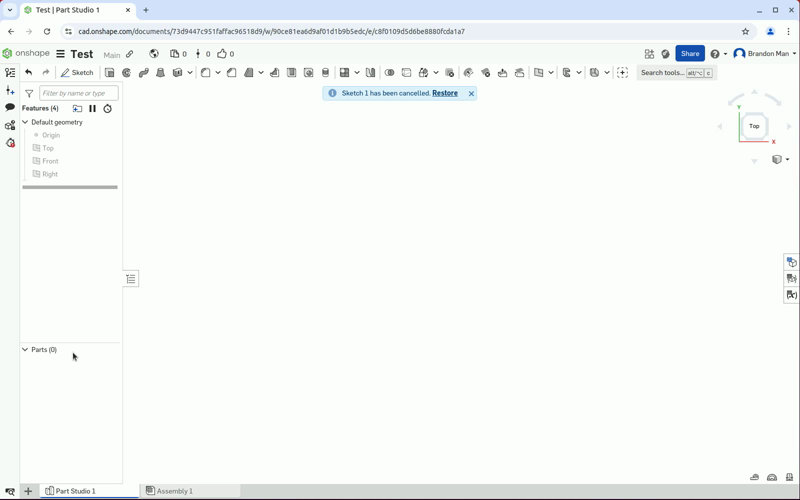
key(y)
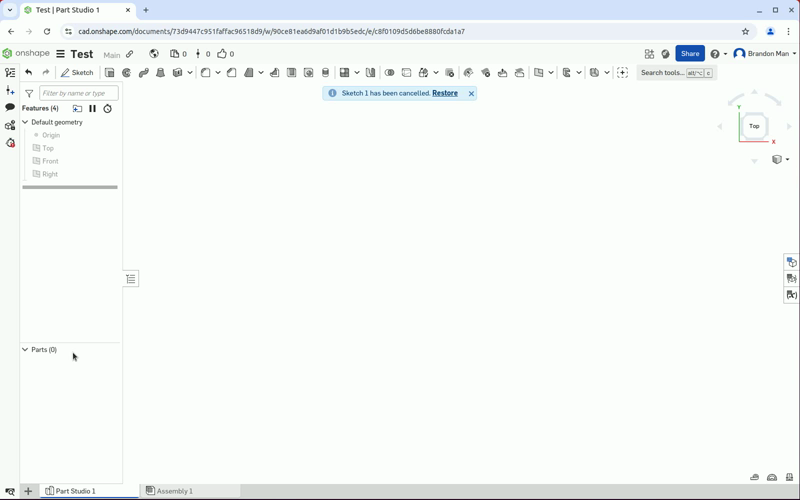
key(shift+p)
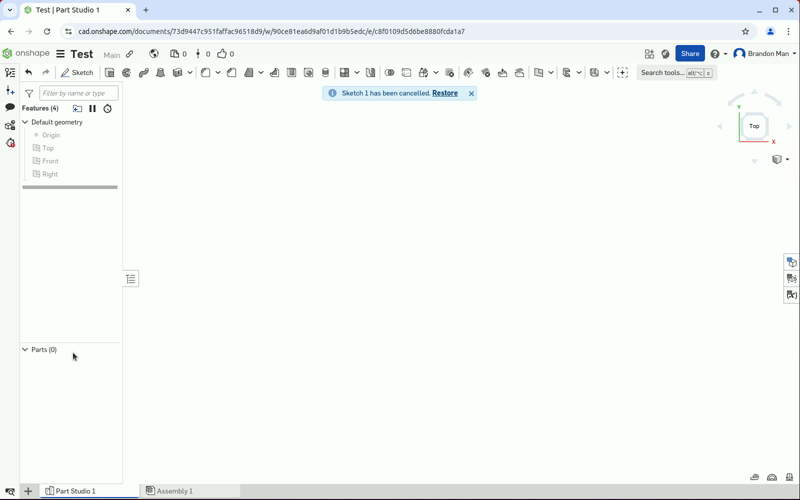
key(space)
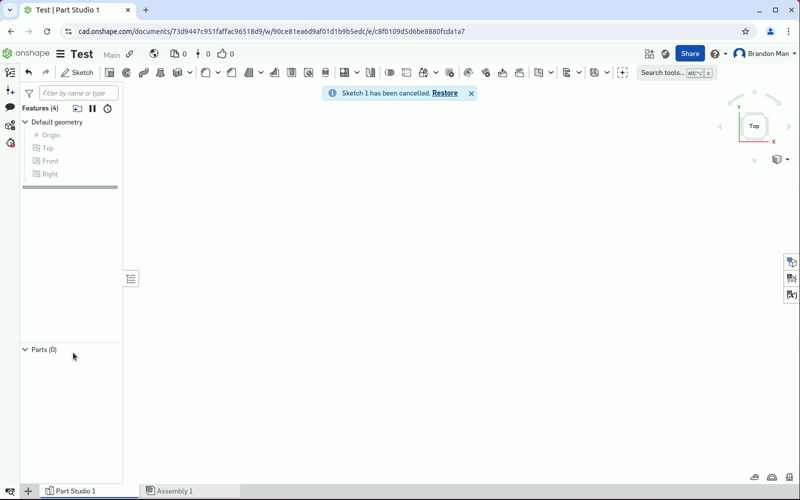
key_down(shift)
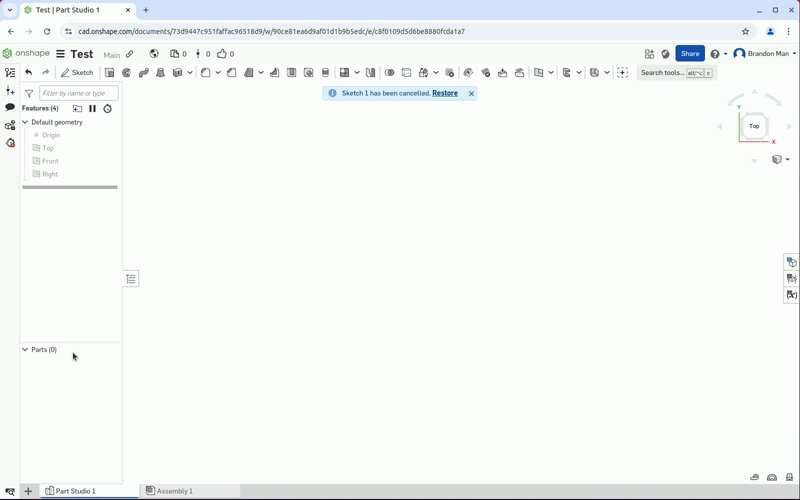
key(up)
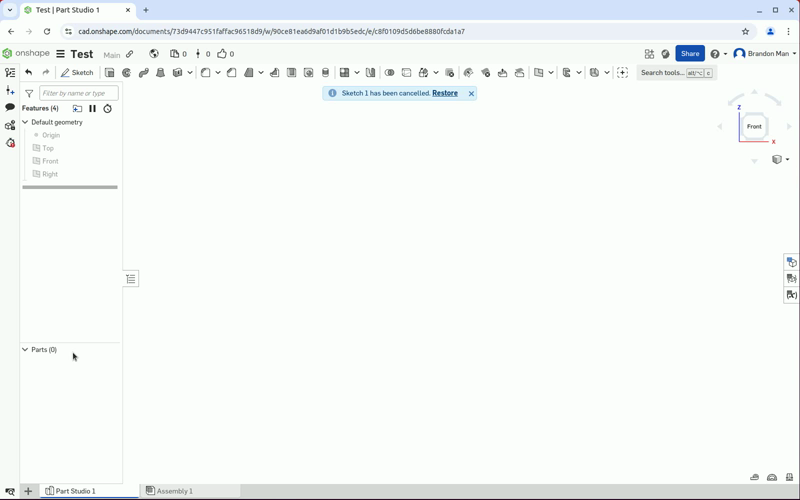
key_up(shift)
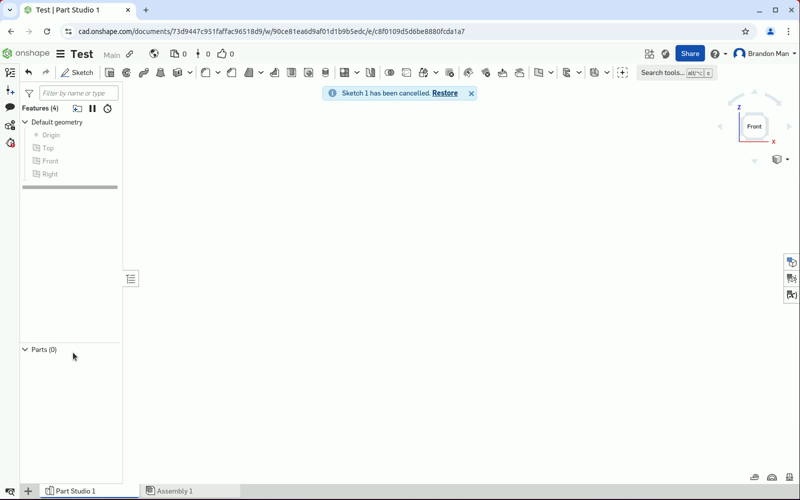
mouse_move(73, 352)
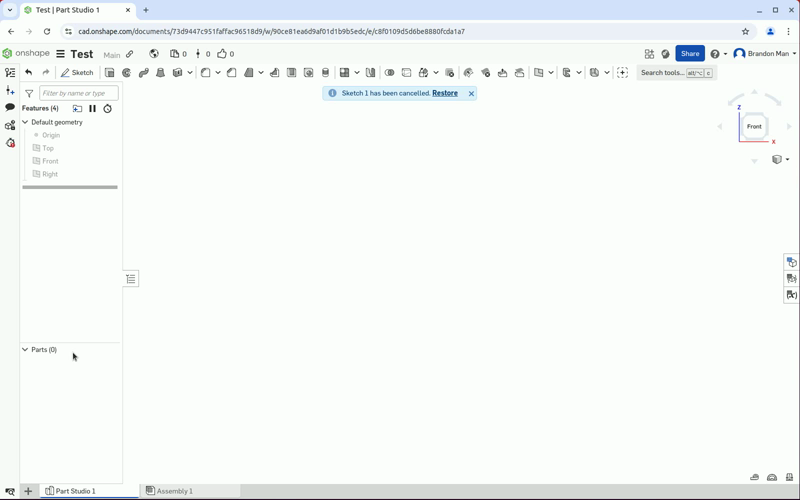
key(shift+y)
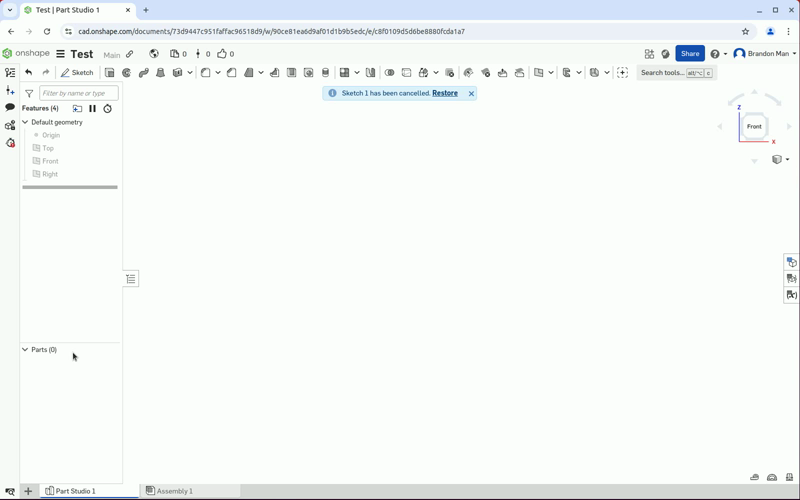
key(shift+s)
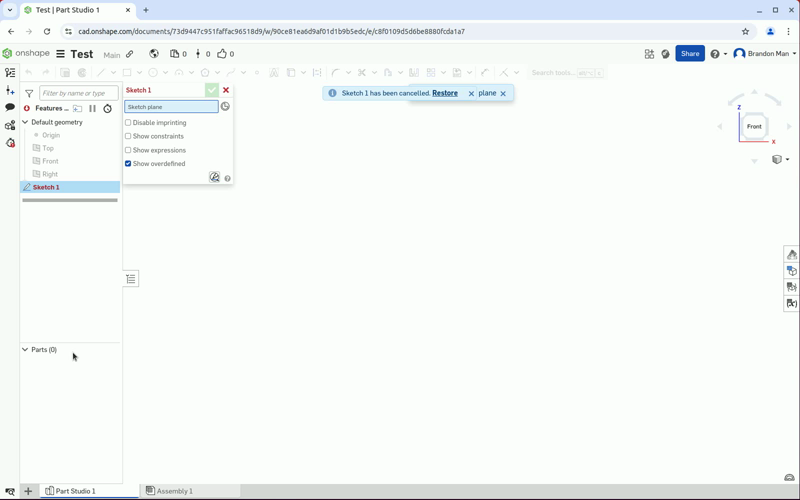
mouse_move(73, 163)
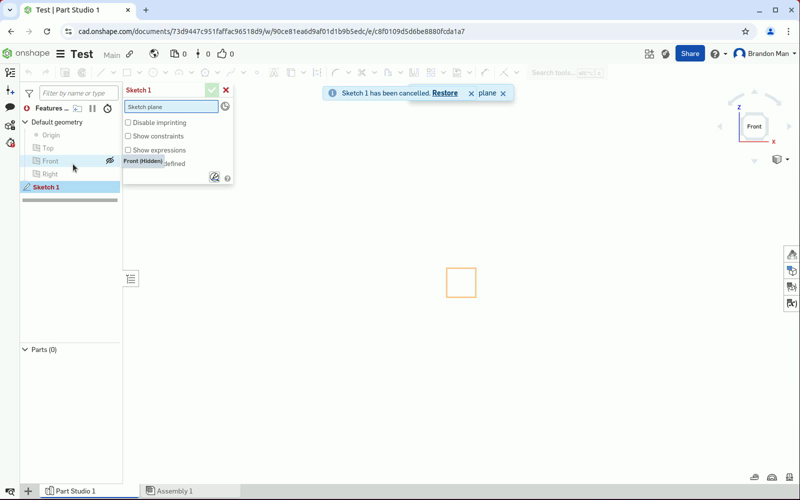
click(73, 163)
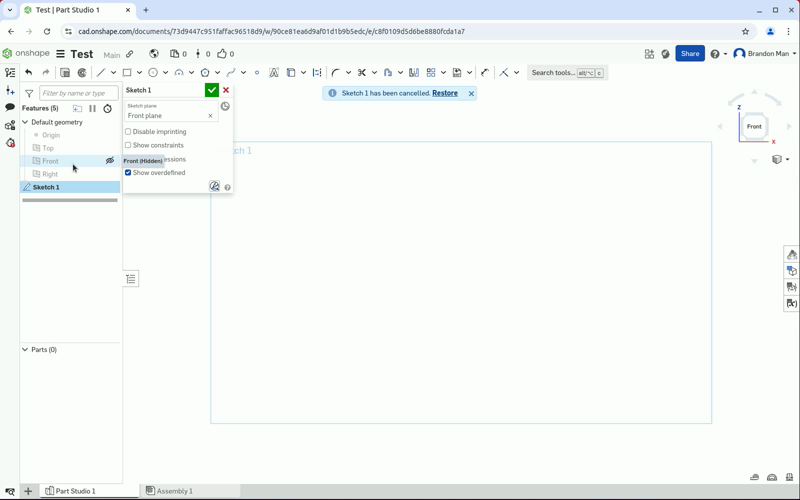
mouse_move(73, 352)
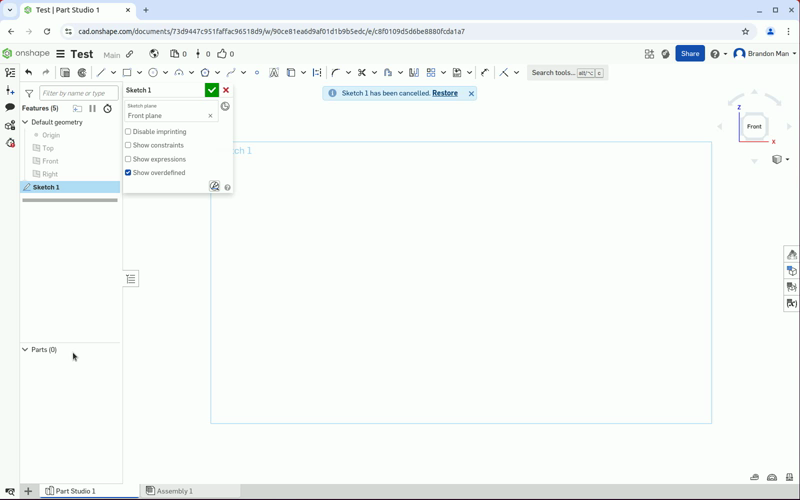
key(y)
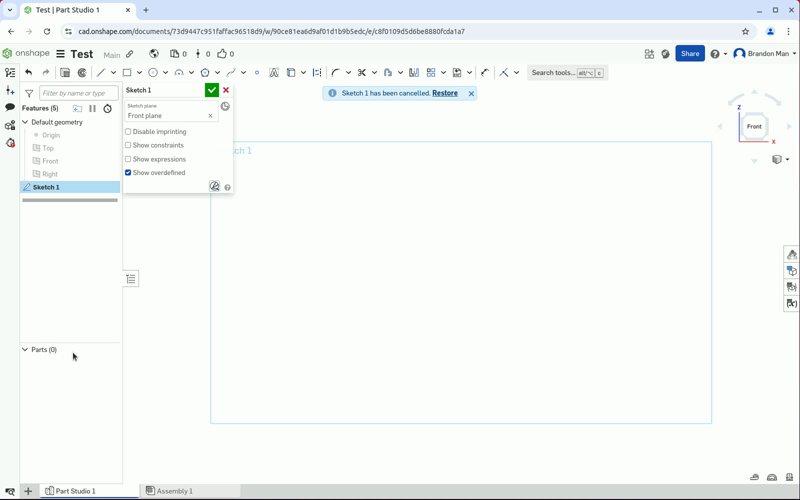
key(c)
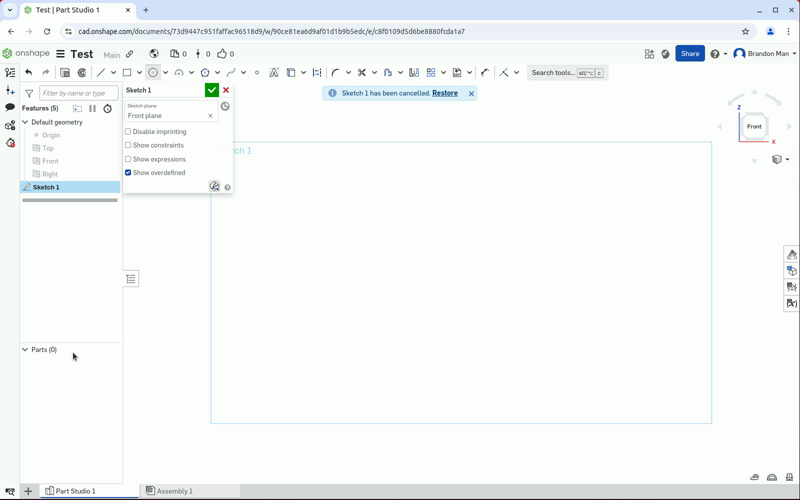
key_down(shift)
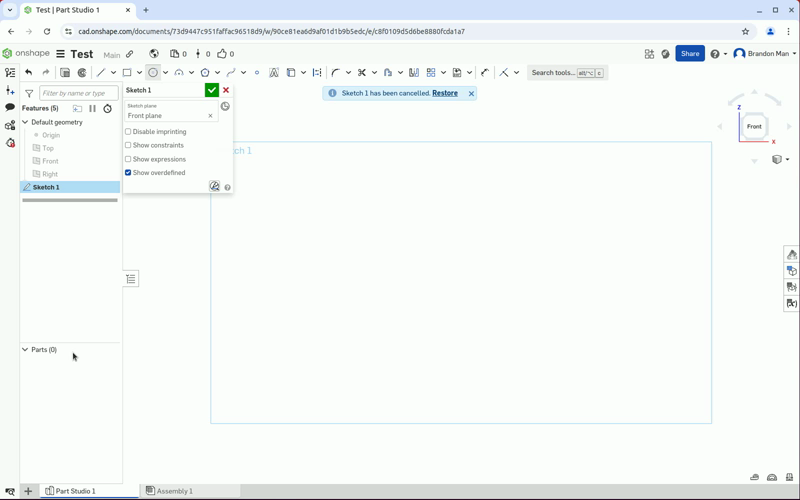
mouse_move(463, 281)
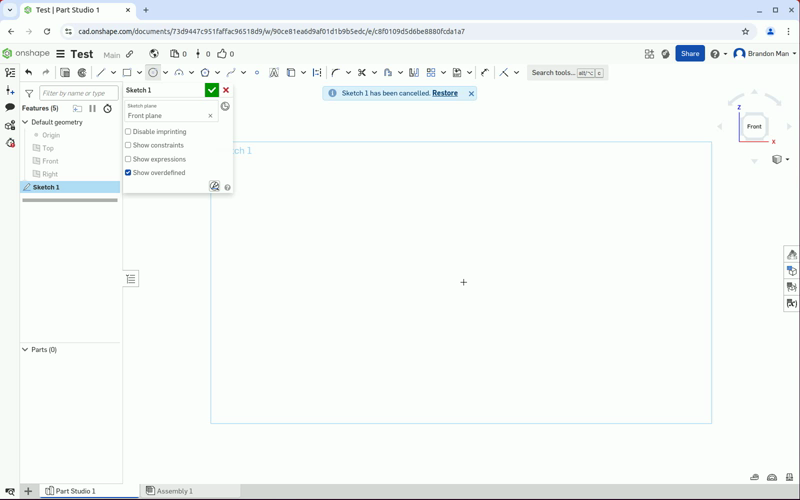
click(463, 281)
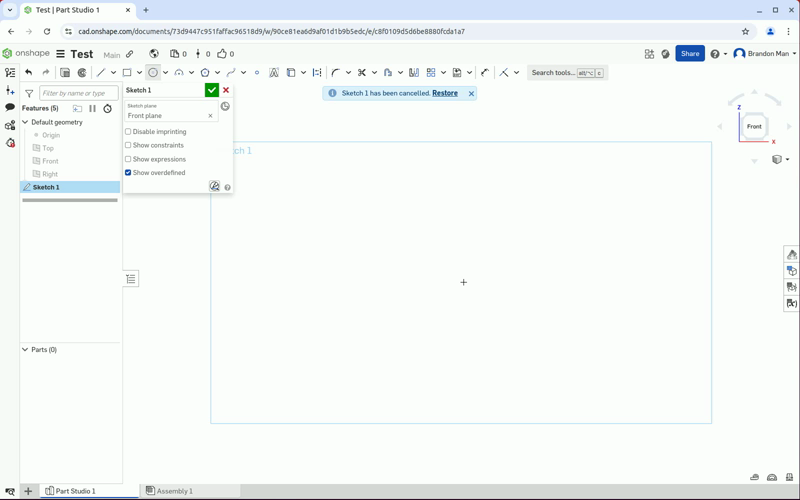
key_up(shift)
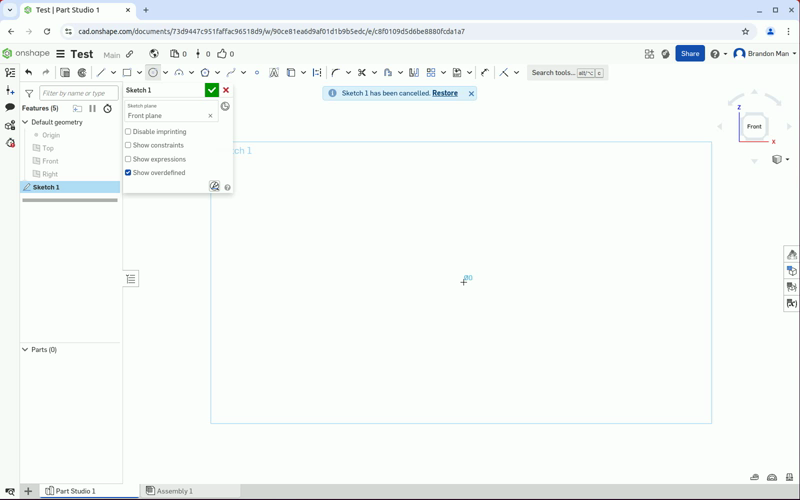
mouse_move(467, 281)
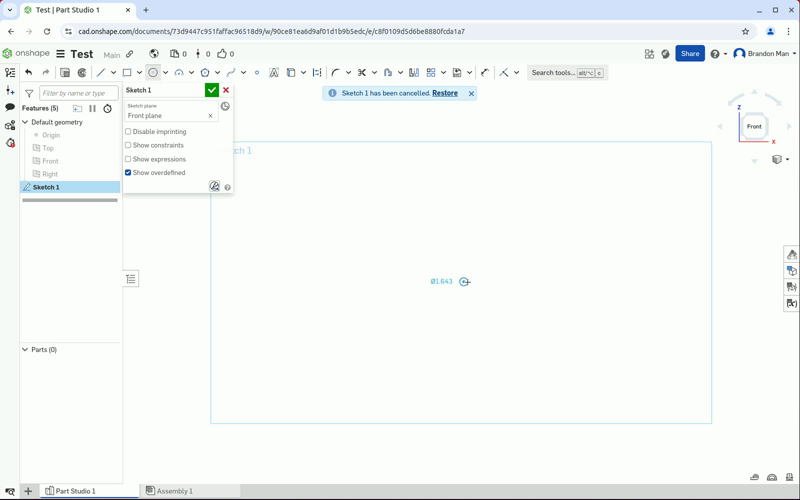
click(467, 281)
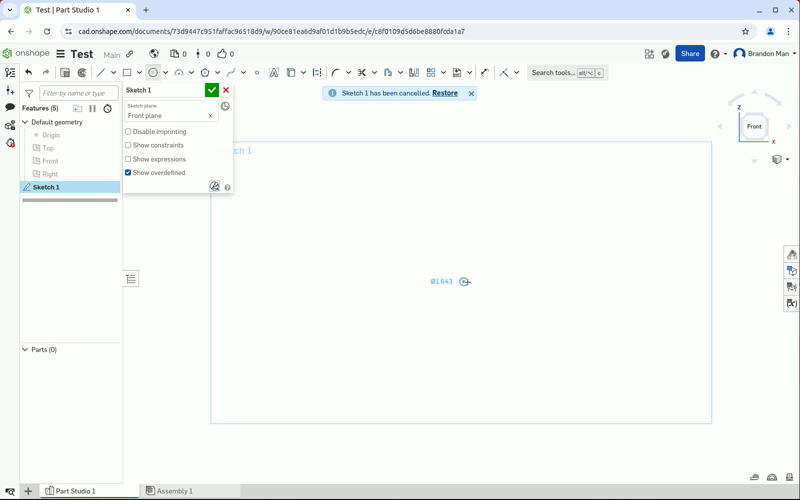
key(esc)
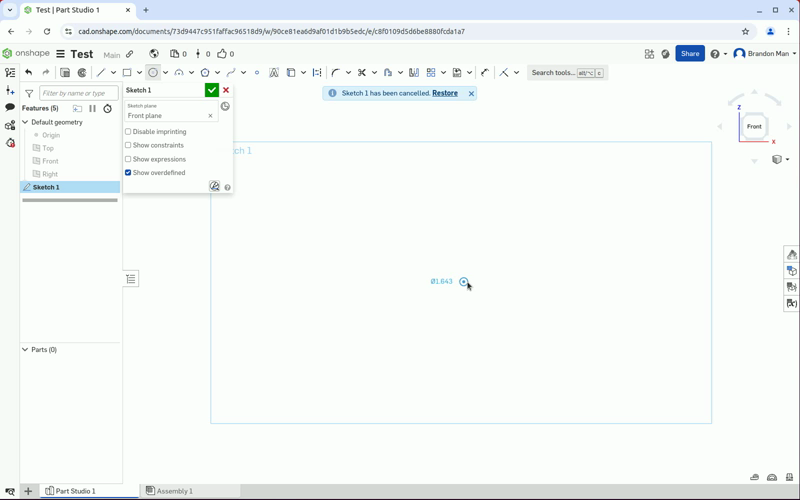
mouse_move(463, 278)
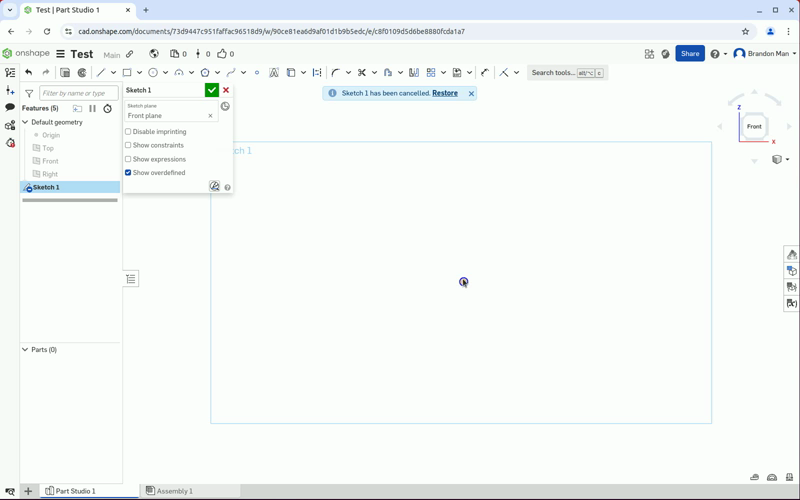
scroll(6)
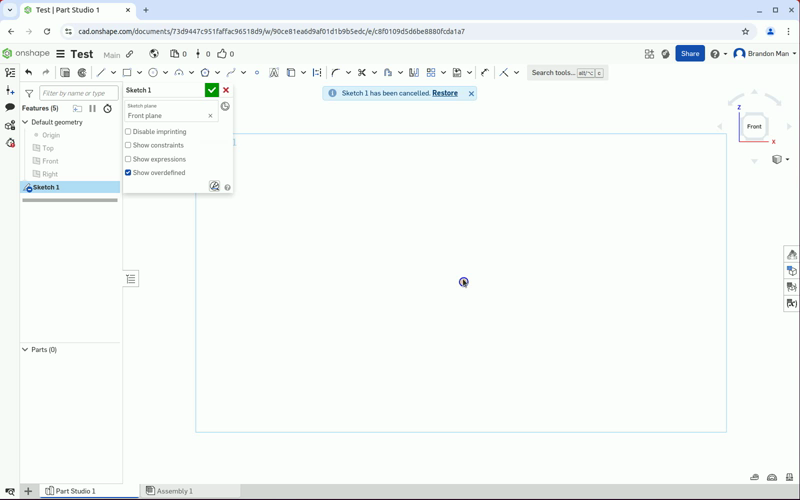
scroll(6)
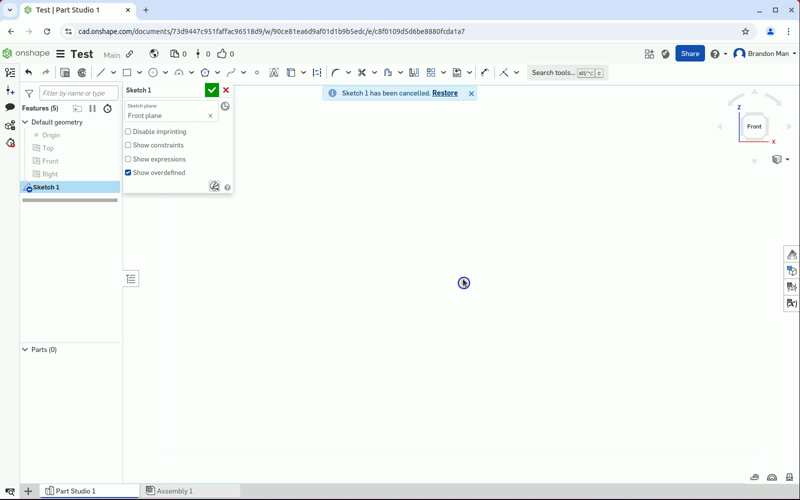
scroll(6)
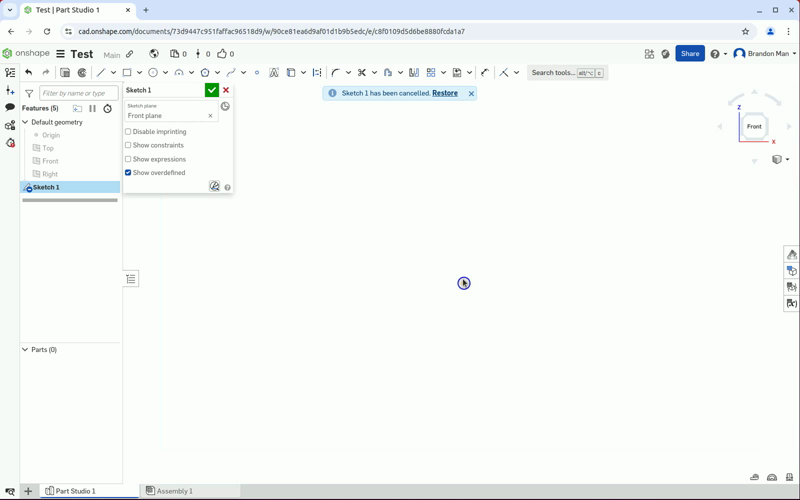
scroll(6)
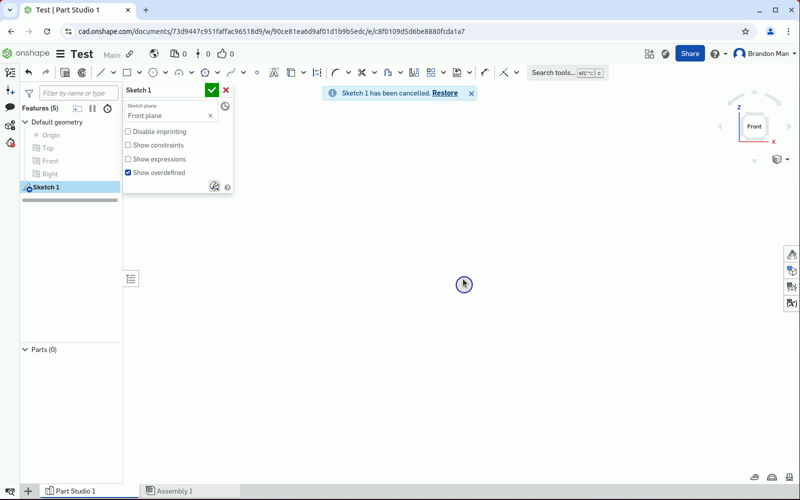
scroll(6)
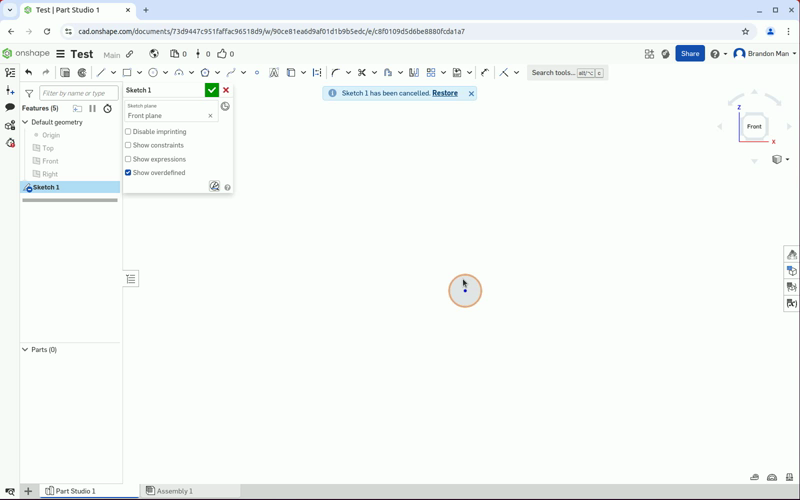
scroll(6)
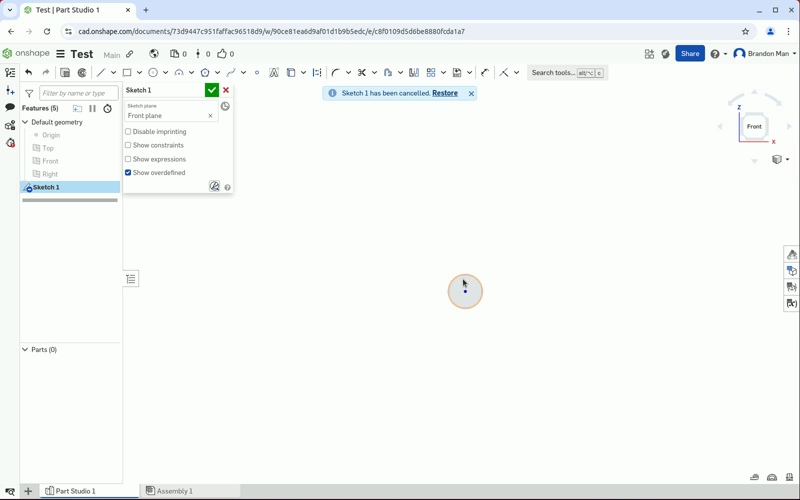
scroll(6)
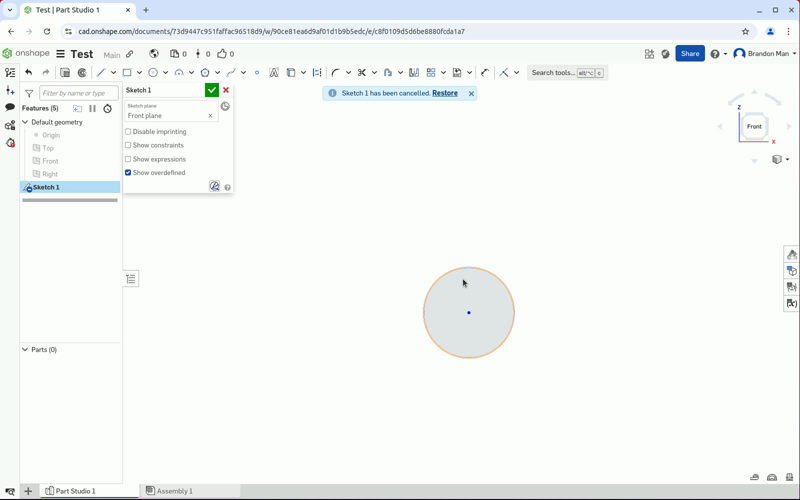
click(463, 278)
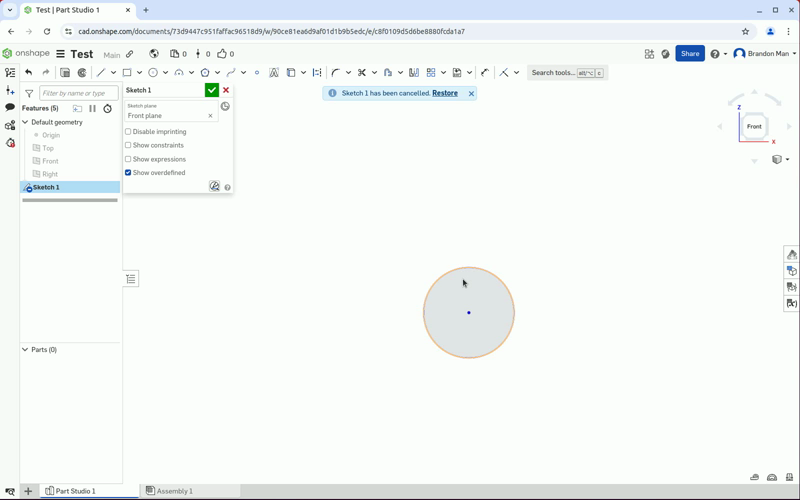
scroll(-6)
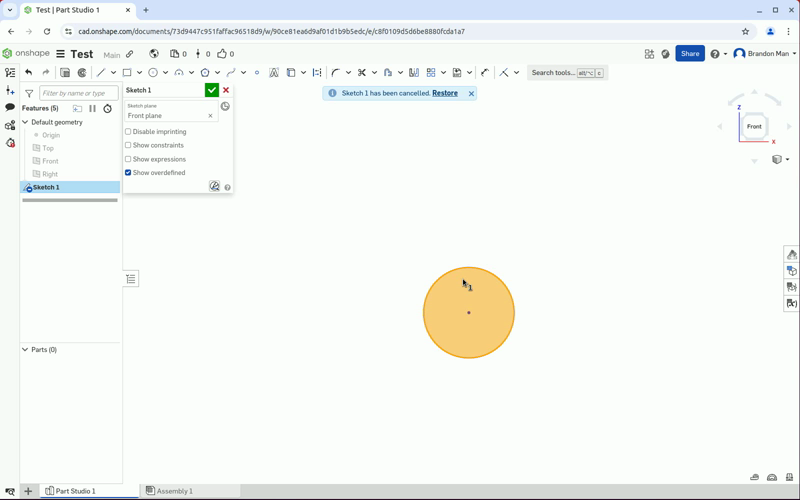
scroll(-6)
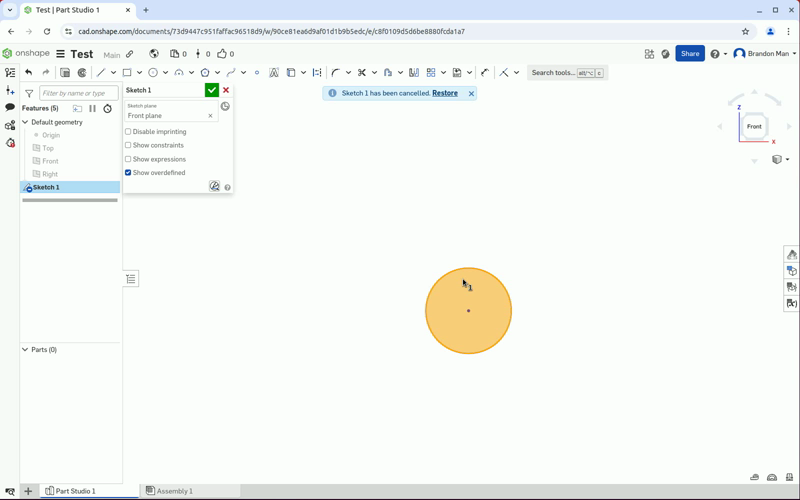
scroll(-6)
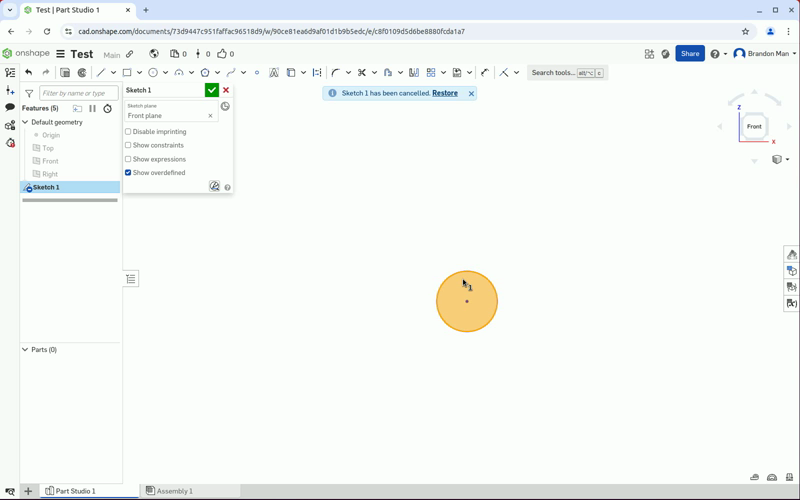
scroll(-6)
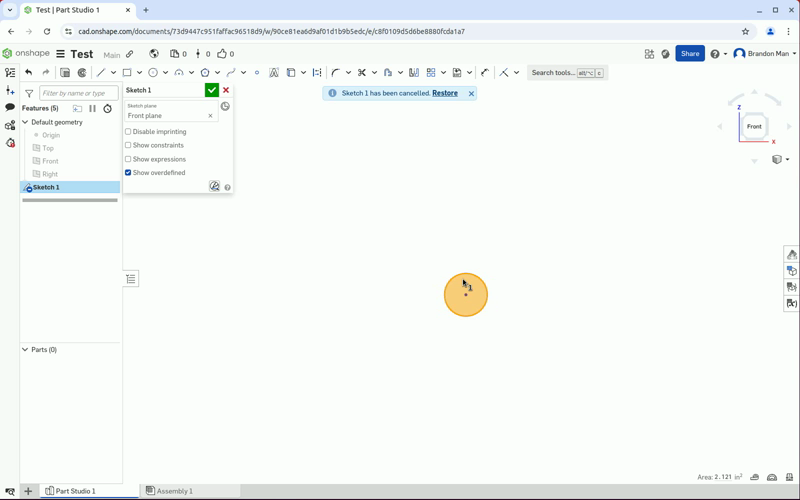
scroll(-6)
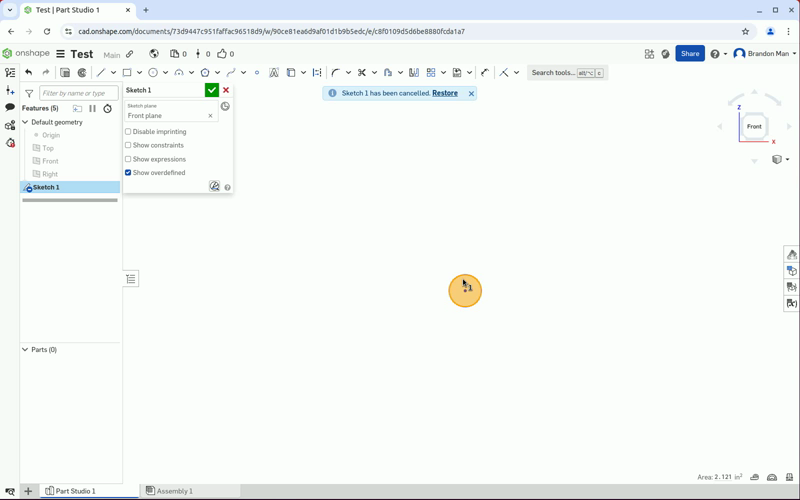
scroll(-6)
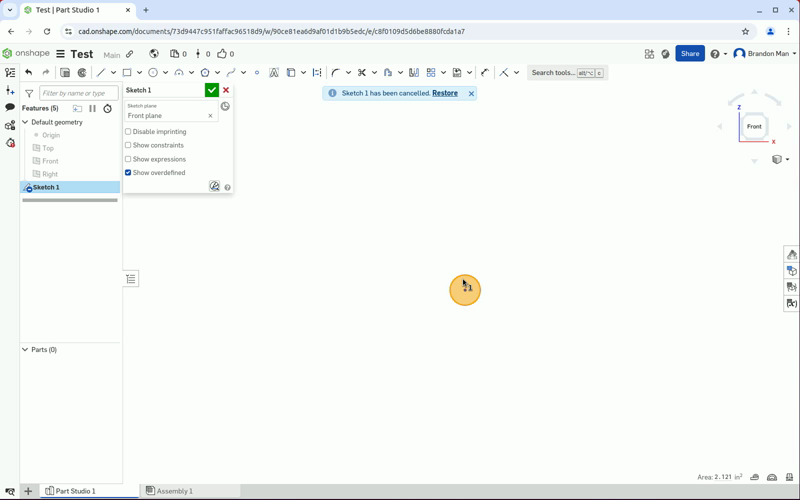
scroll(-6)
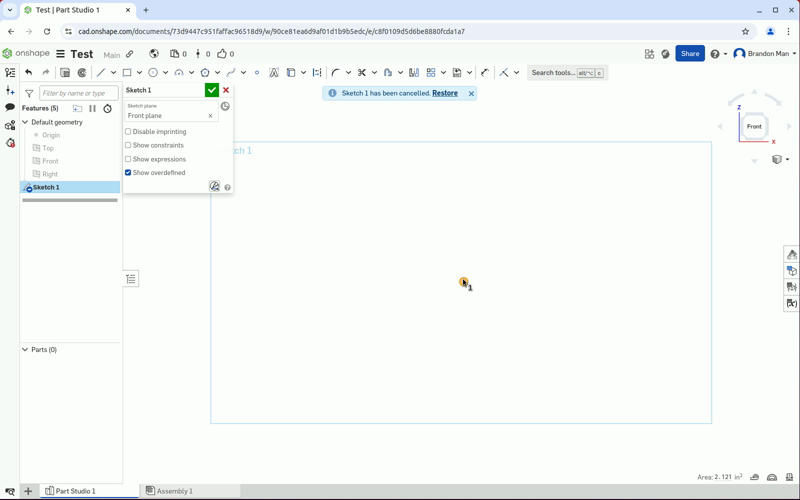
mouse_move(73, 352)
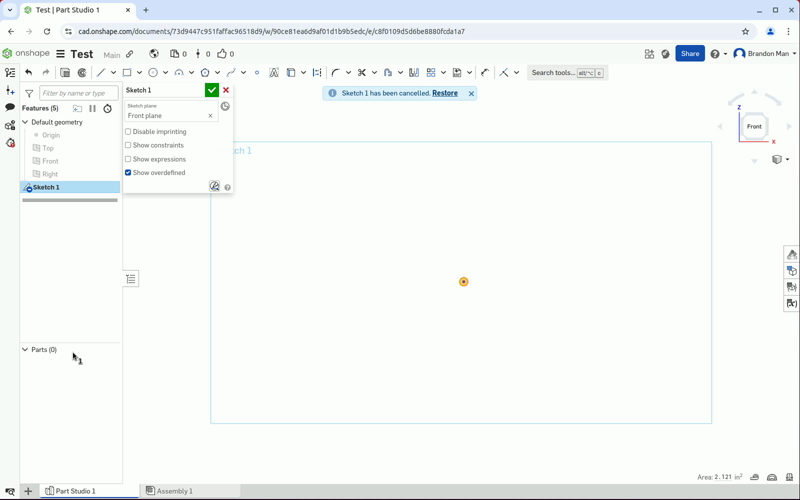
key(shift+y)
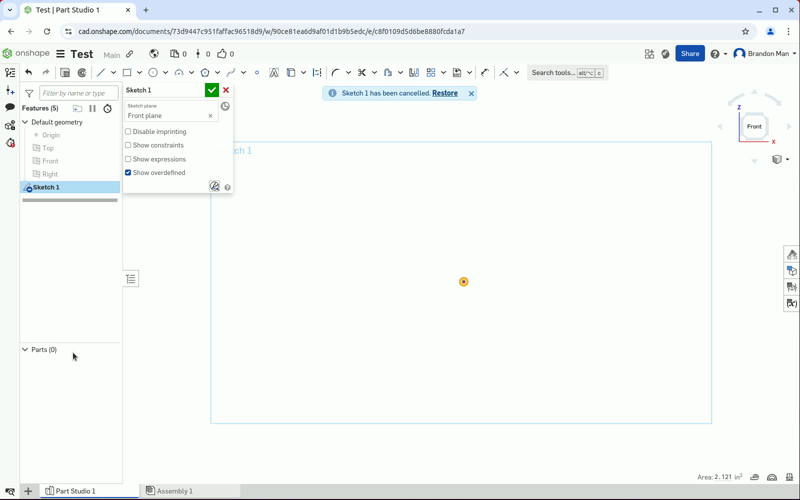
key(shift+e)
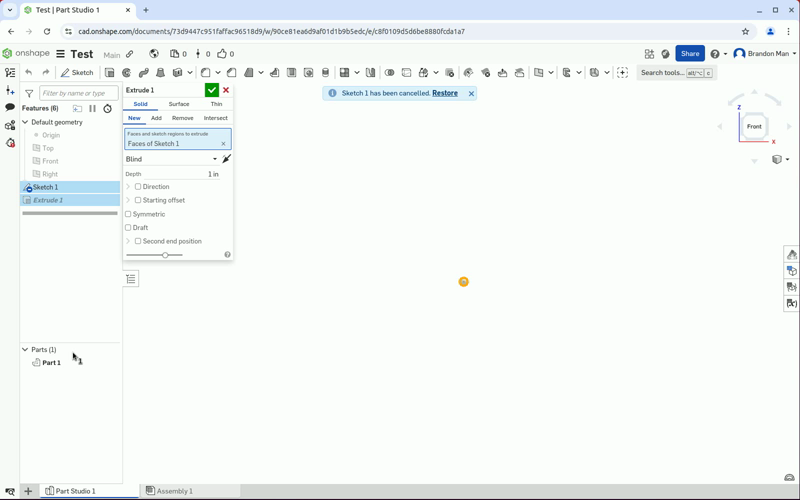
mouse_move(143, 106)
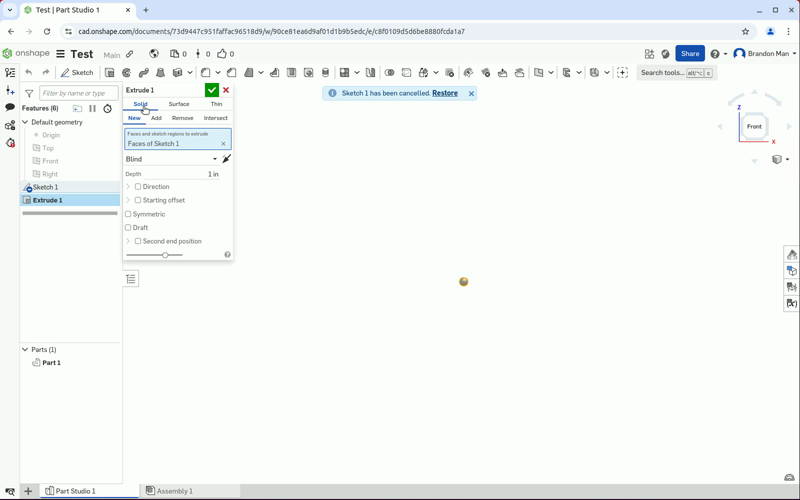
click(143, 106)
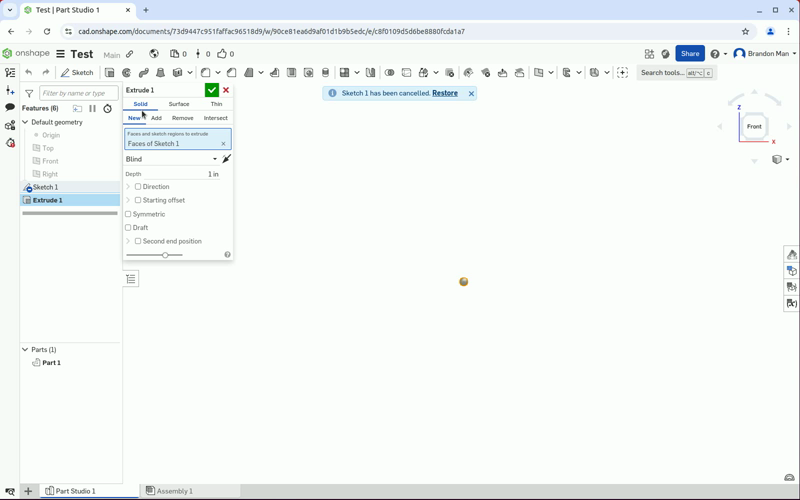
mouse_move(137, 120)
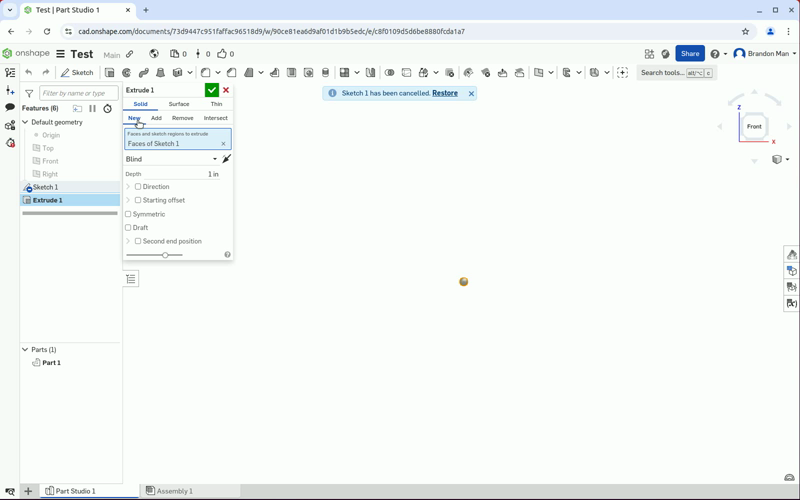
click(137, 120)
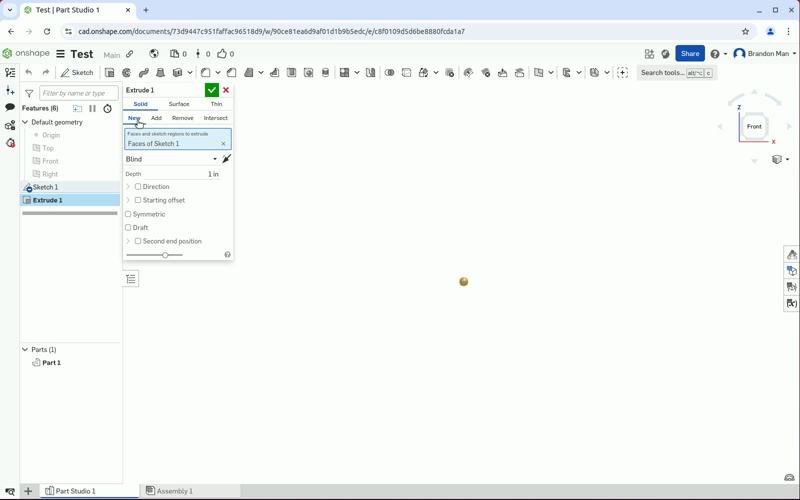
key(tab, 4)
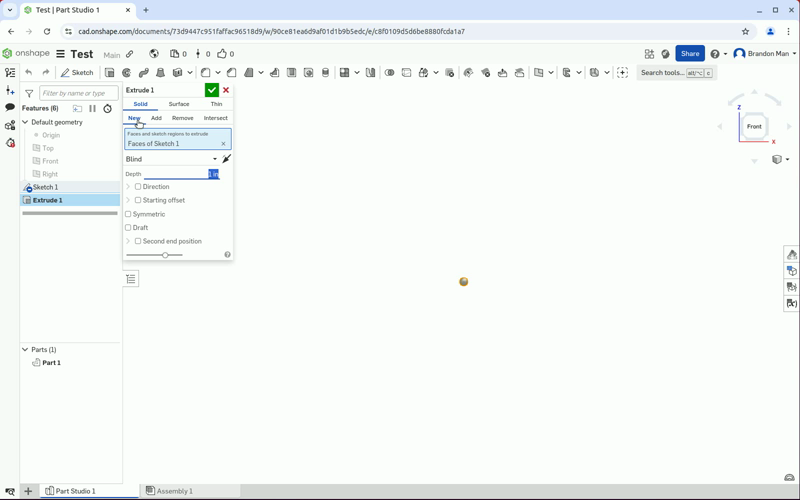
text(23.108)
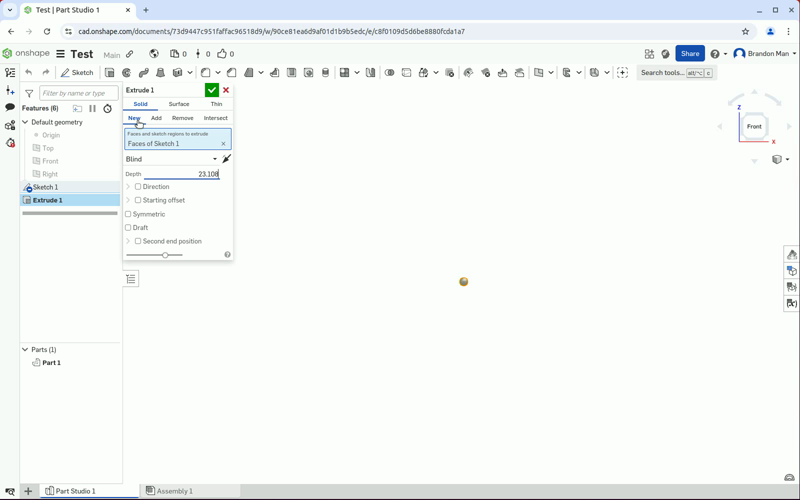
key(enter)
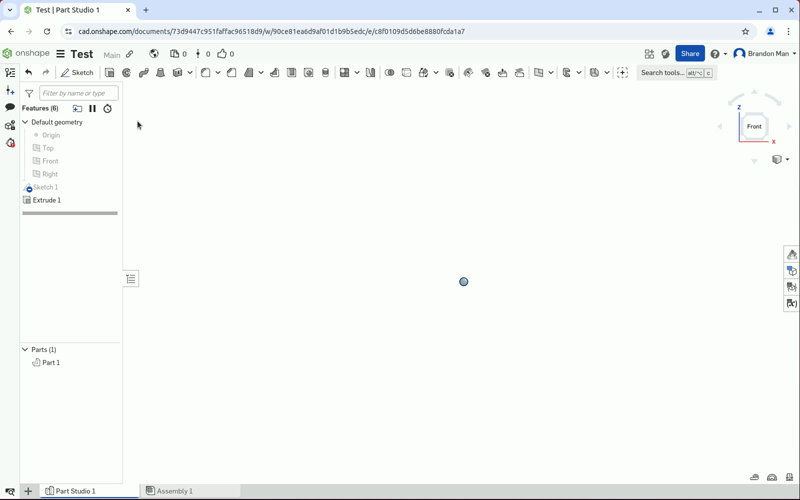
key(shift+h)
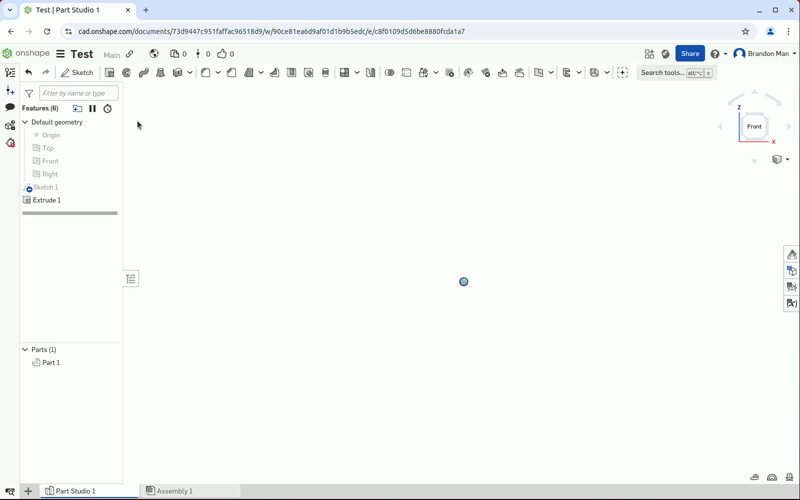
key(shift+h)
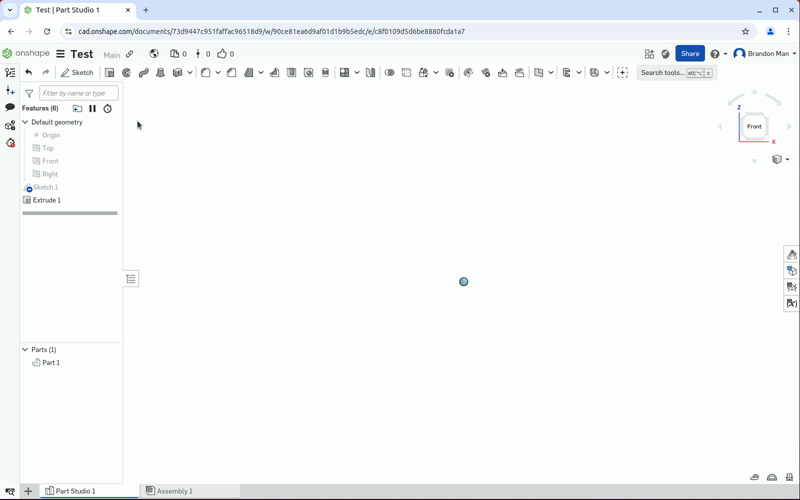
mouse_move(73, 189)
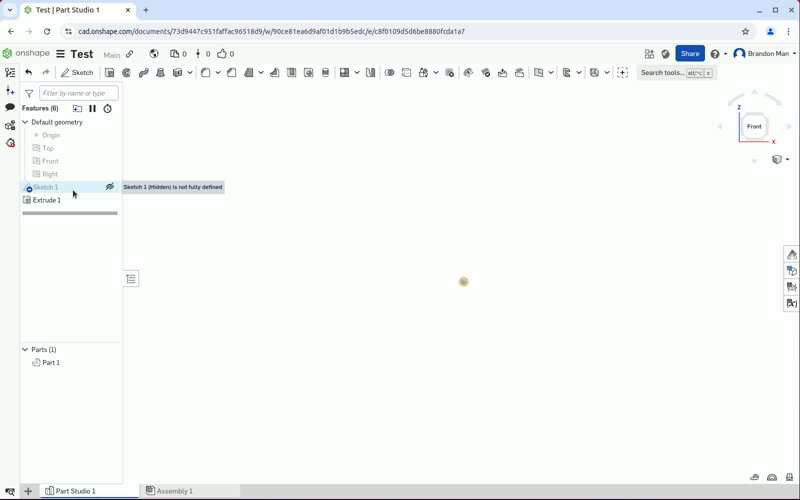
click(73, 189)
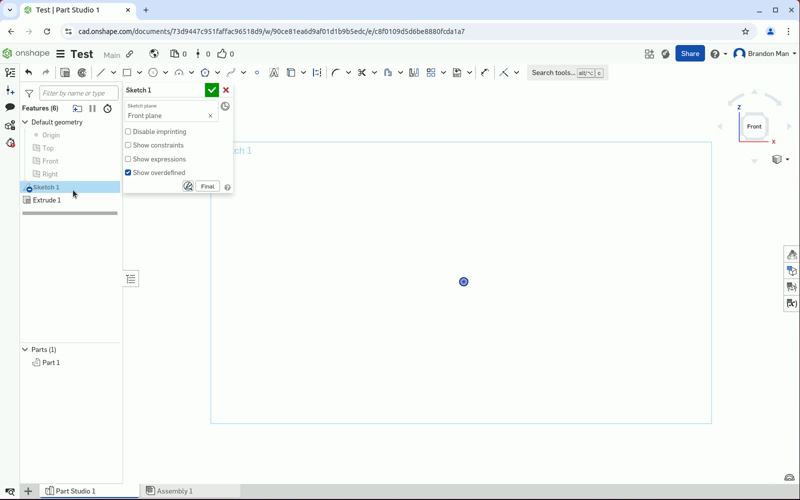
mouse_move(229, 92)
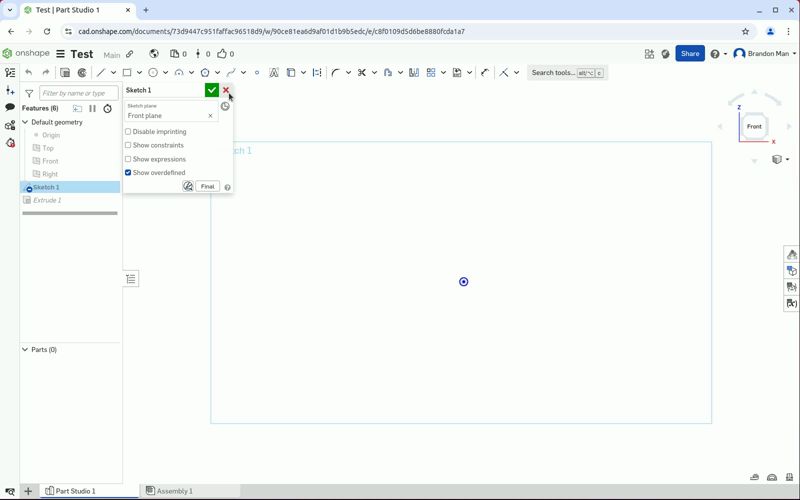
click(229, 92)
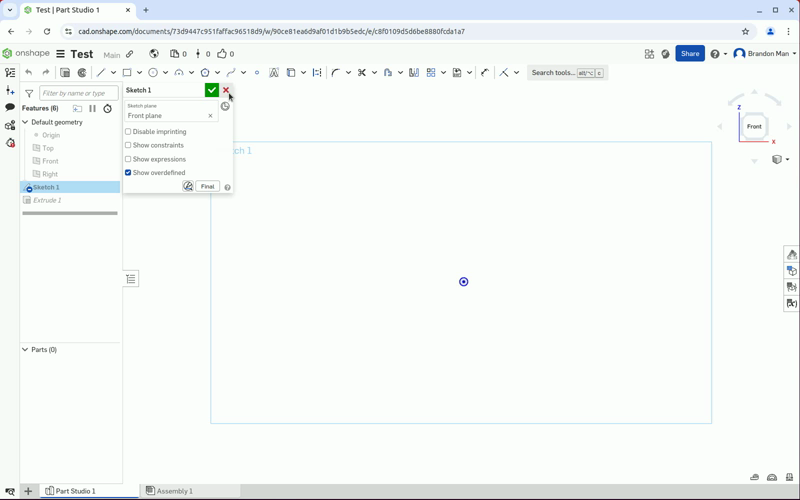
key(shift+s)
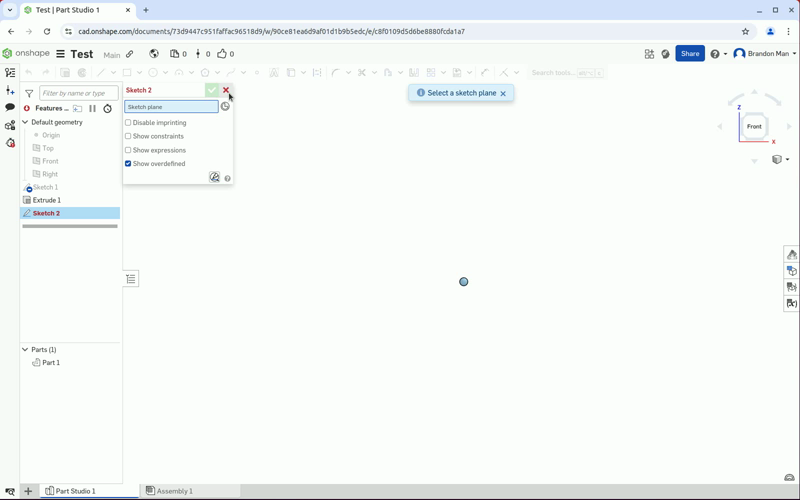
mouse_move(73, 163)
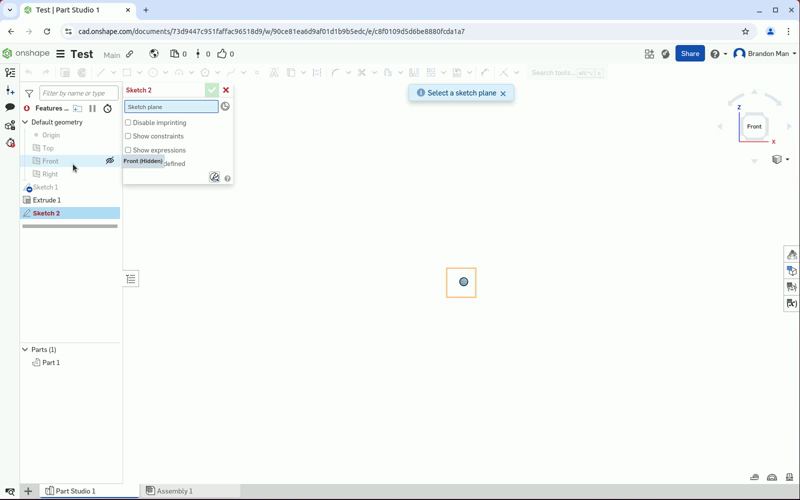
click(73, 163)
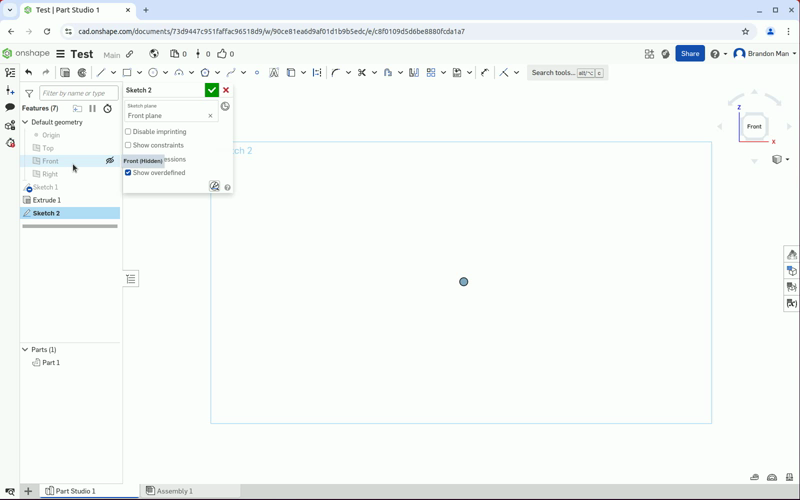
mouse_move(73, 352)
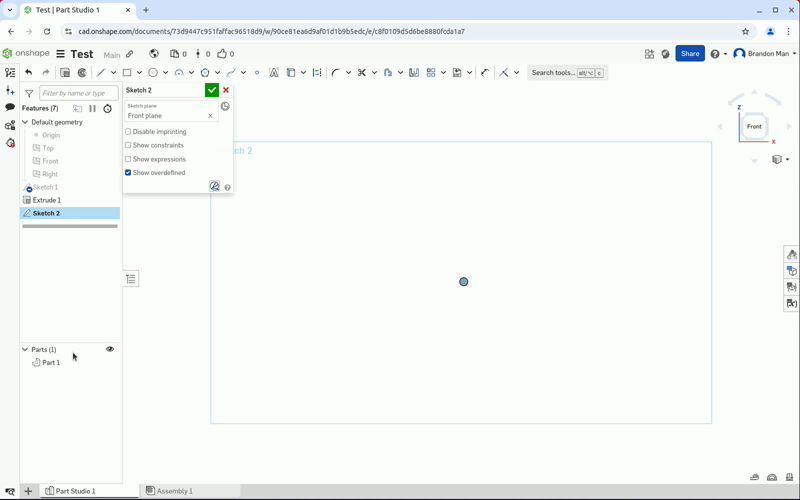
key(y)
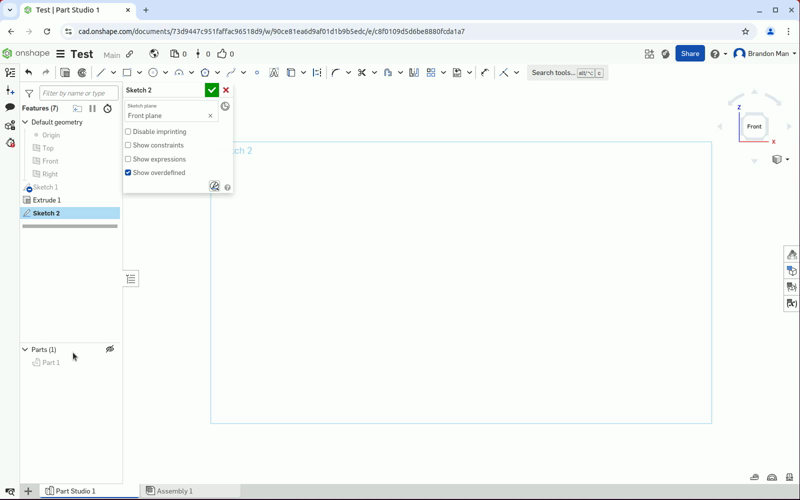
key(l)
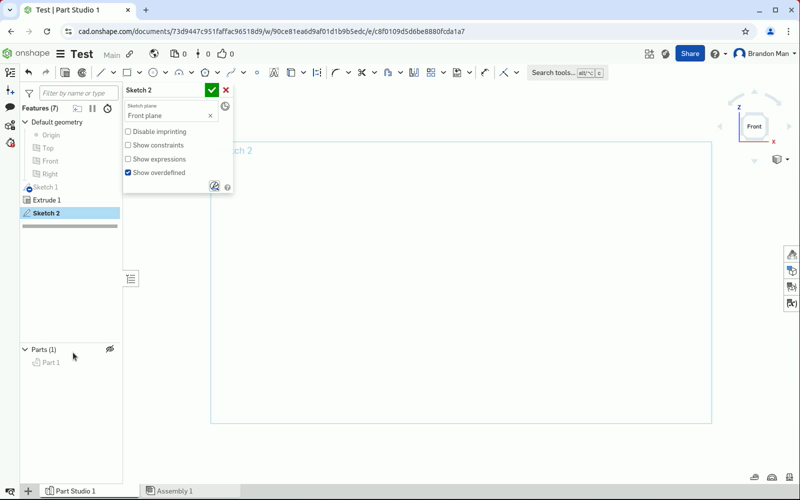
key_down(shift)
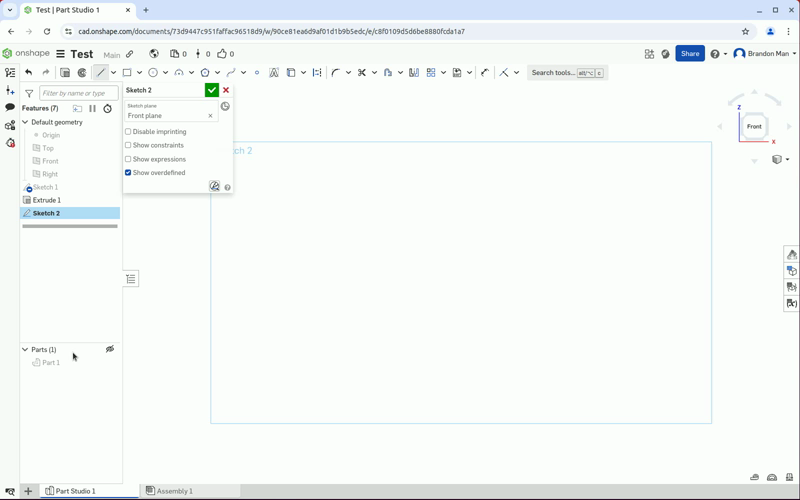
mouse_move(453, 287)
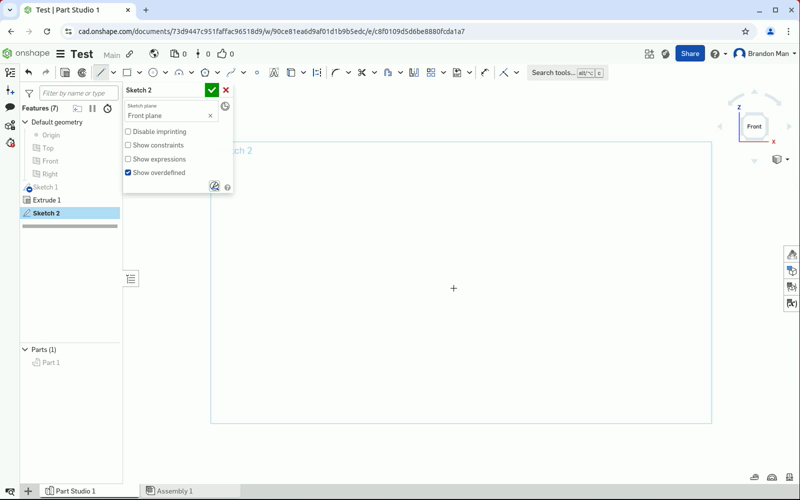
click(453, 287)
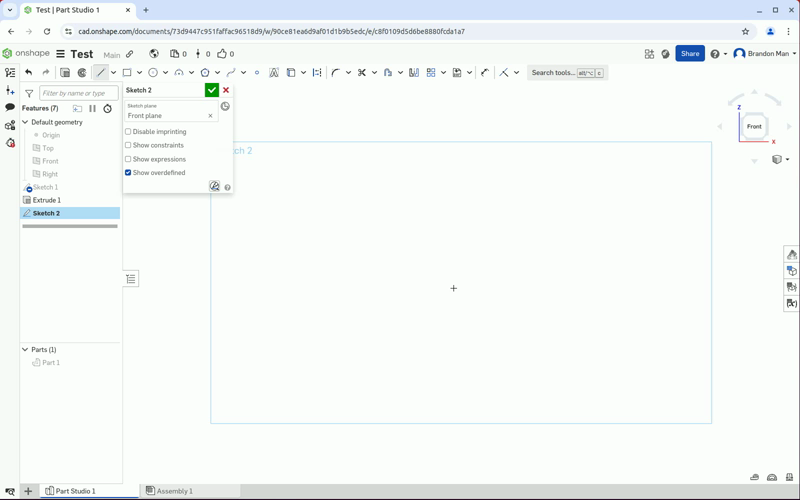
key_up(shift)
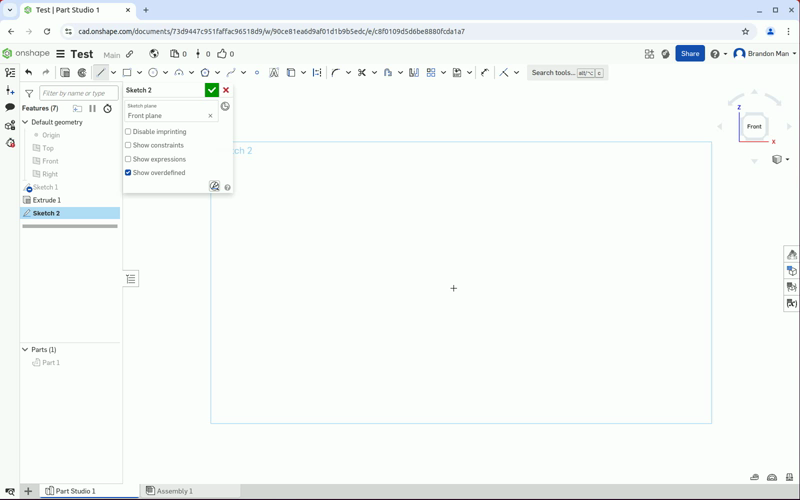
key_down(shift)
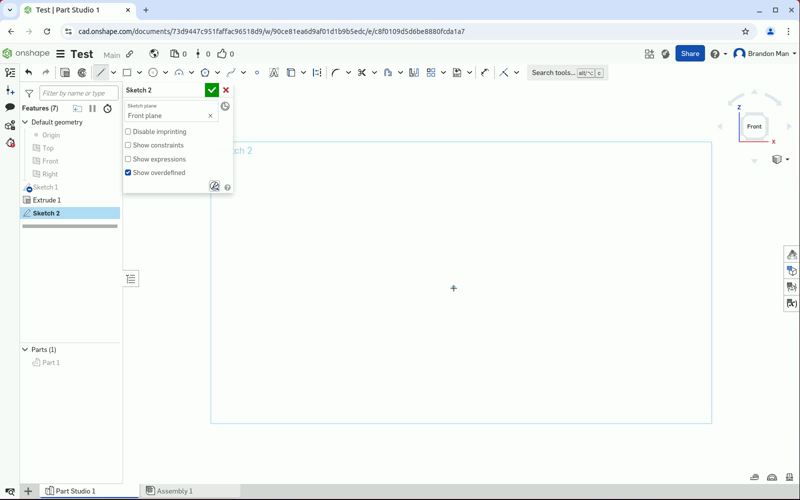
mouse_move(483, 287)
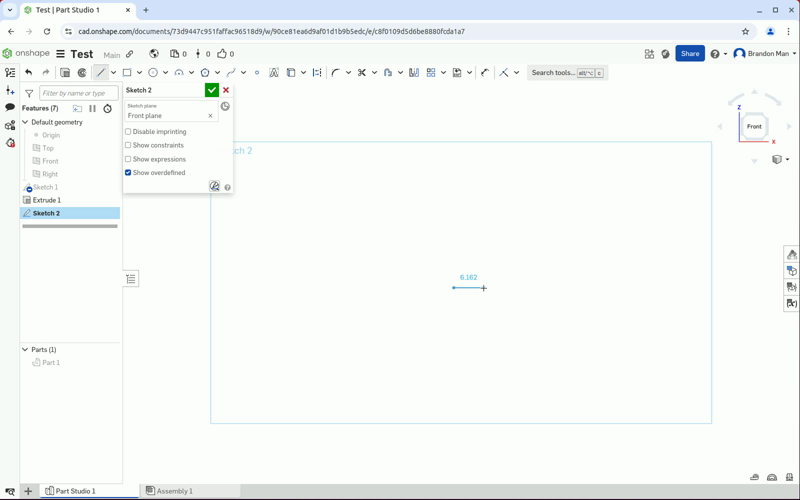
mouse_move(460, 287)
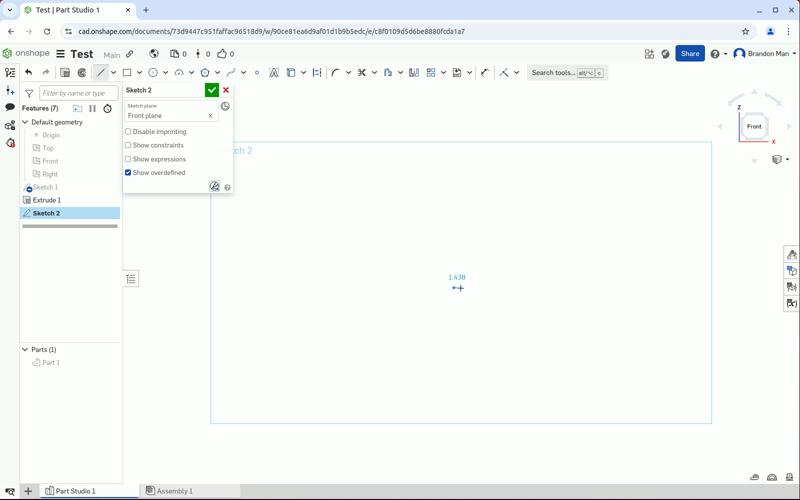
scroll(6)
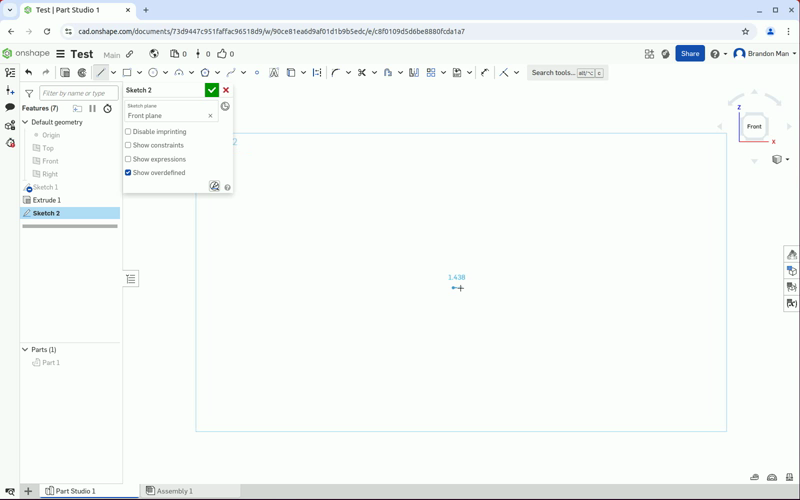
scroll(6)
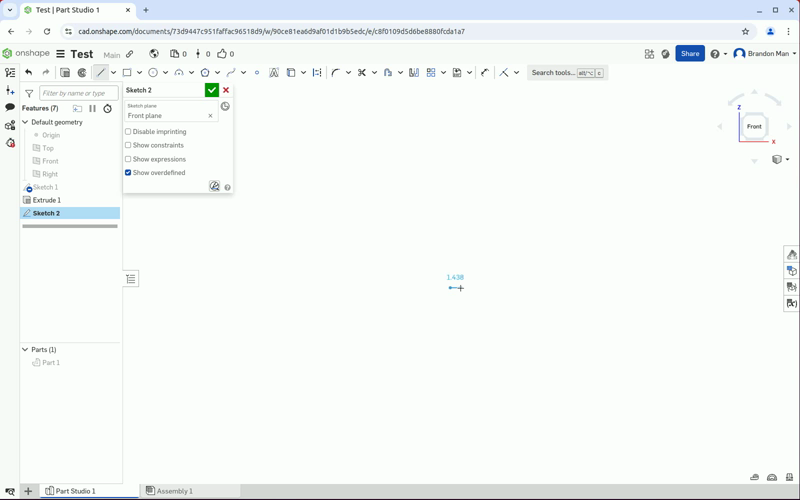
scroll(6)
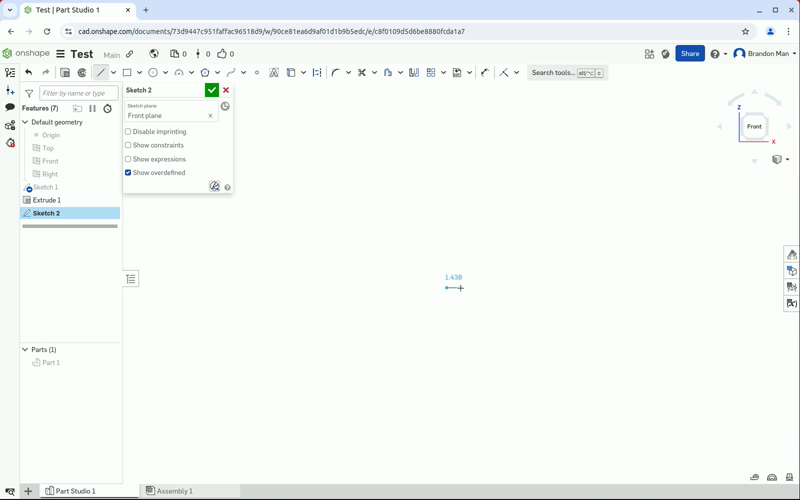
scroll(6)
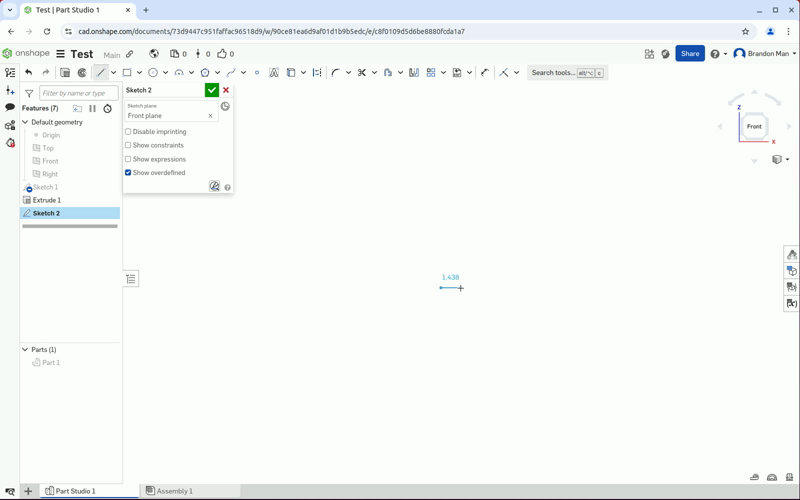
scroll(6)
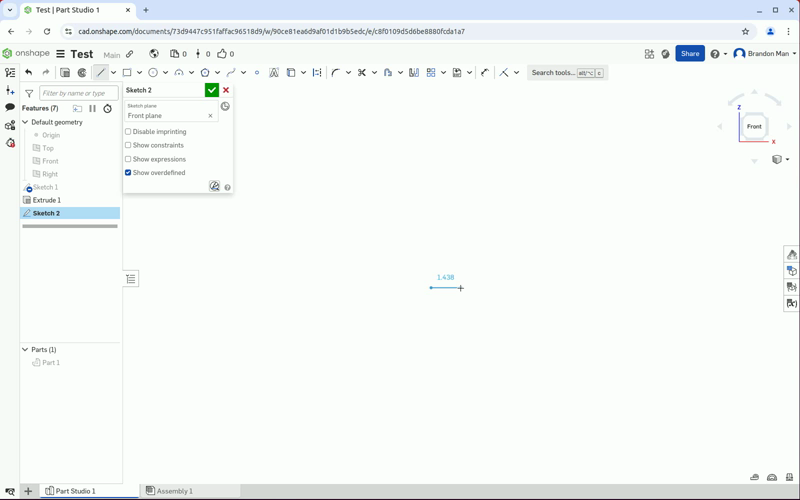
scroll(6)
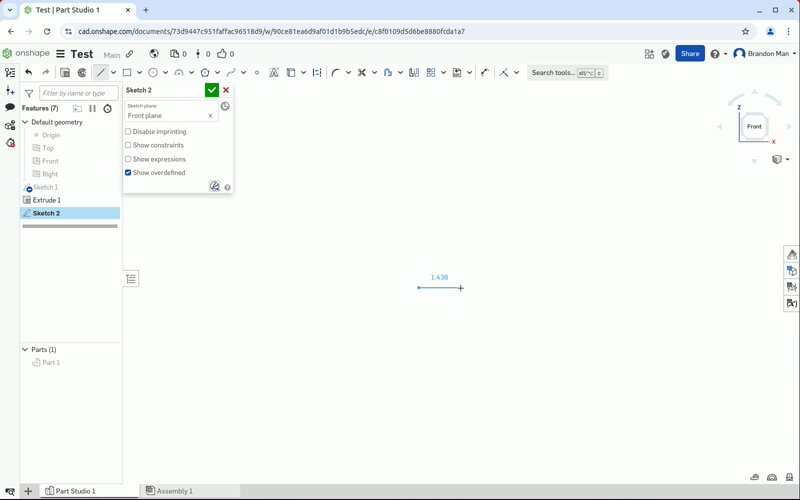
scroll(6)
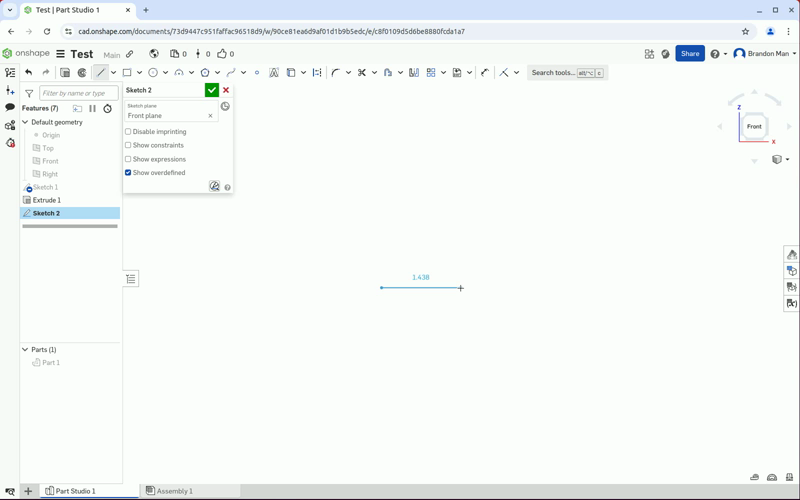
click(460, 287)
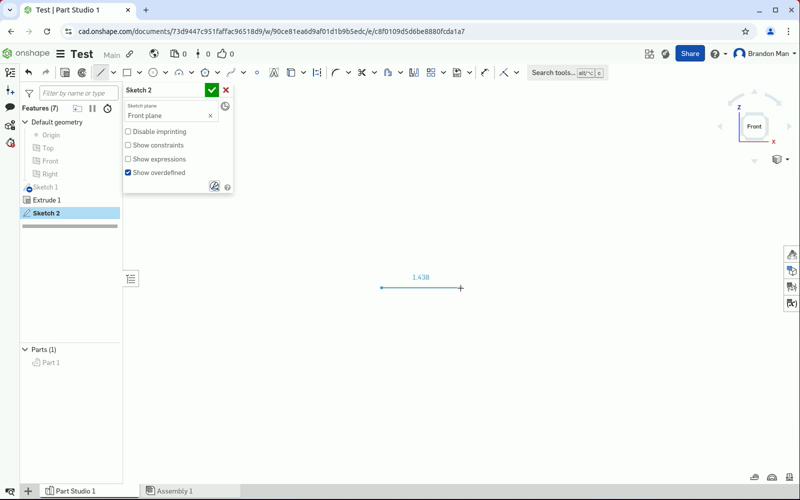
scroll(-6)
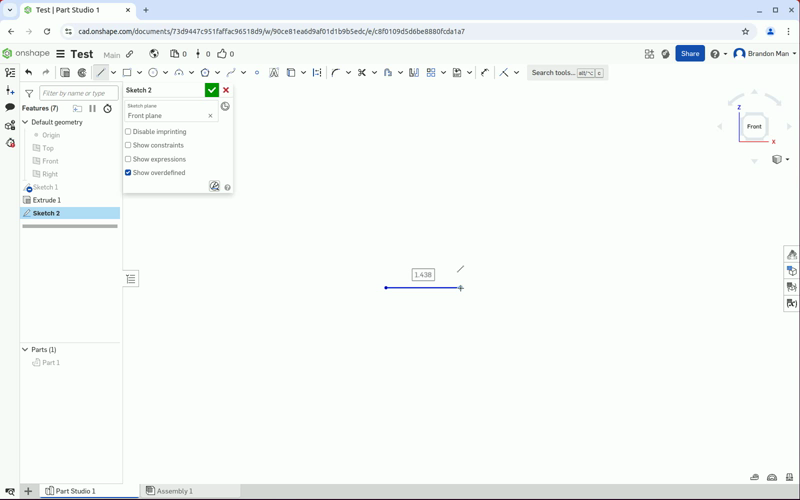
scroll(-6)
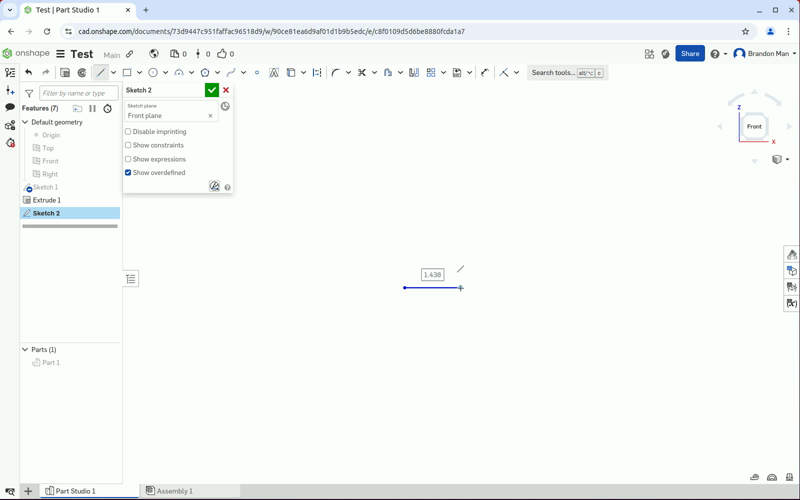
scroll(-6)
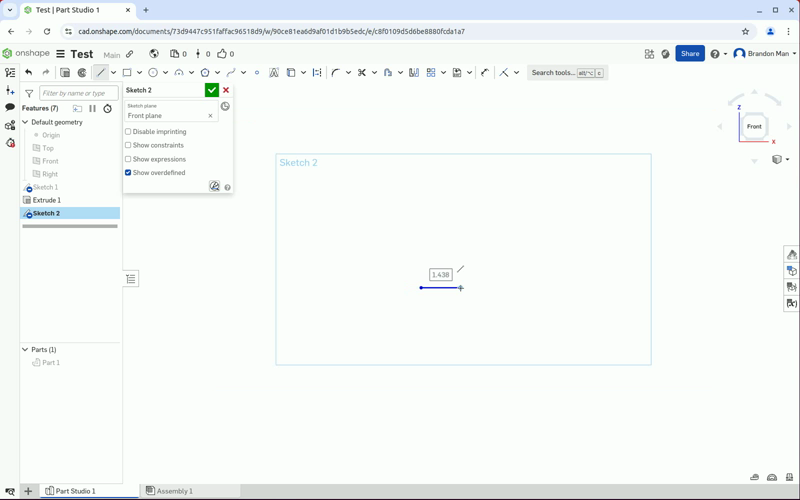
scroll(-6)
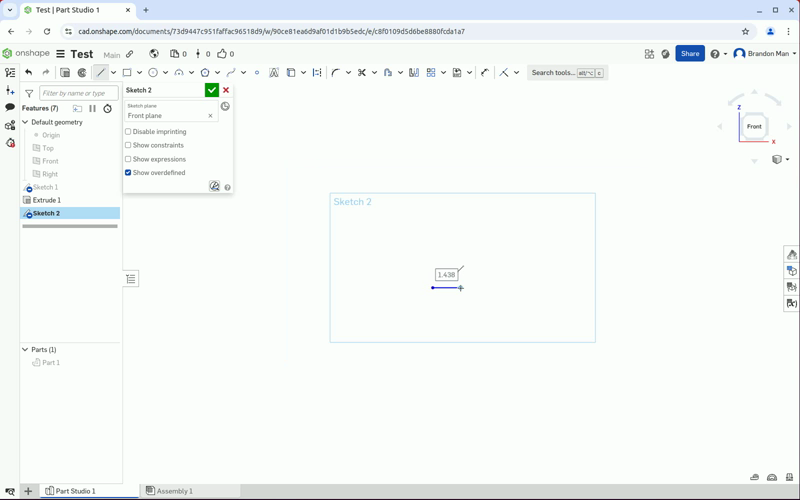
scroll(-6)
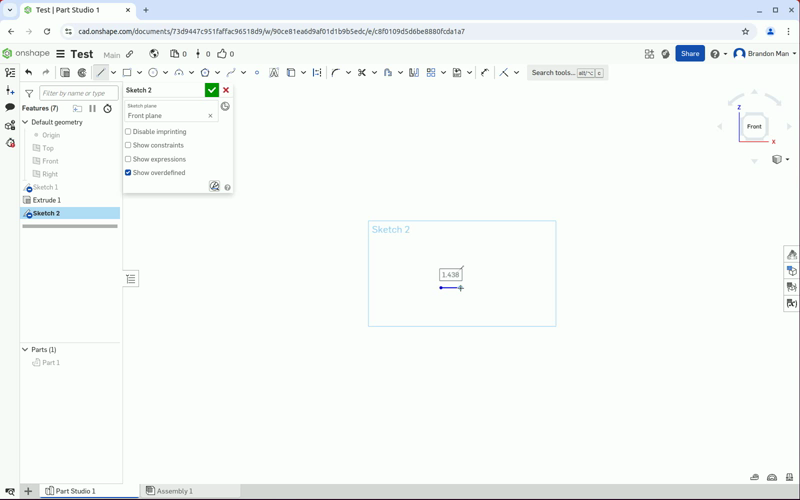
scroll(-6)
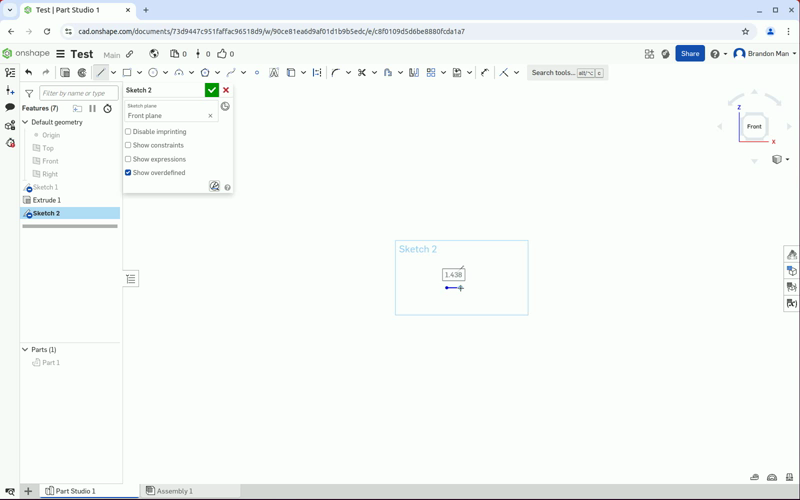
scroll(-6)
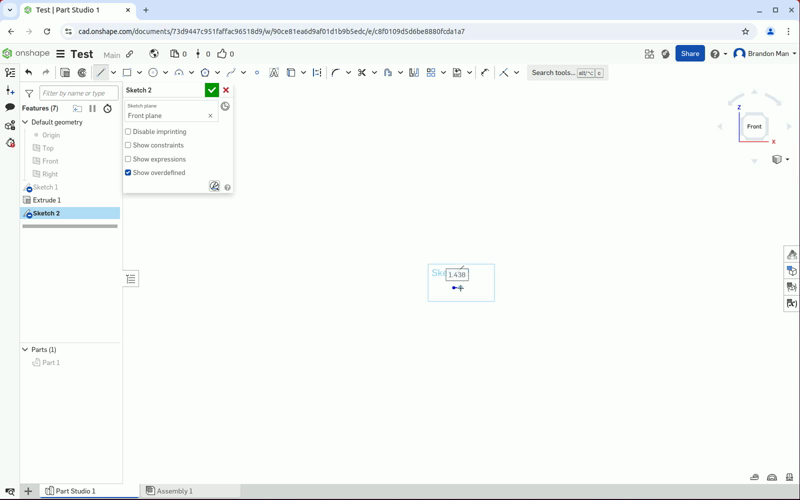
key_up(shift)
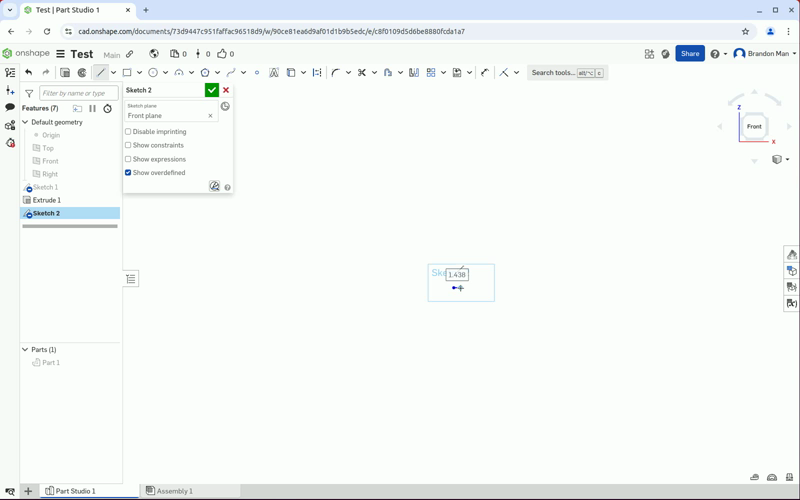
key_down(shift)
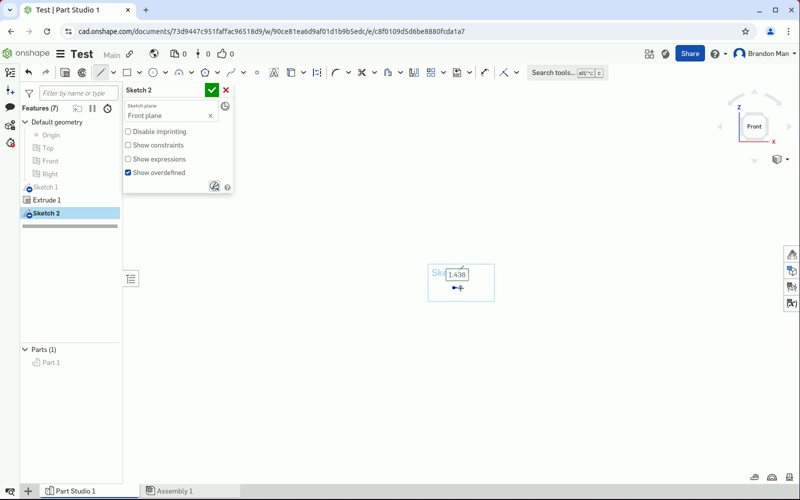
mouse_move(490, 287)
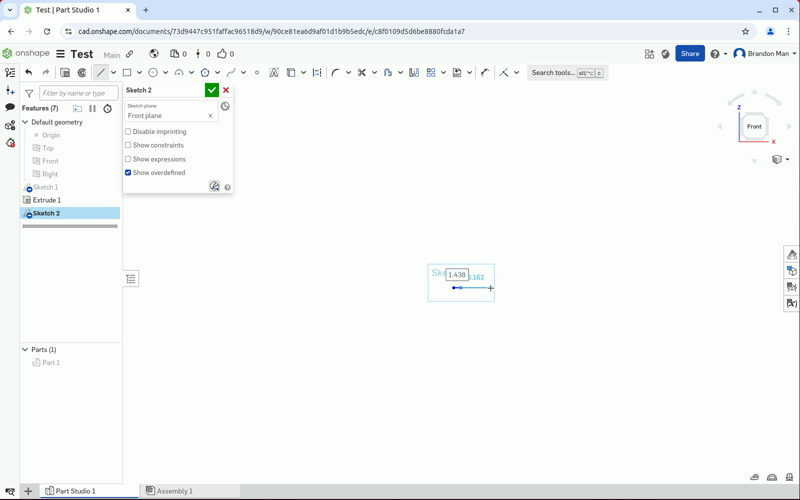
mouse_move(460, 282)
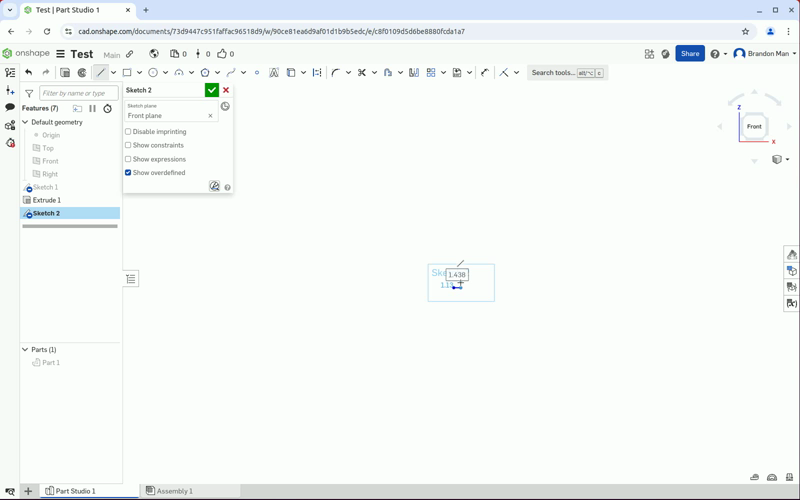
scroll(6)
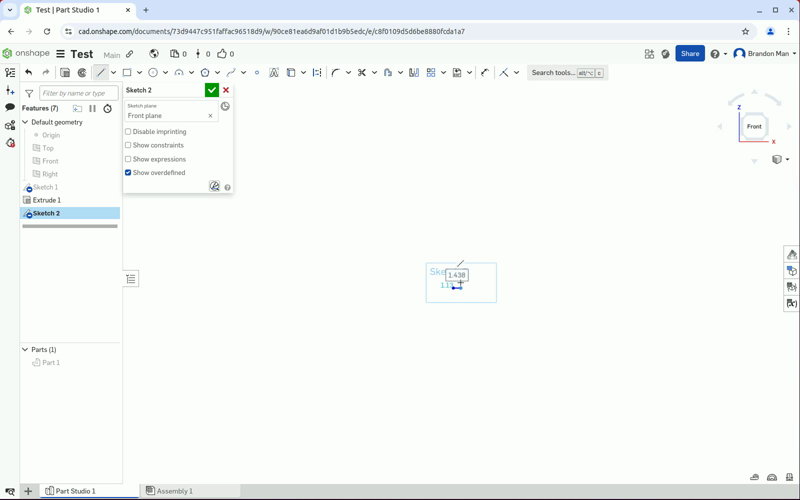
scroll(6)
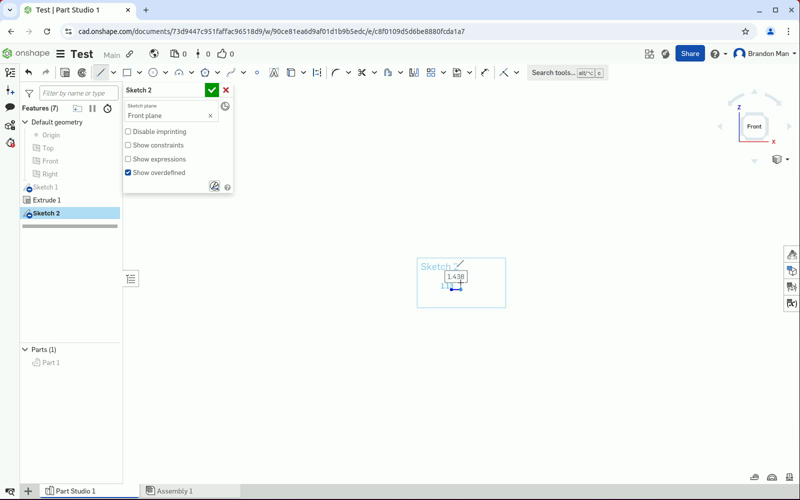
scroll(6)
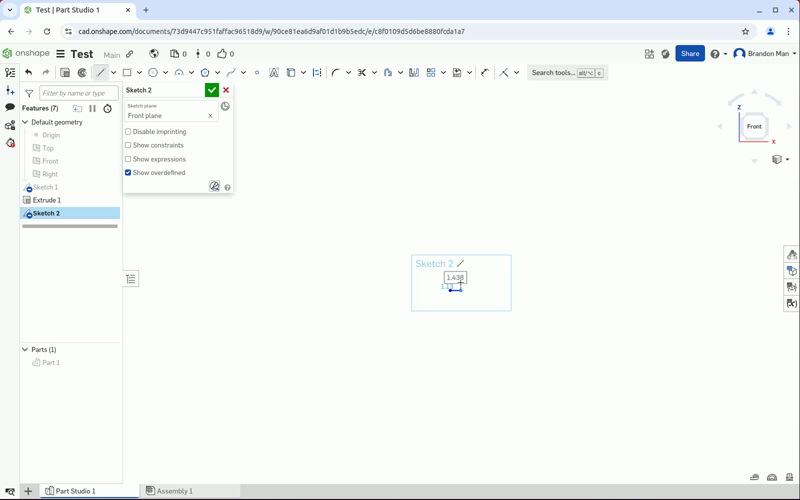
scroll(6)
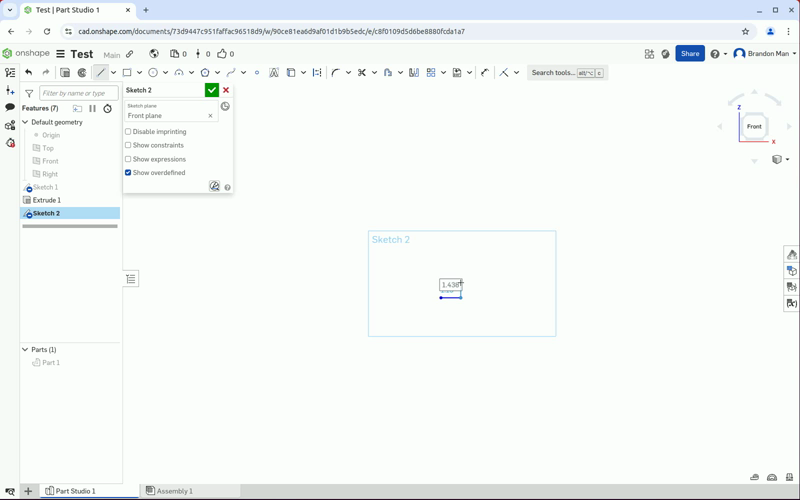
scroll(6)
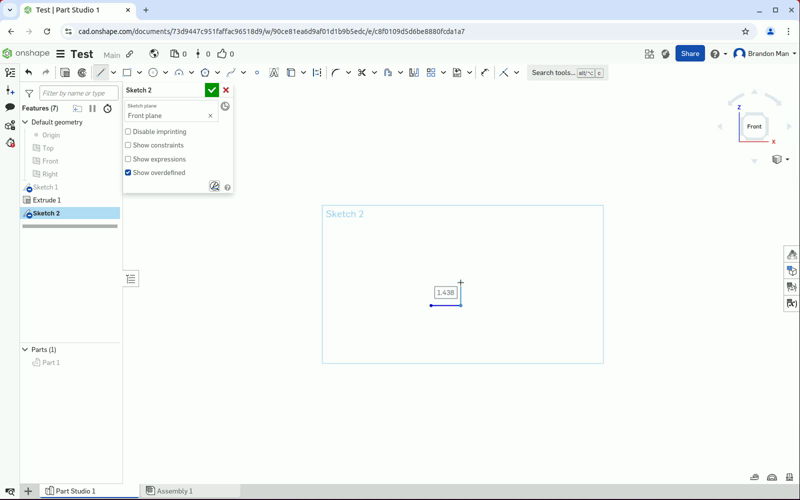
scroll(6)
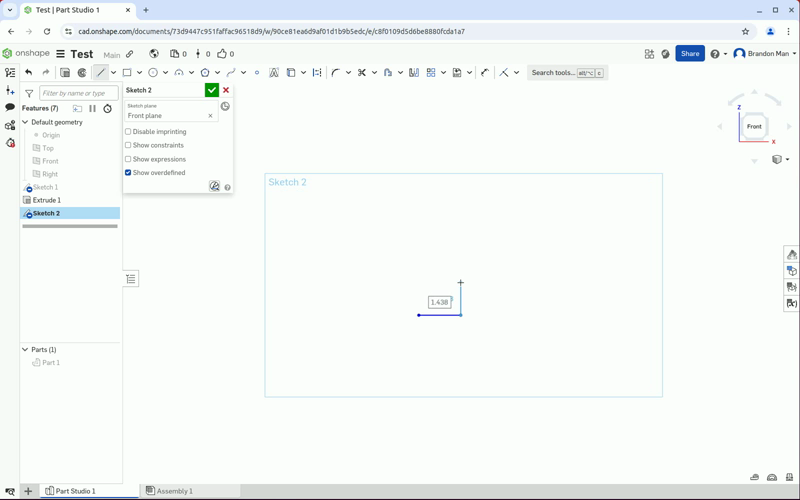
scroll(6)
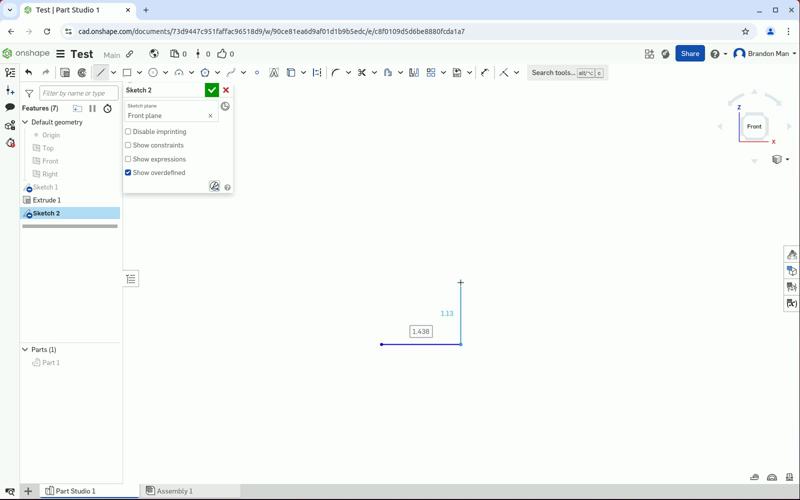
click(460, 282)
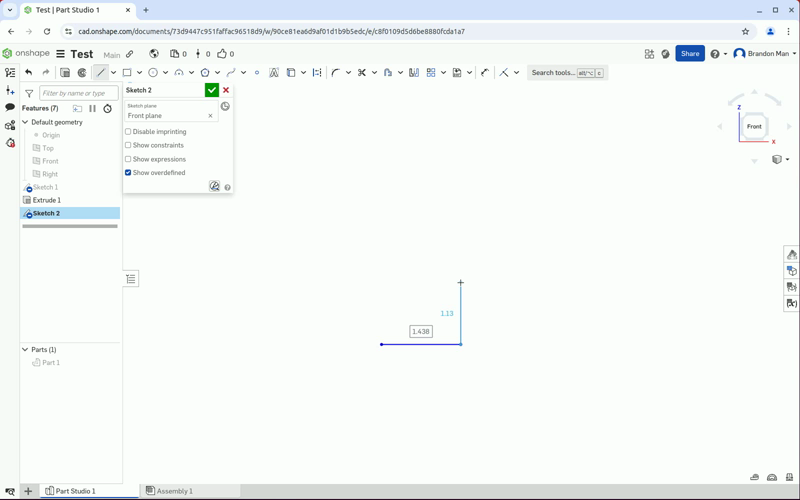
scroll(-6)
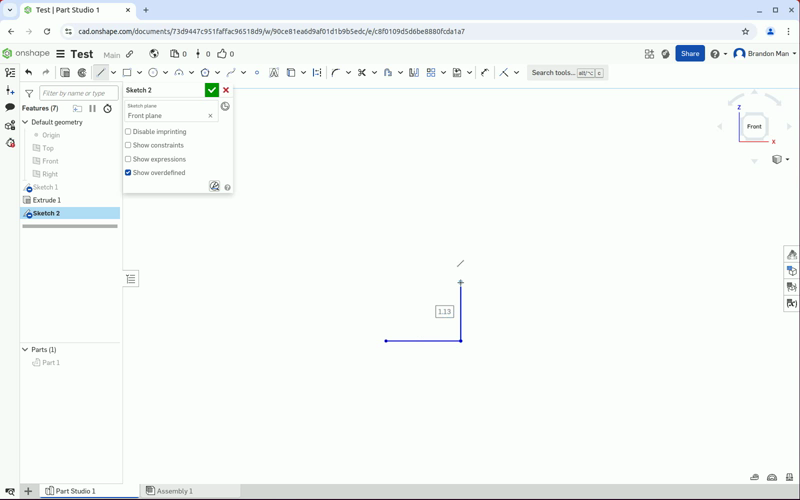
scroll(-6)
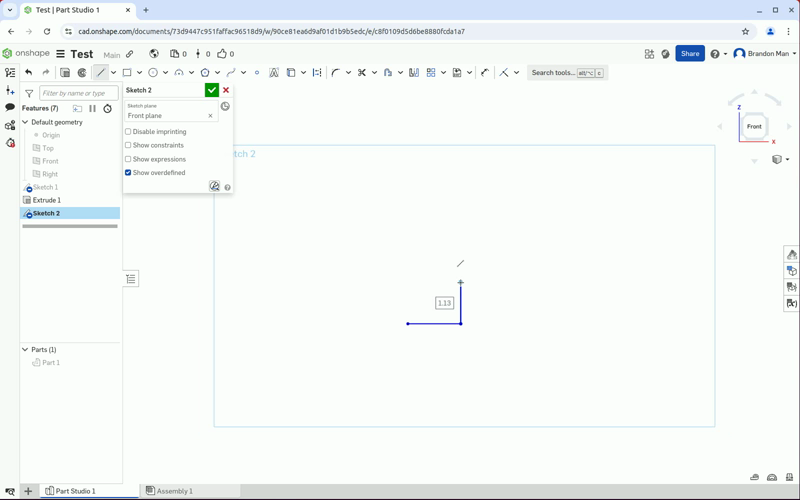
scroll(-6)
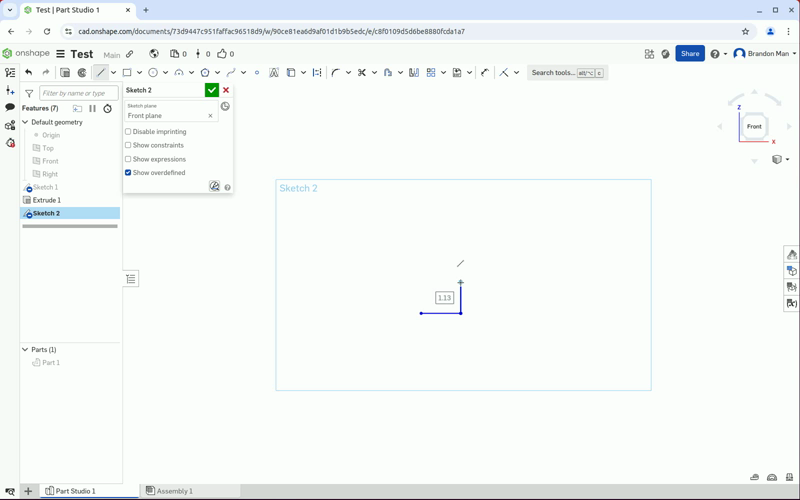
scroll(-6)
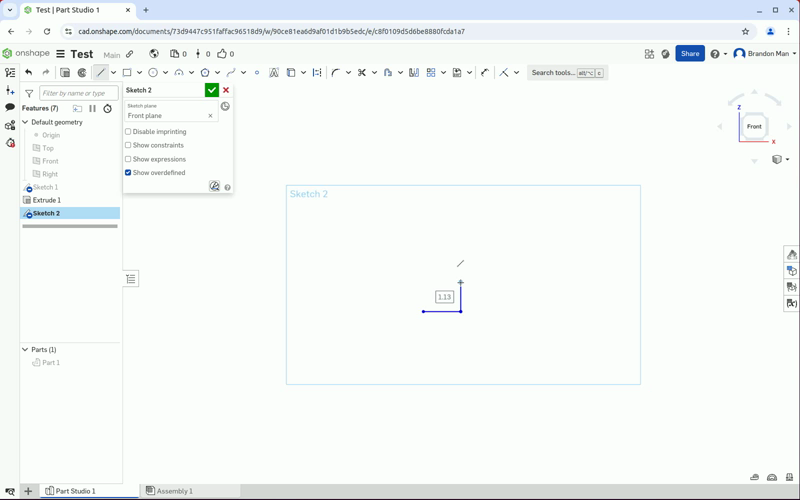
scroll(-6)
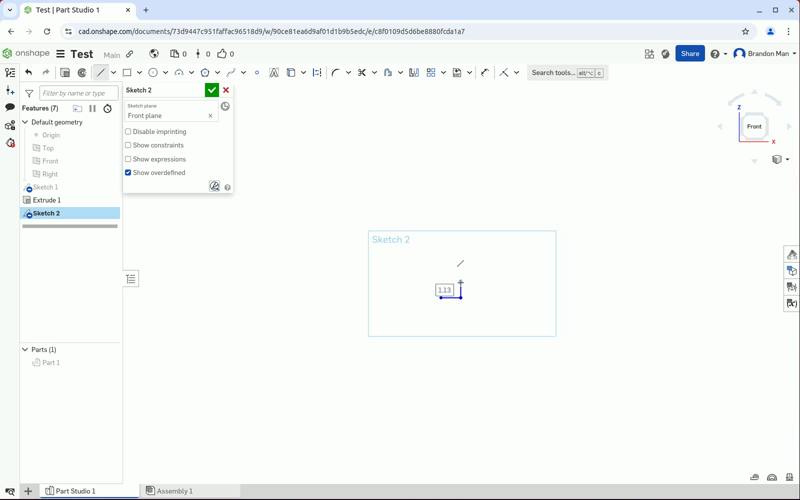
scroll(-6)
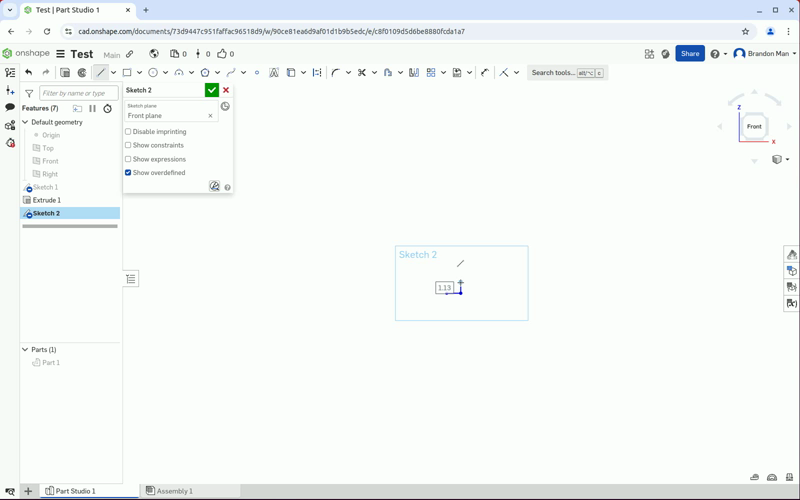
scroll(-6)
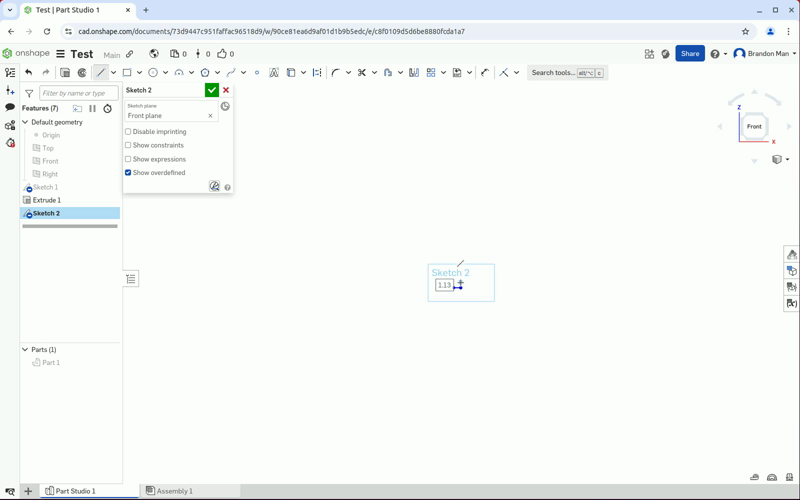
key_up(shift)
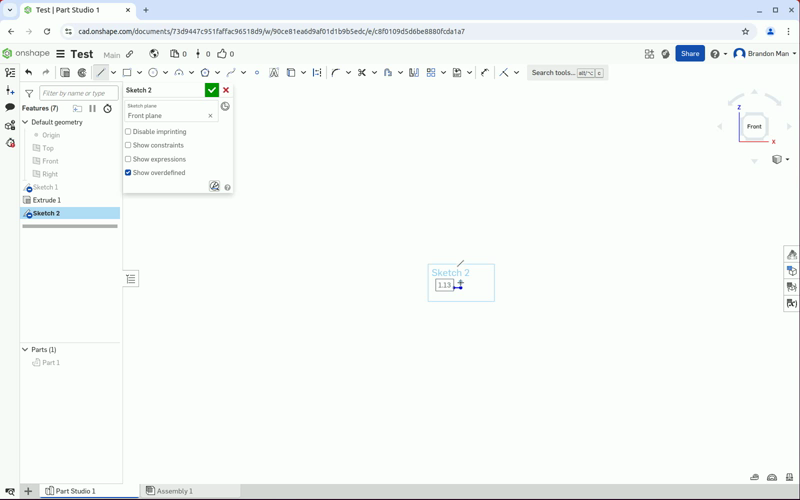
key_down(shift)
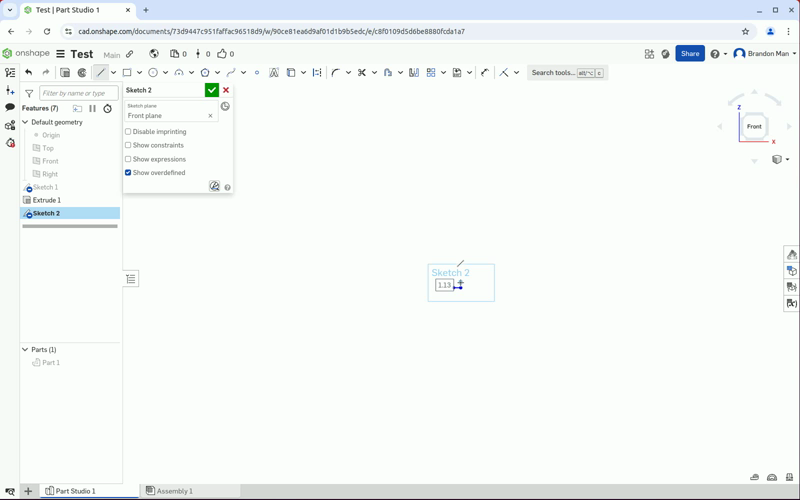
mouse_move(490, 282)
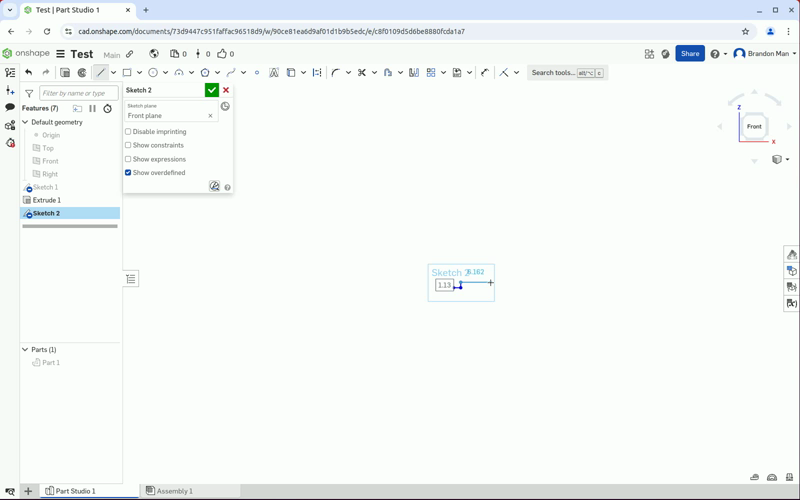
mouse_move(453, 282)
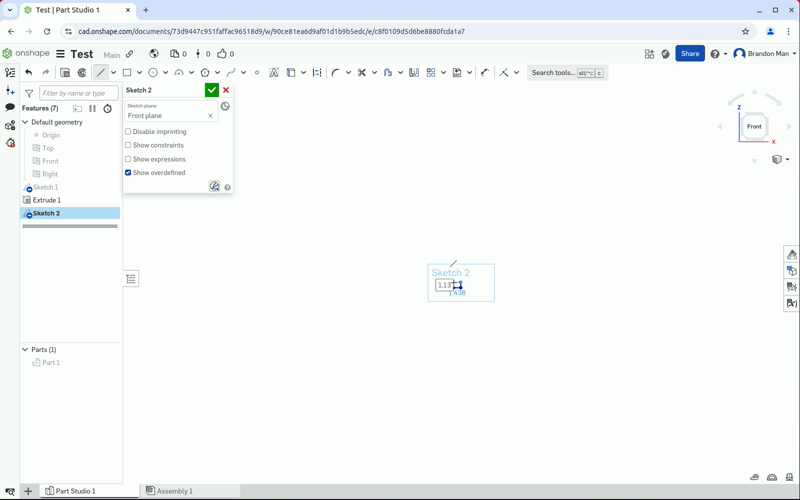
scroll(6)
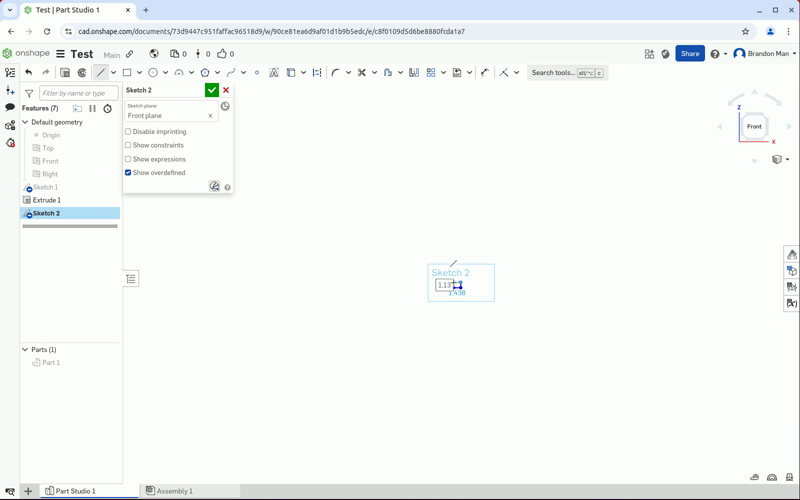
scroll(6)
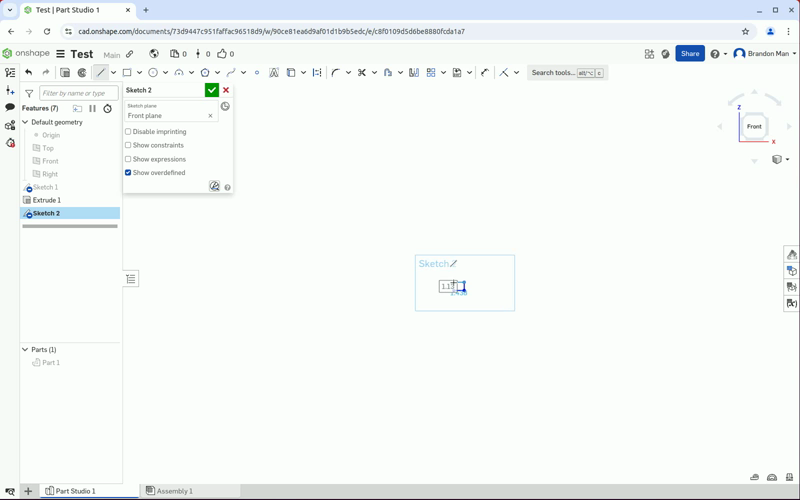
scroll(6)
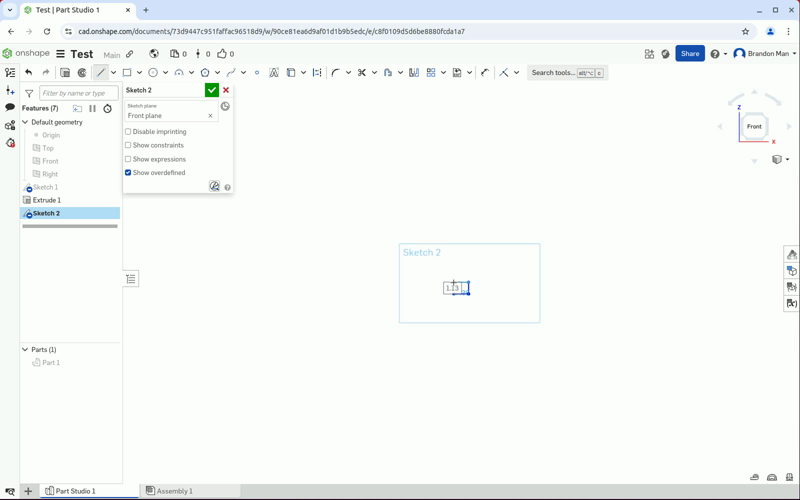
scroll(6)
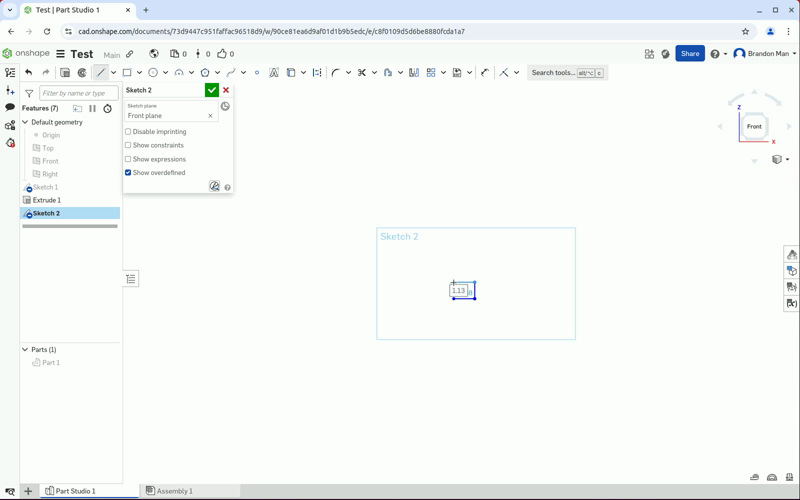
scroll(6)
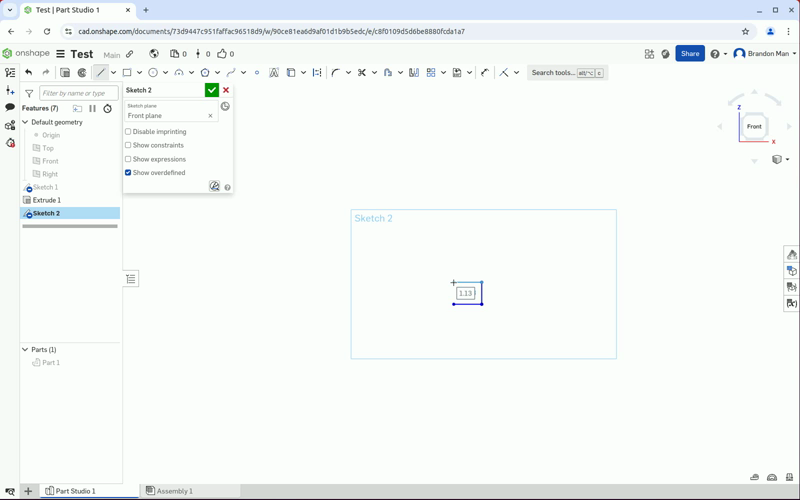
scroll(6)
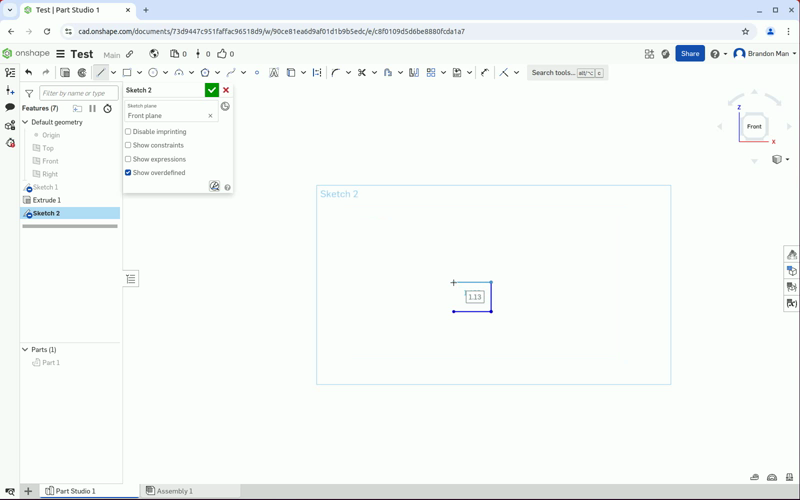
scroll(6)
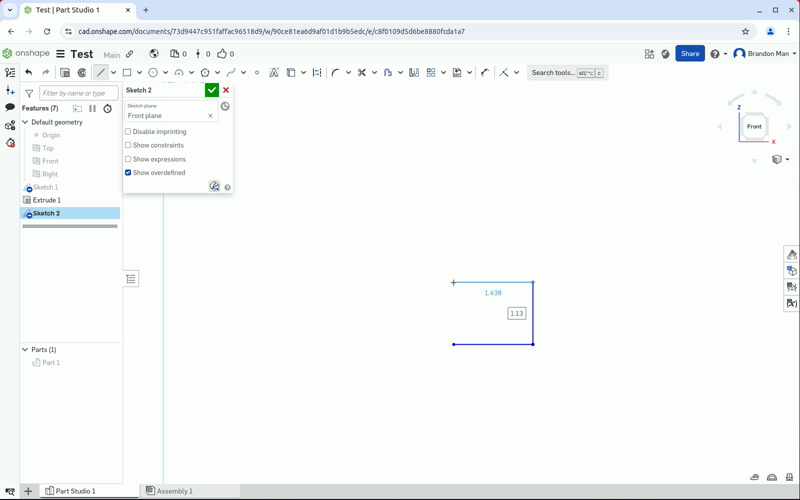
click(453, 282)
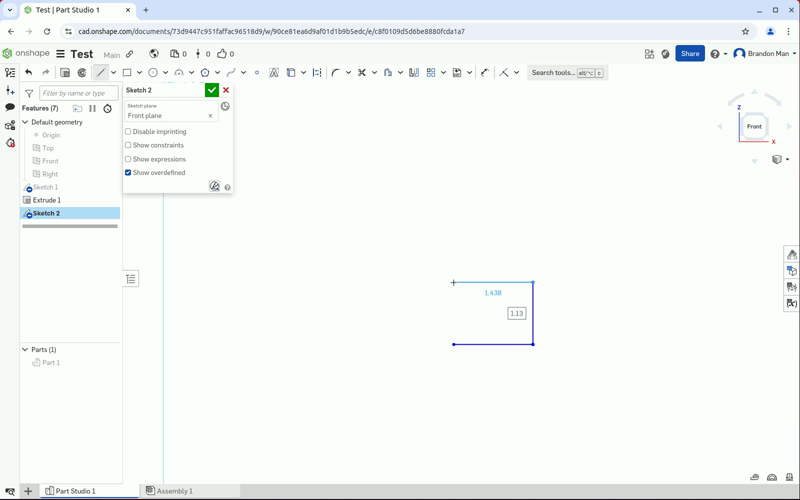
scroll(-6)
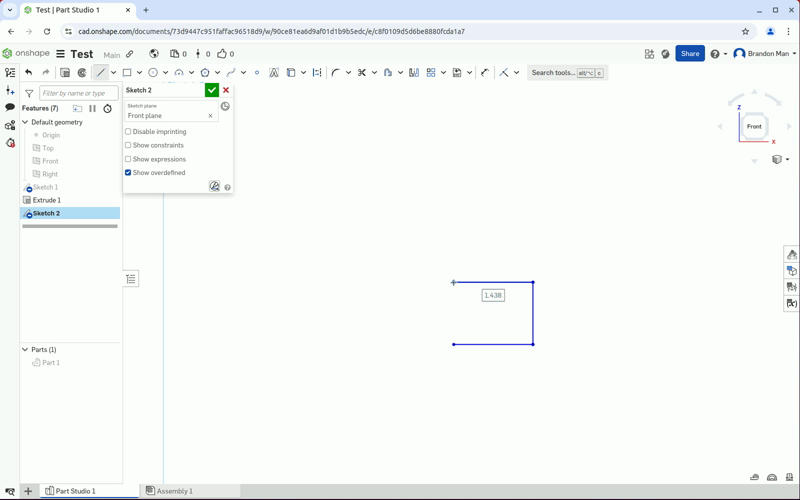
scroll(-6)
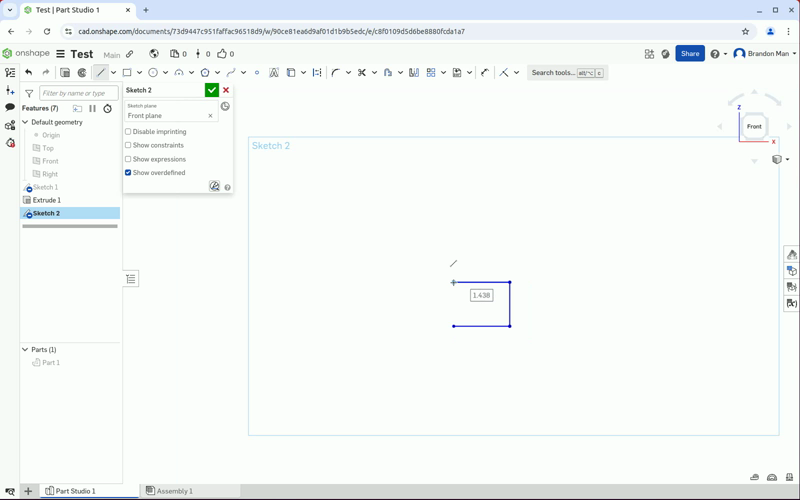
scroll(-6)
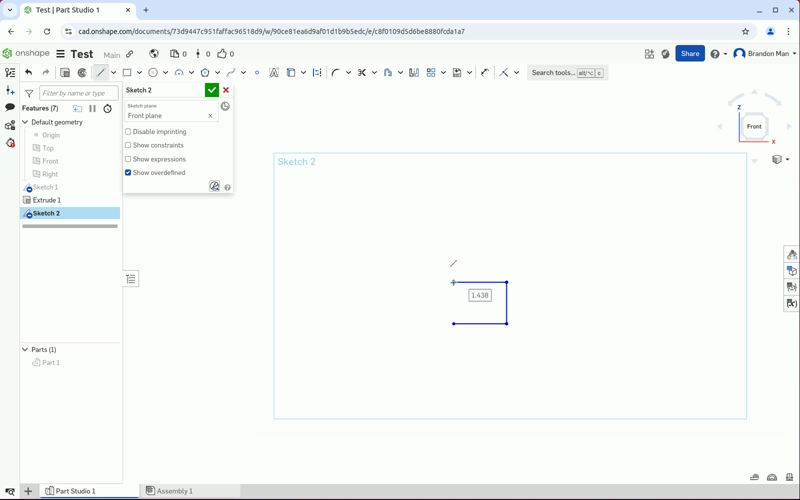
scroll(-6)
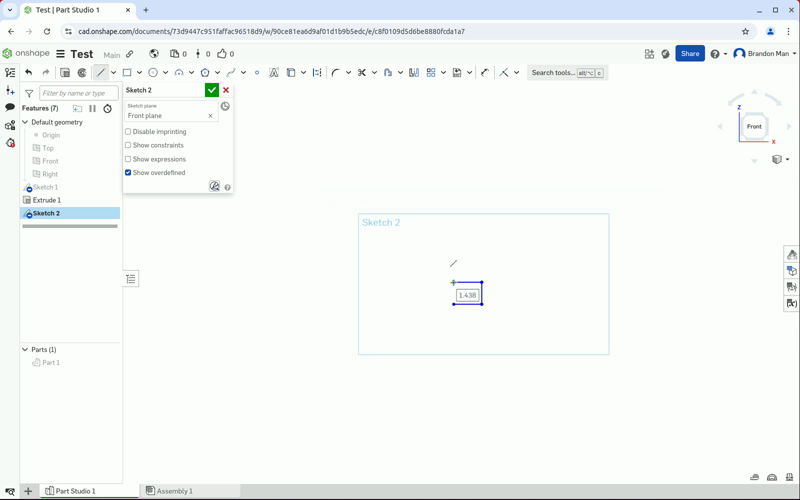
scroll(-6)
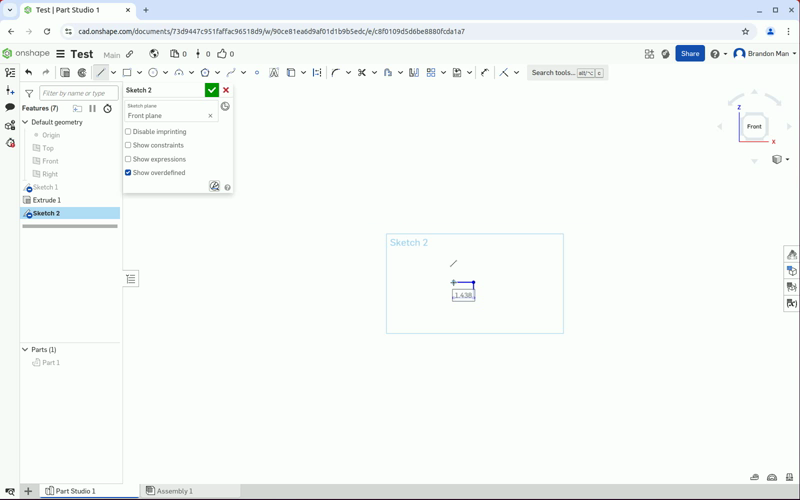
scroll(-6)
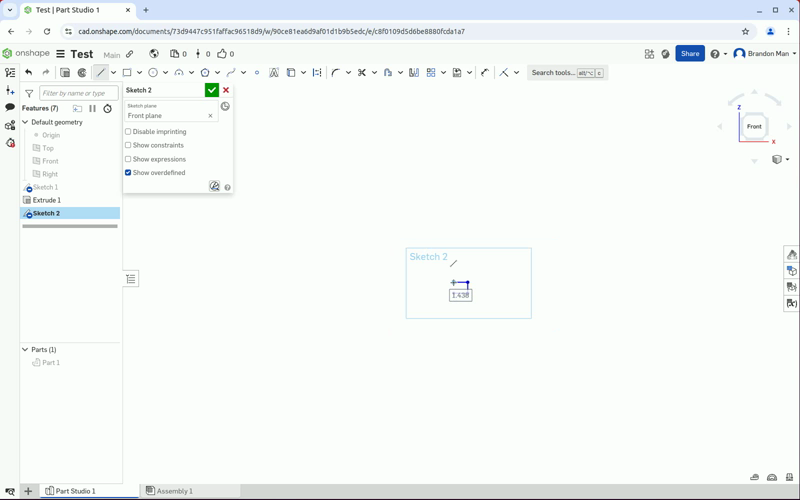
scroll(-6)
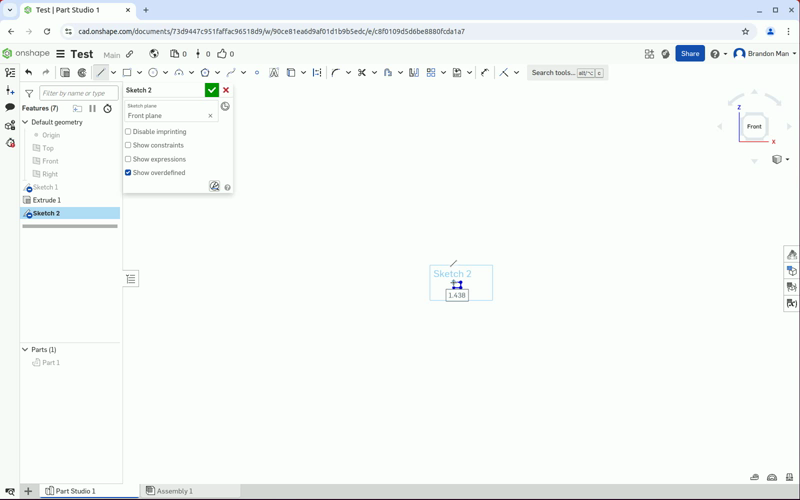
key_up(shift)
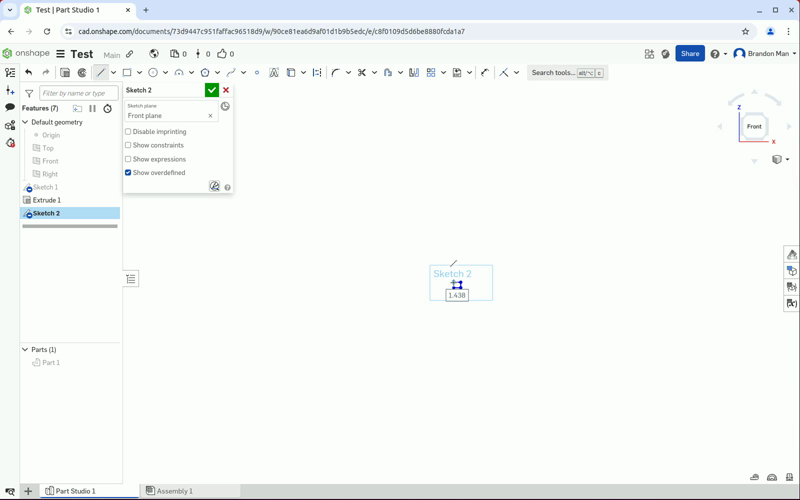
mouse_move(483, 282)
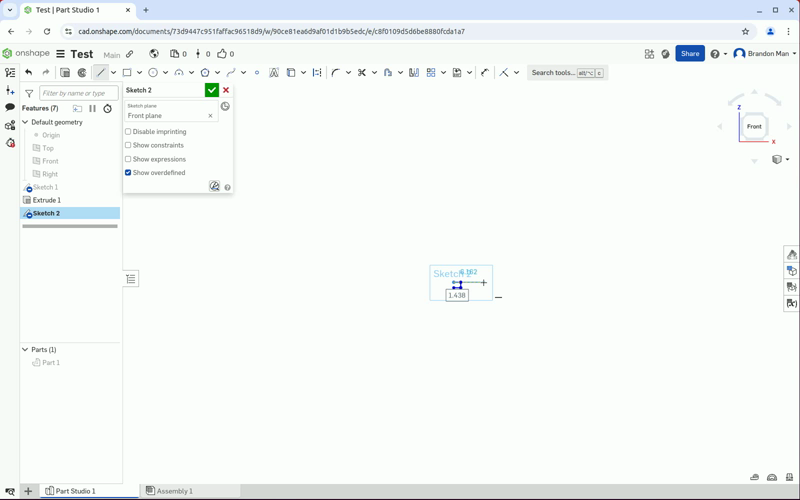
key_down(shift)
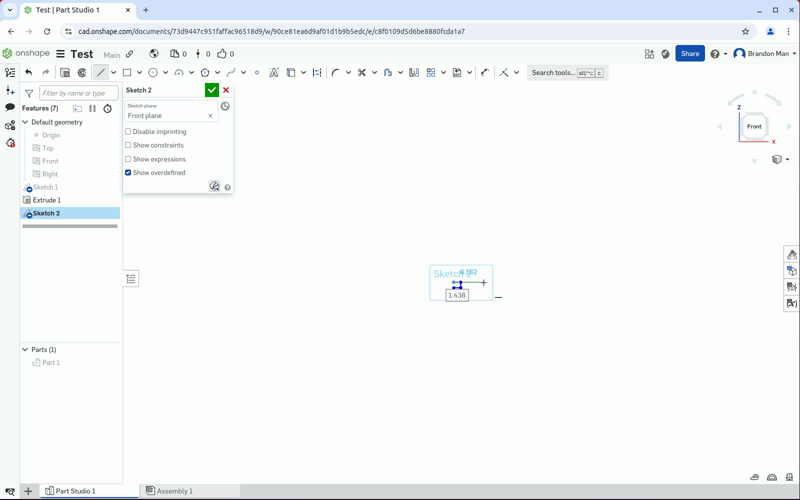
mouse_move(453, 287)
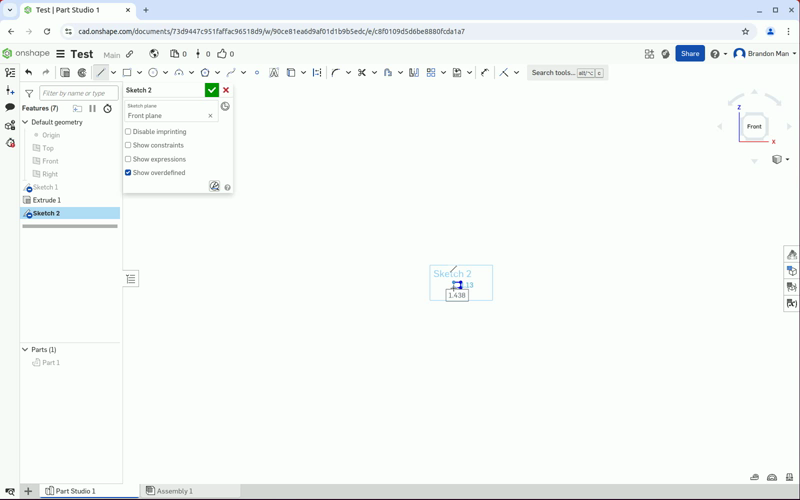
scroll(6)
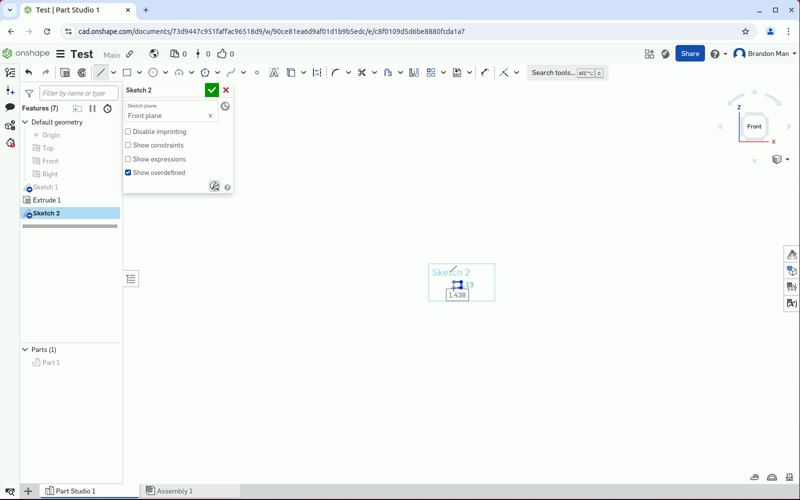
scroll(6)
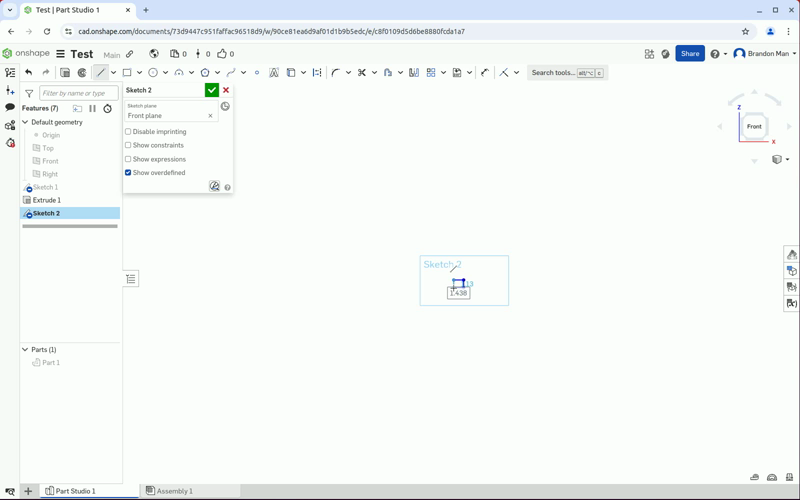
scroll(6)
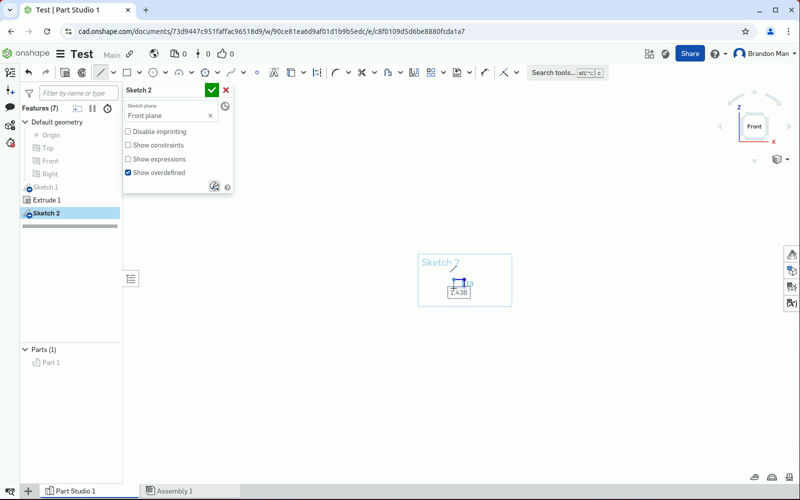
scroll(6)
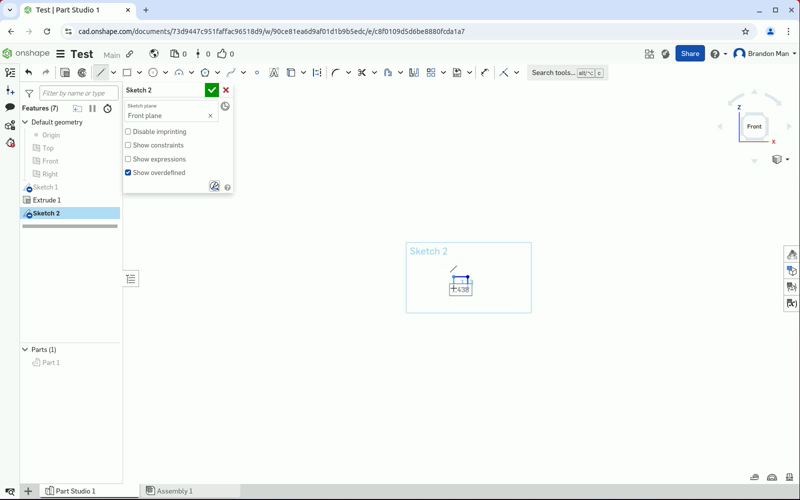
scroll(6)
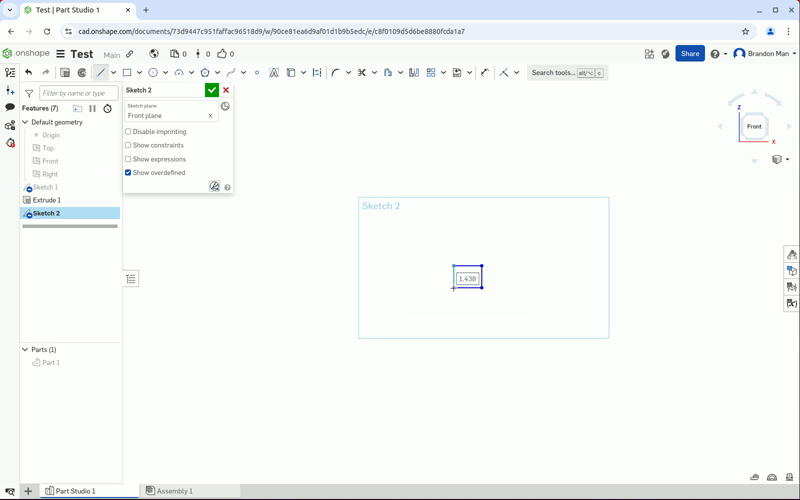
scroll(6)
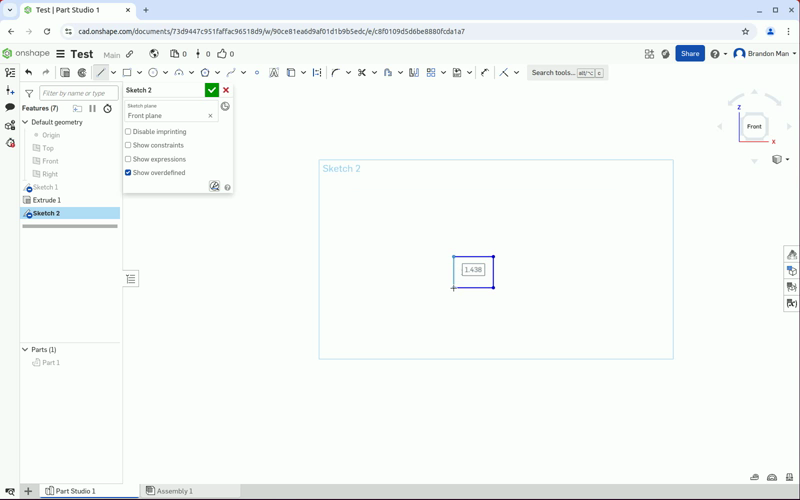
scroll(6)
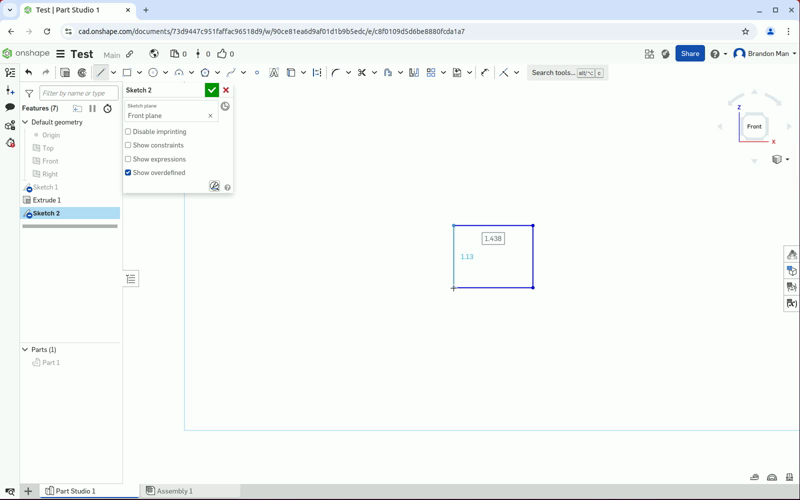
key_up(shift)
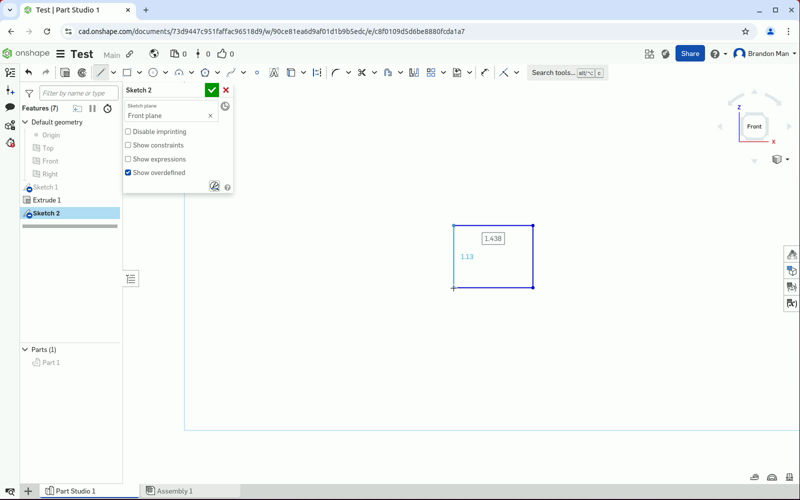
click(453, 287)
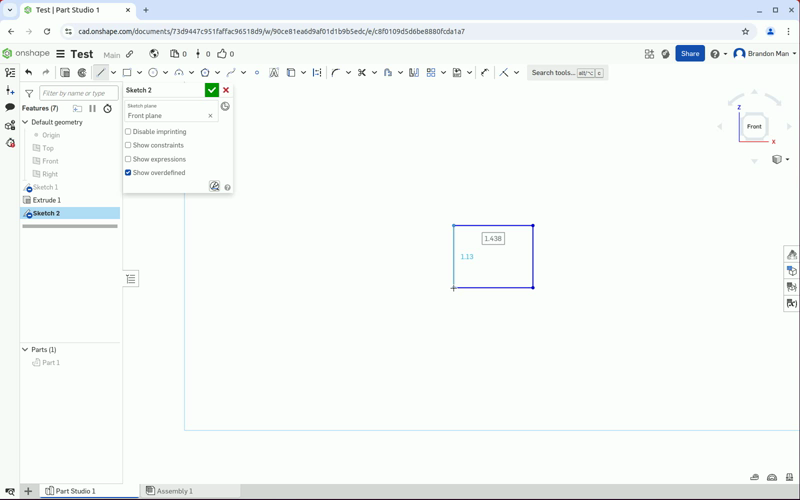
scroll(-6)
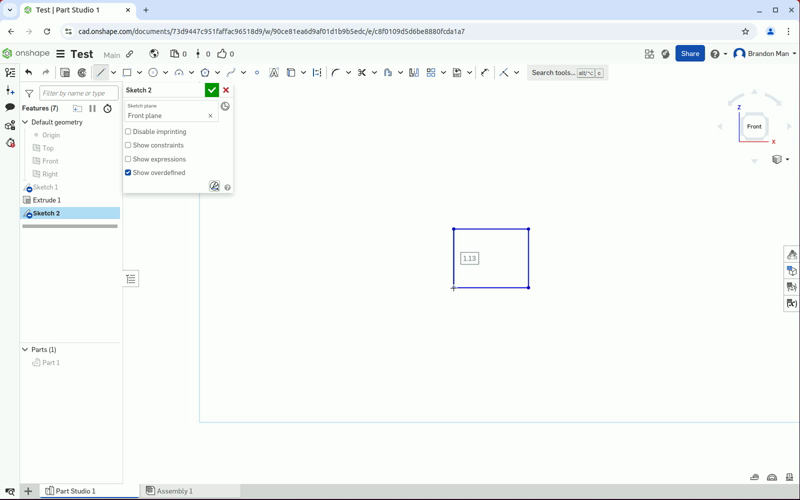
scroll(-6)
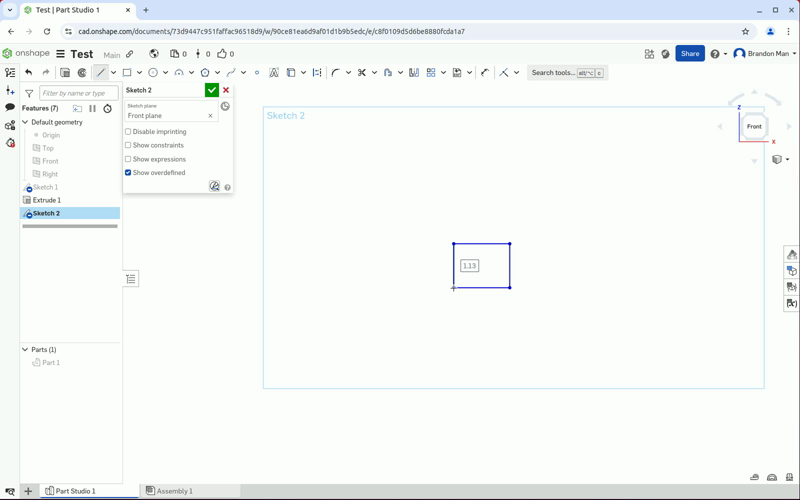
scroll(-6)
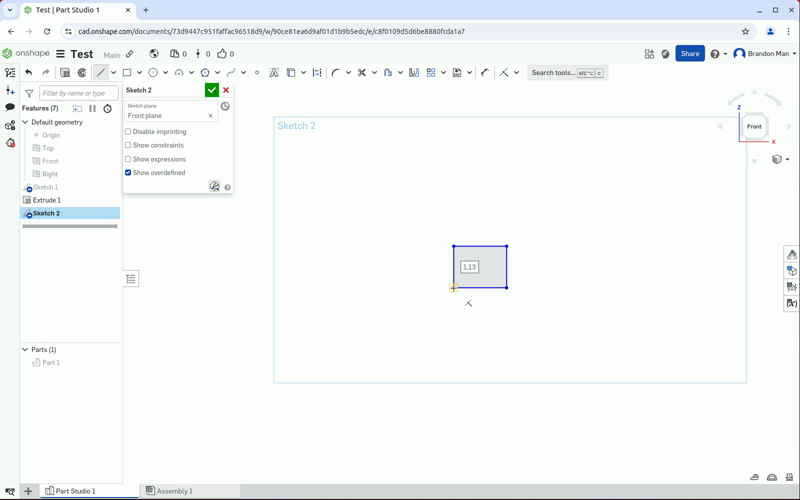
scroll(-6)
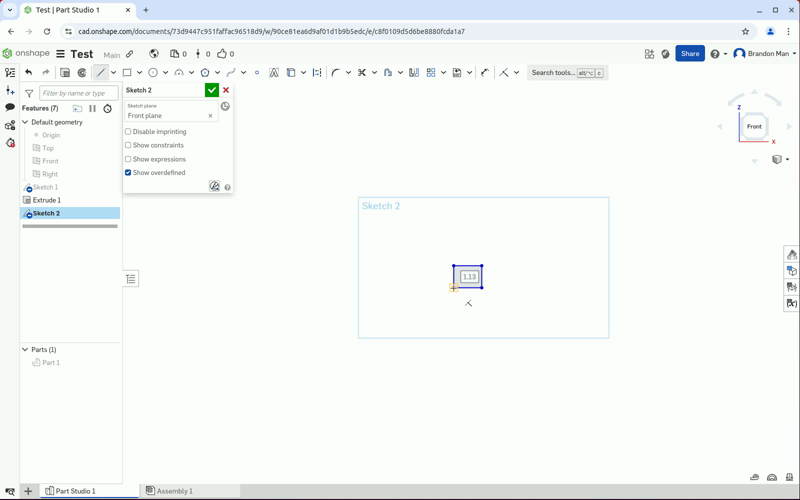
scroll(-6)
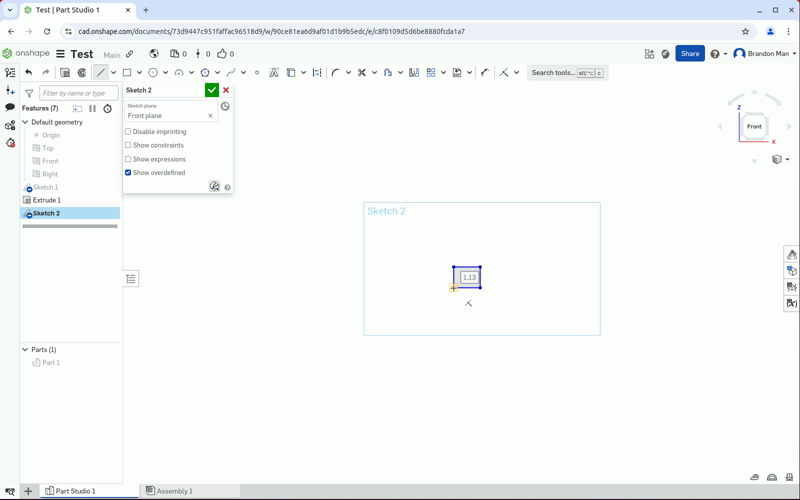
scroll(-6)
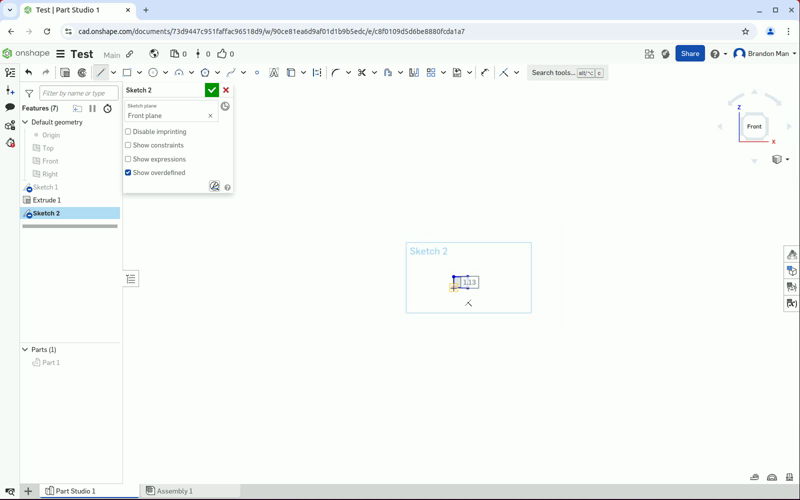
scroll(-6)
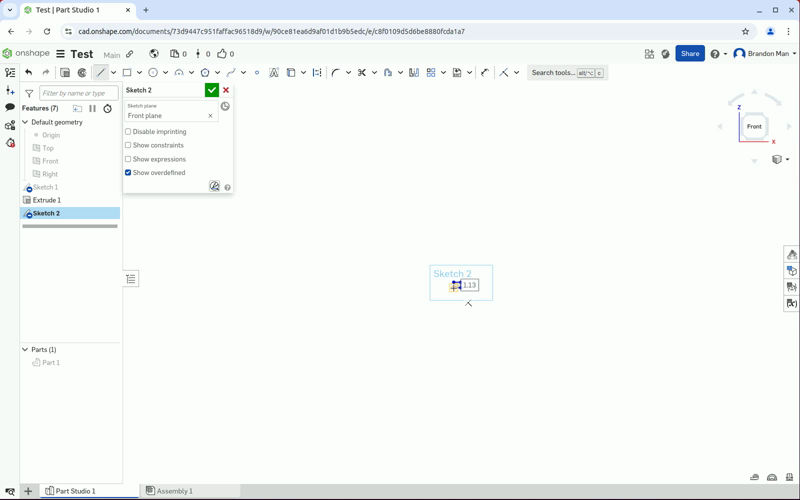
key(esc)
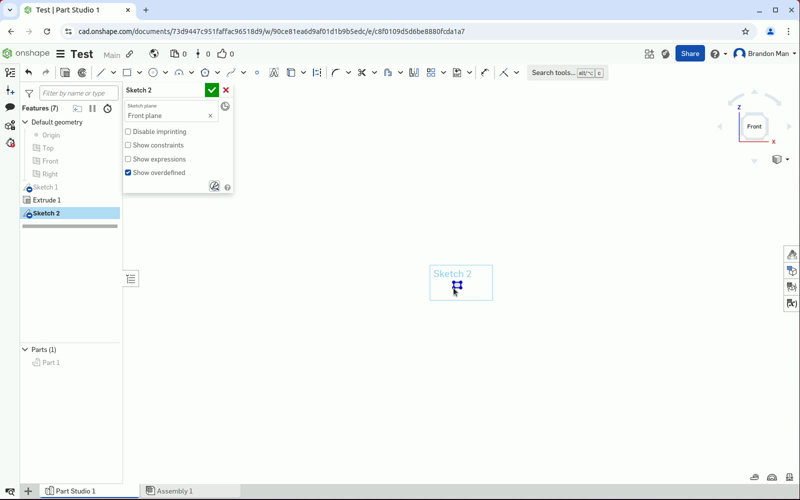
mouse_move(460, 282)
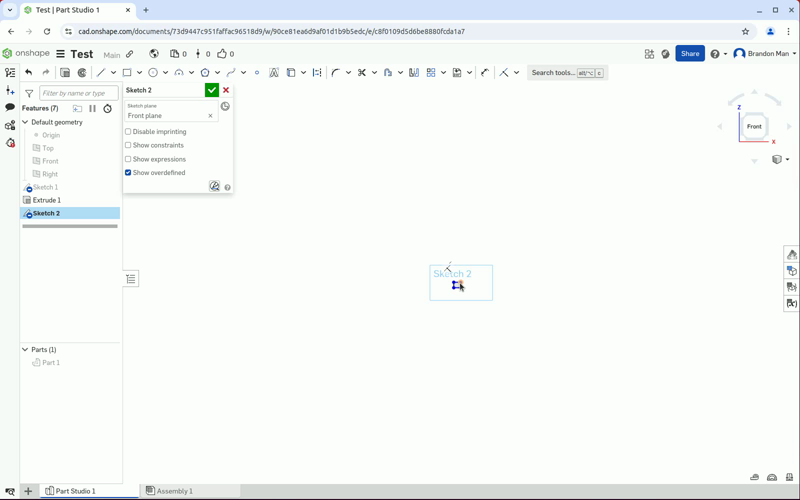
scroll(6)
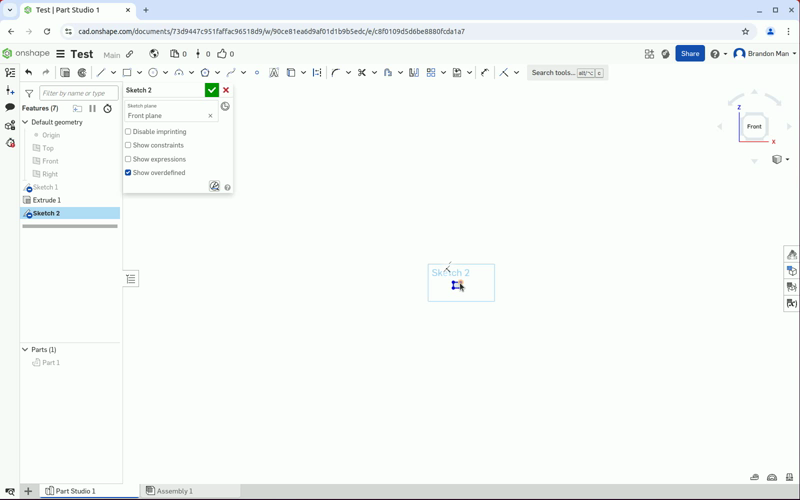
scroll(6)
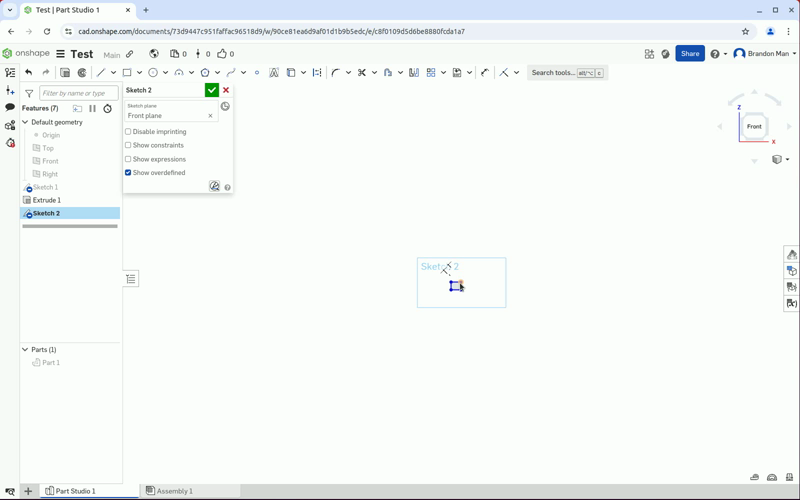
scroll(6)
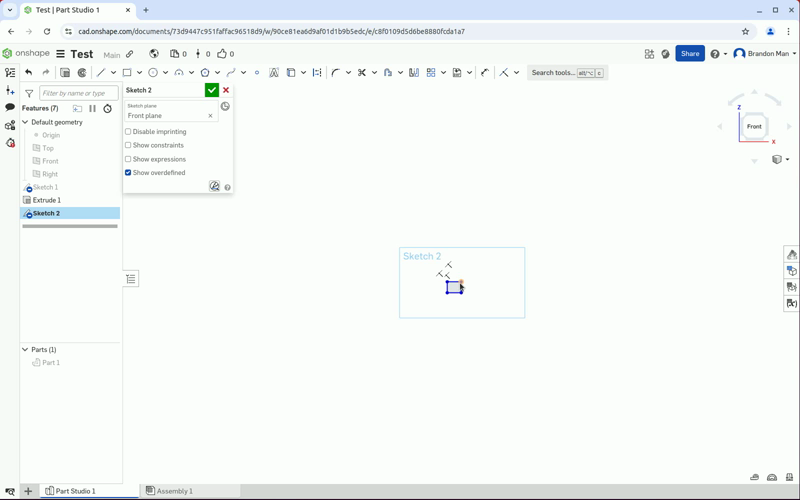
scroll(6)
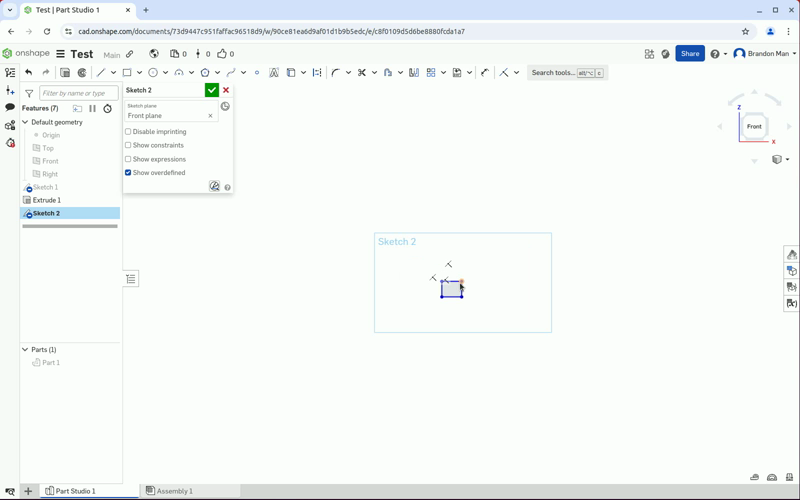
scroll(6)
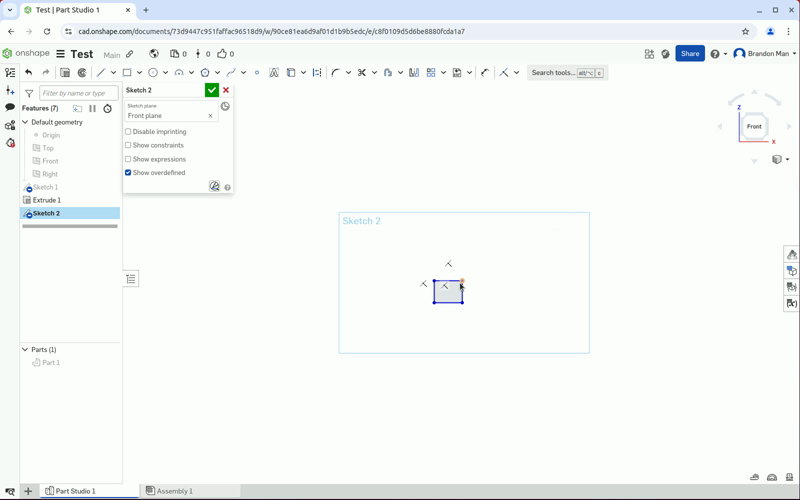
scroll(6)
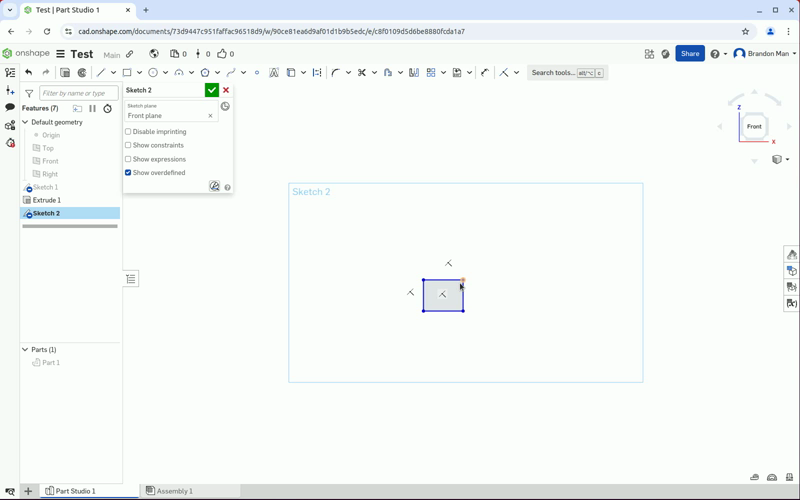
scroll(6)
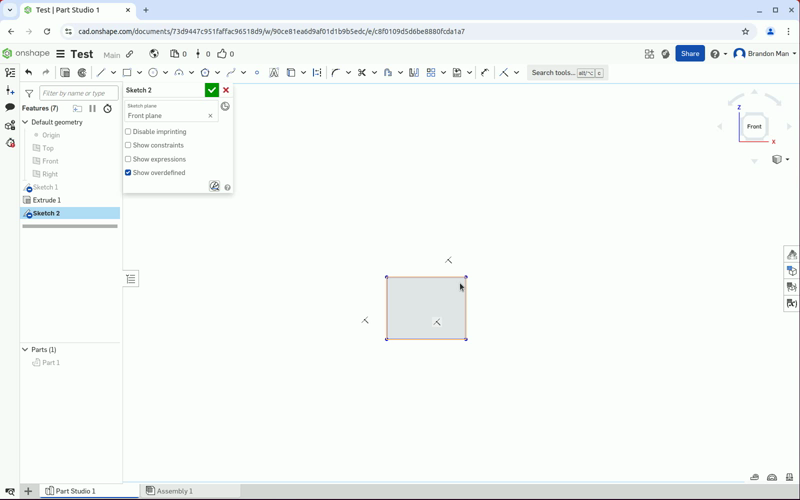
click(460, 282)
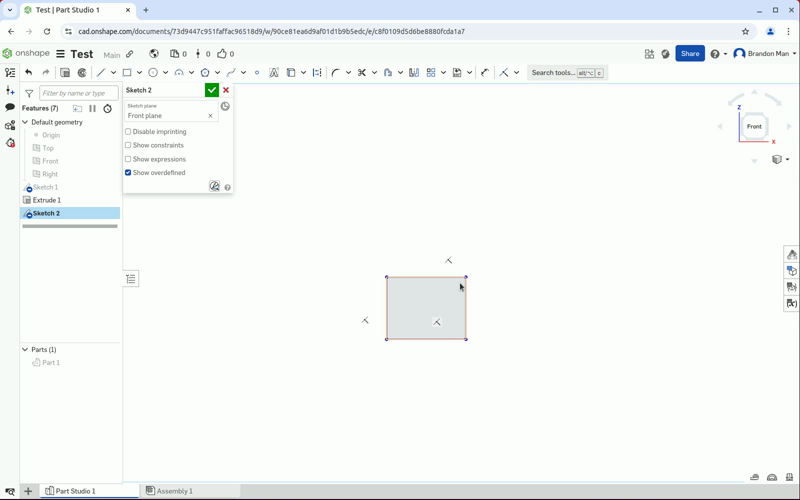
scroll(-6)
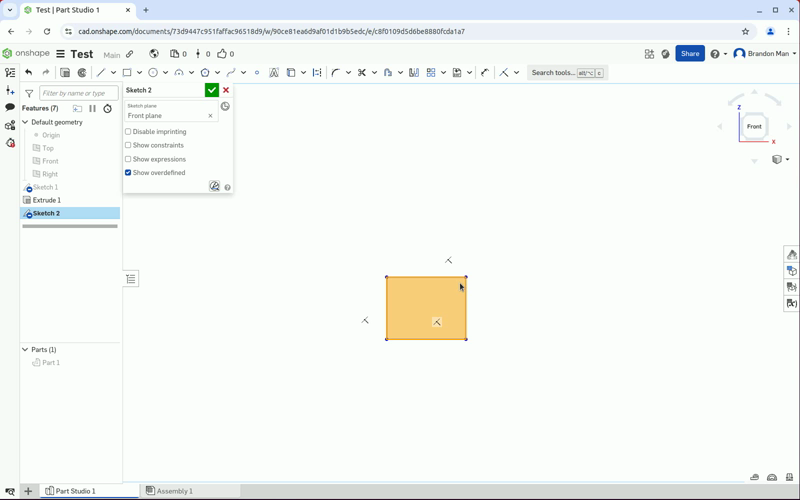
scroll(-6)
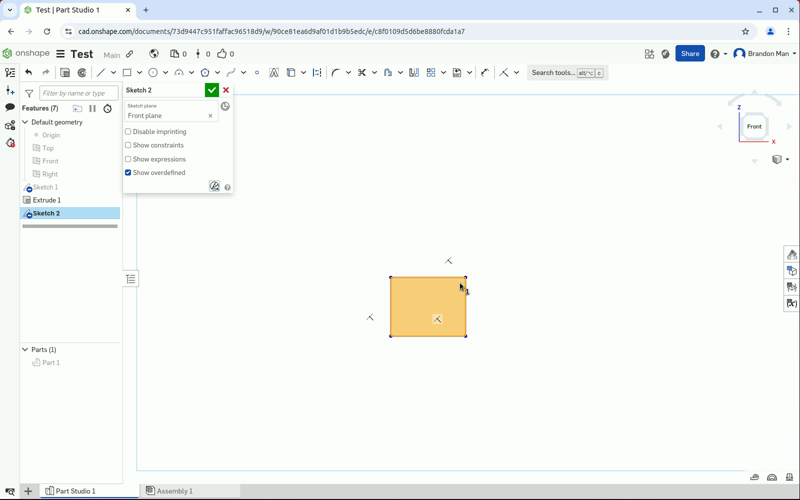
scroll(-6)
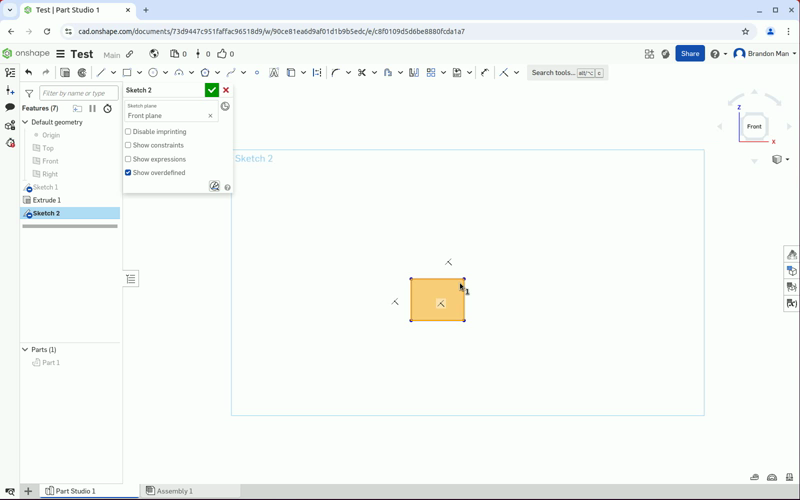
scroll(-6)
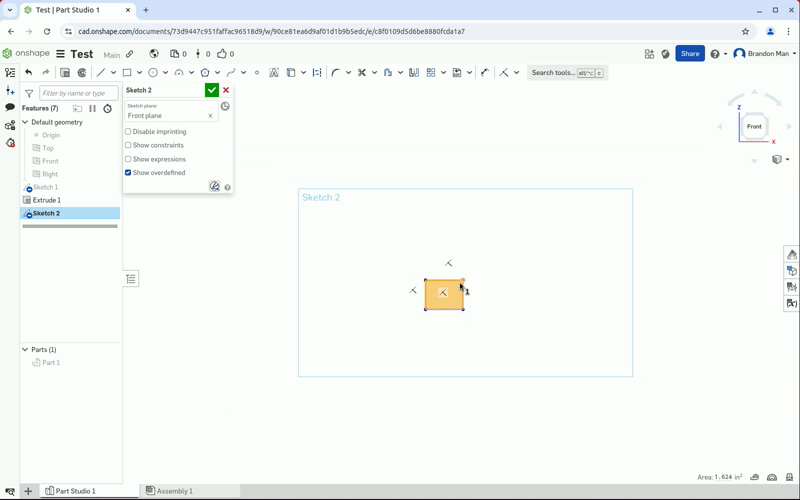
scroll(-6)
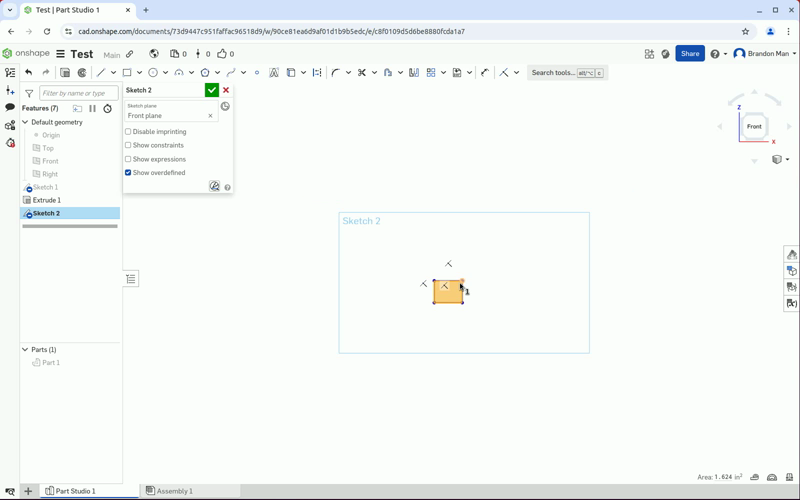
scroll(-6)
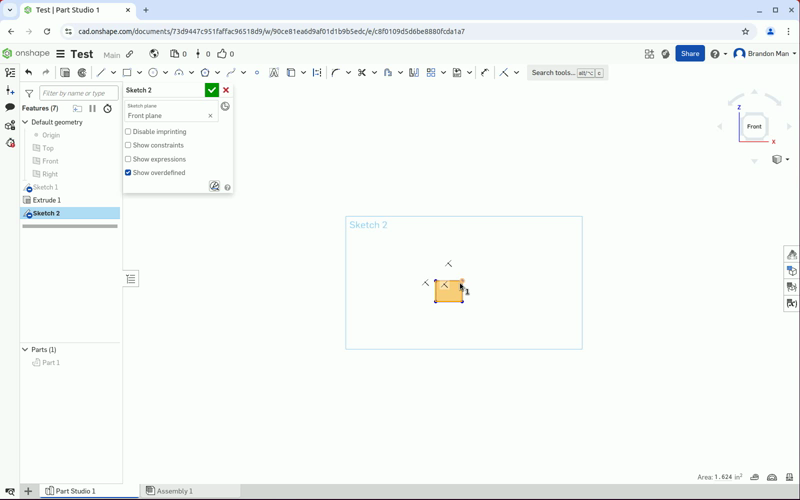
scroll(-6)
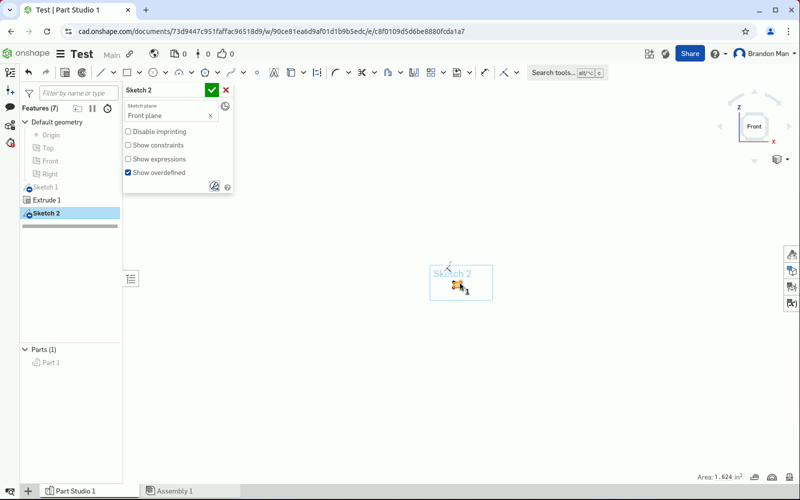
mouse_move(73, 352)
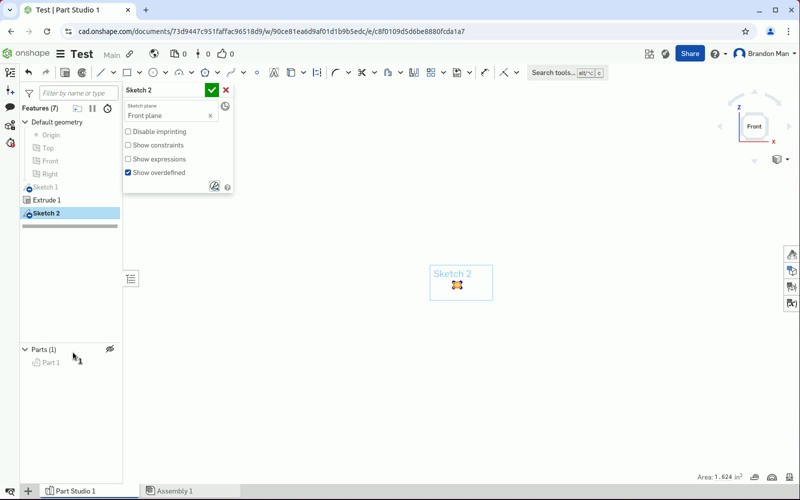
key(shift+y)
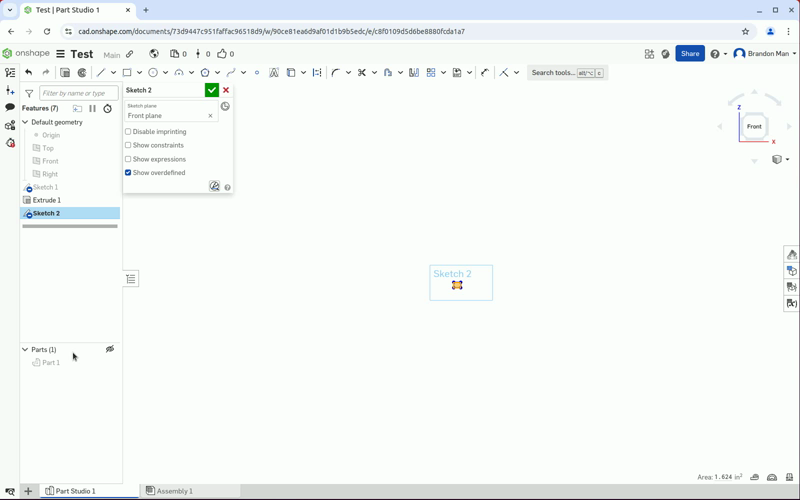
key(shift+e)
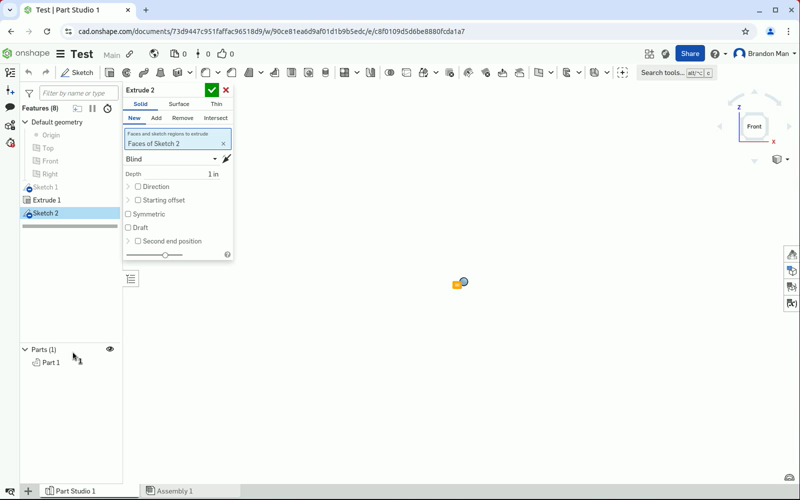
mouse_move(143, 106)
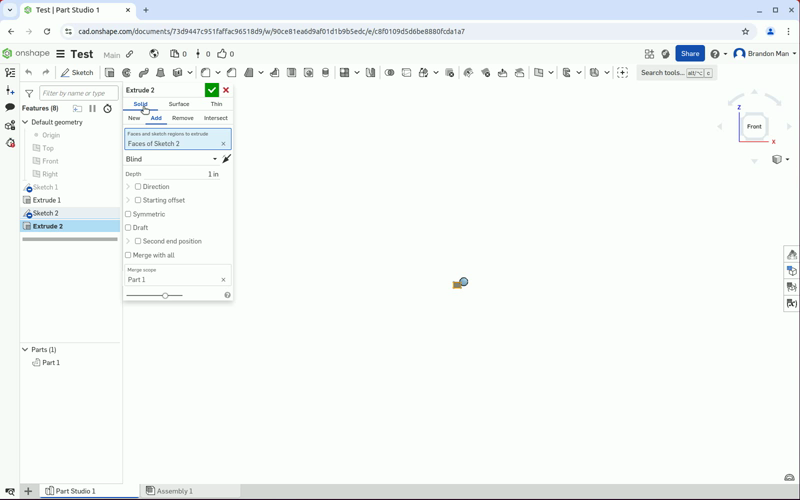
click(143, 106)
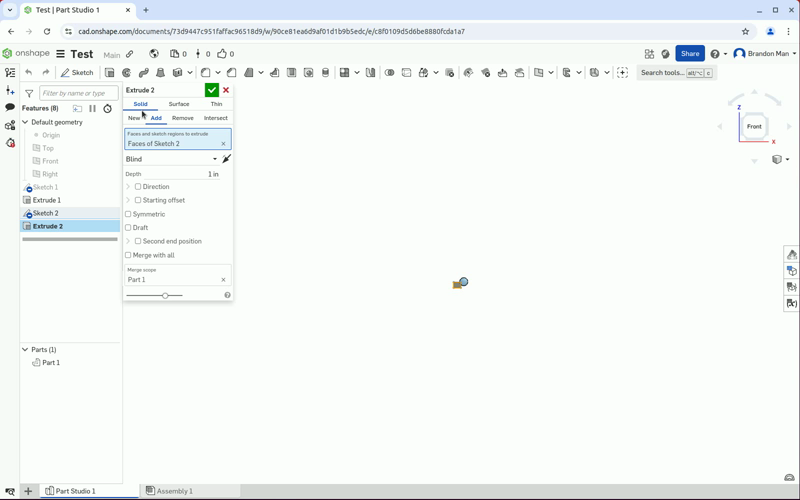
mouse_move(137, 120)
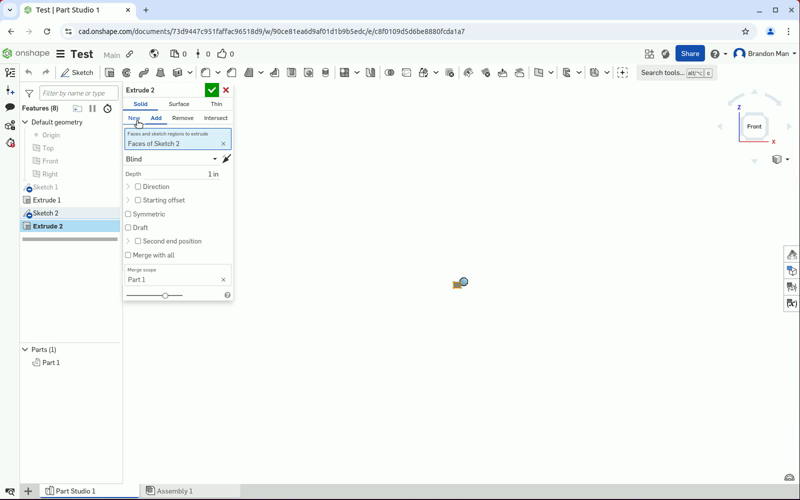
click(137, 120)
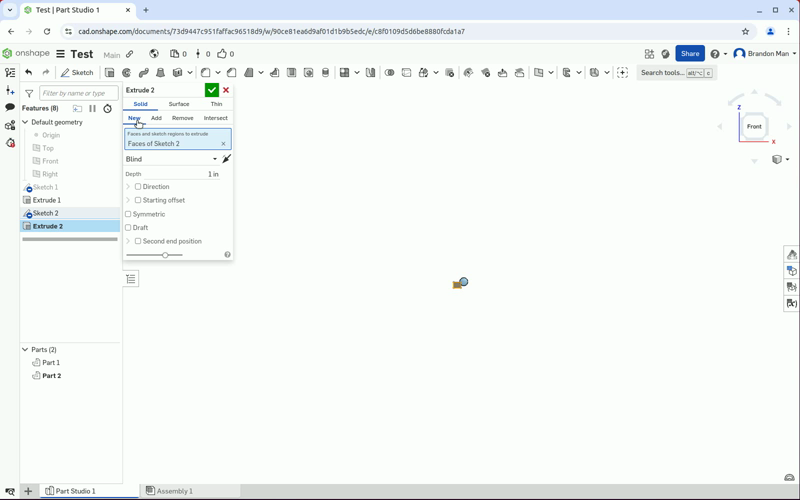
key(tab, 4)
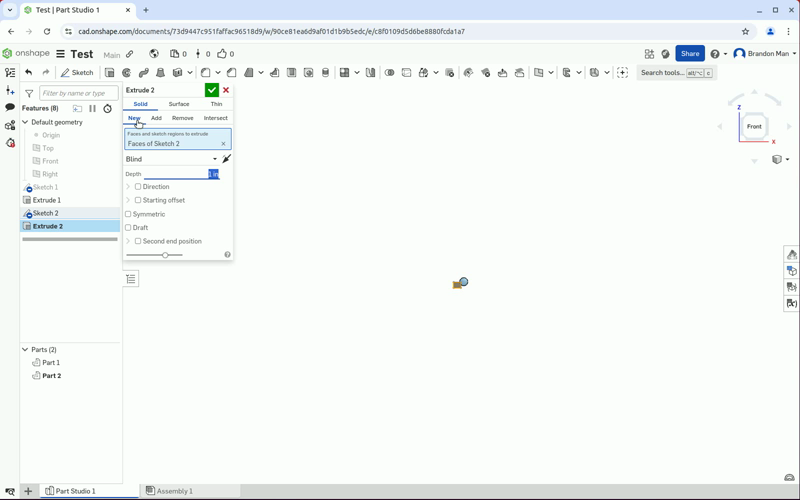
text(23.108)
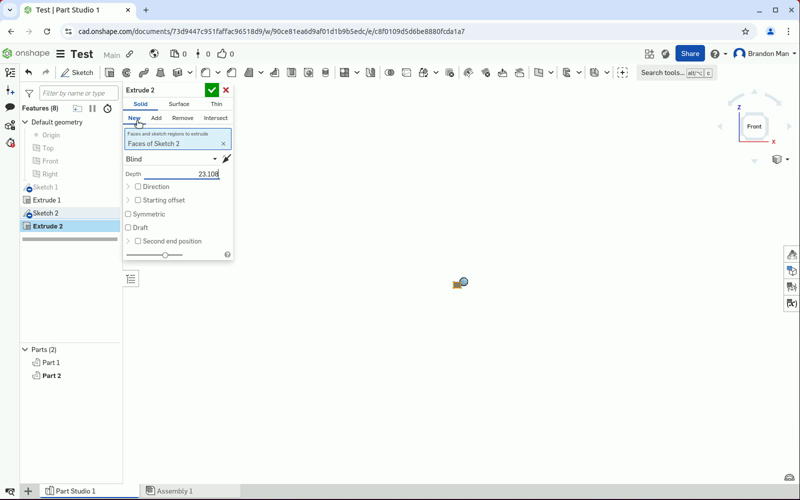
key(enter)
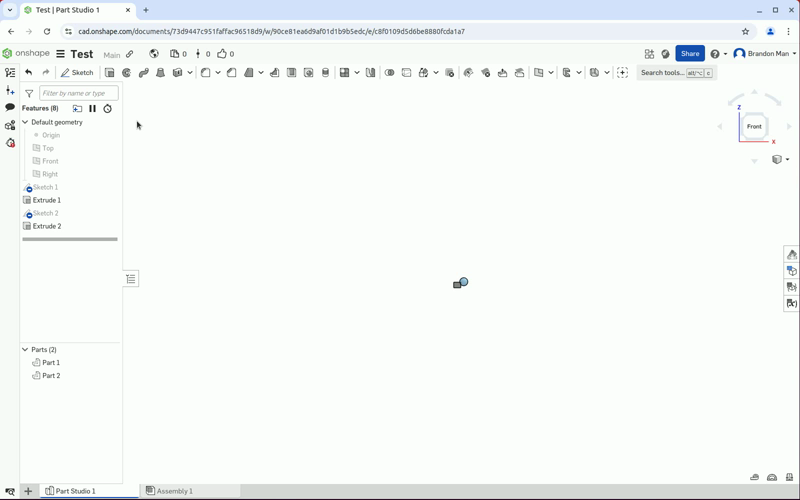
key(shift+h)
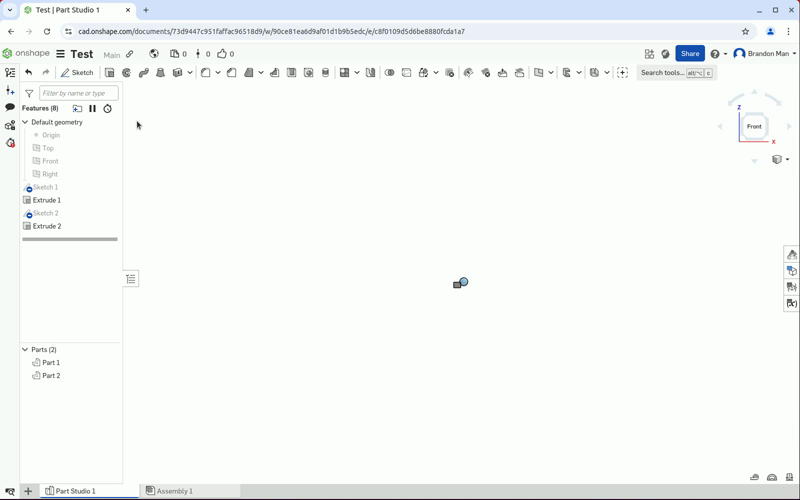
key(shift+h)
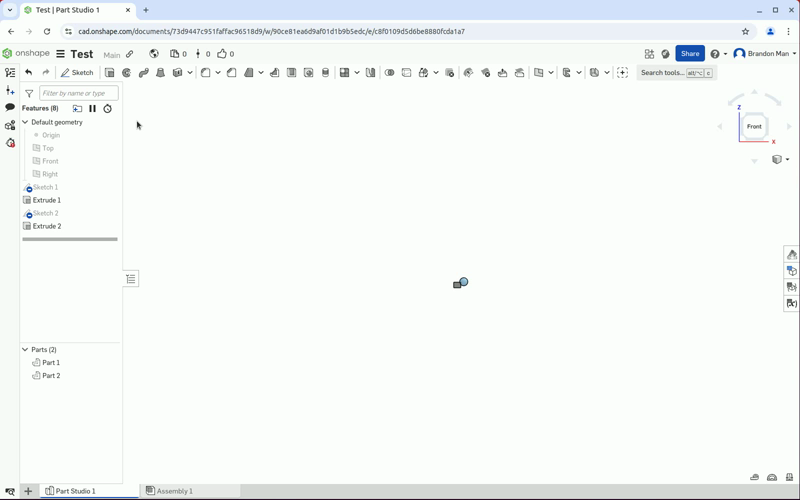
mouse_move(73, 189)
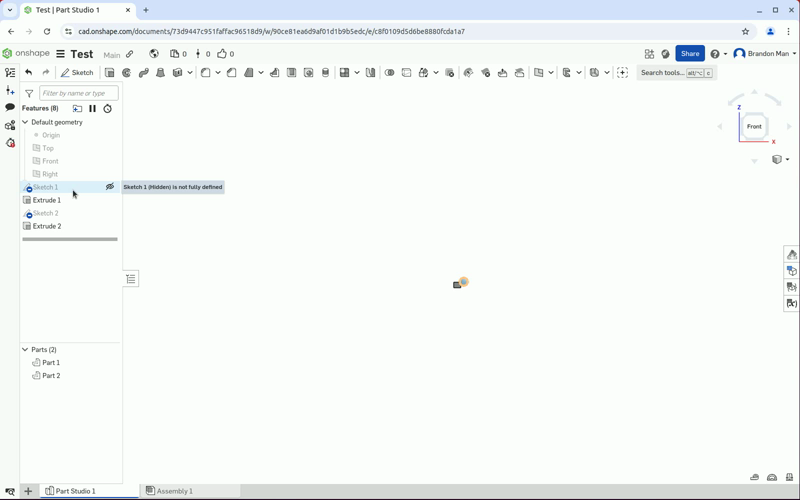
click(73, 189)
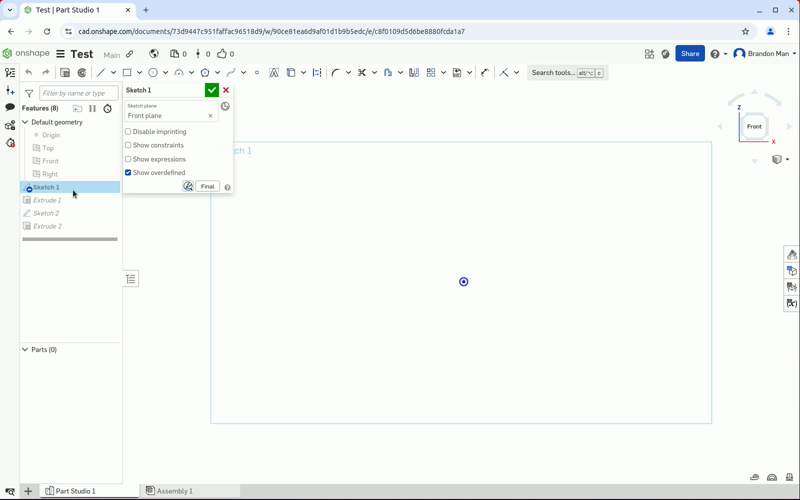
mouse_move(229, 92)
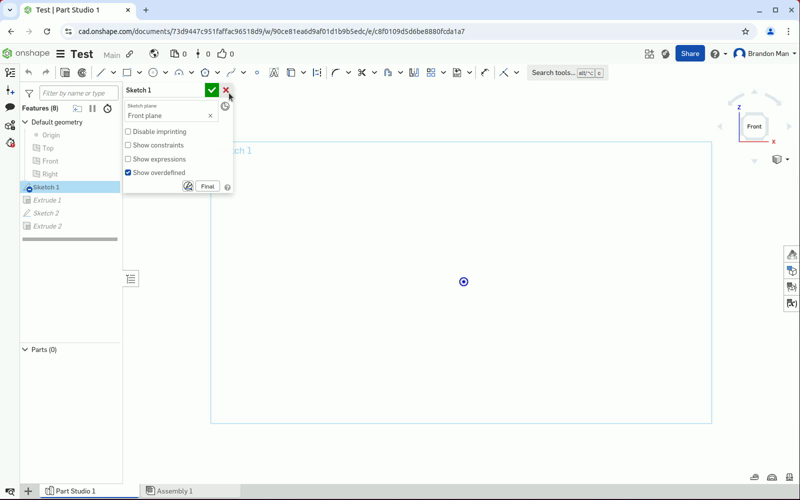
click(229, 92)
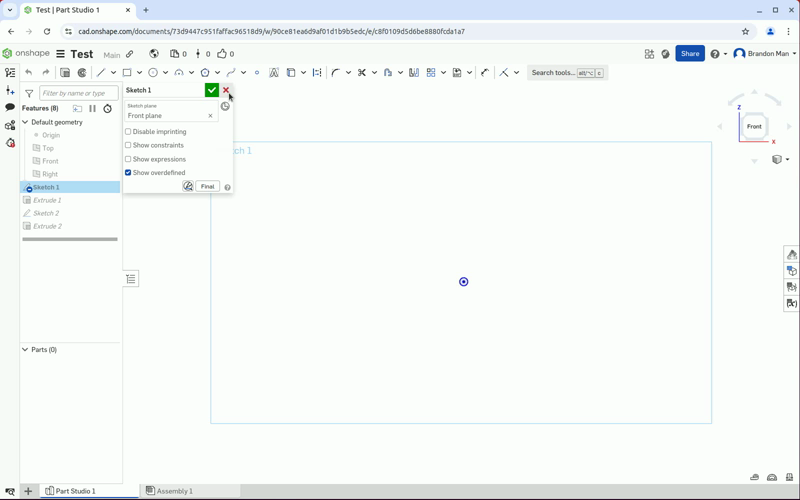
key(shift+s)
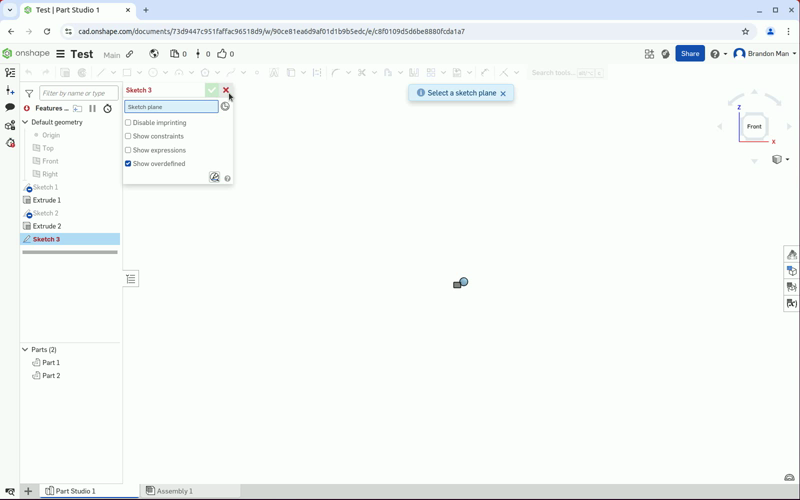
mouse_move(73, 163)
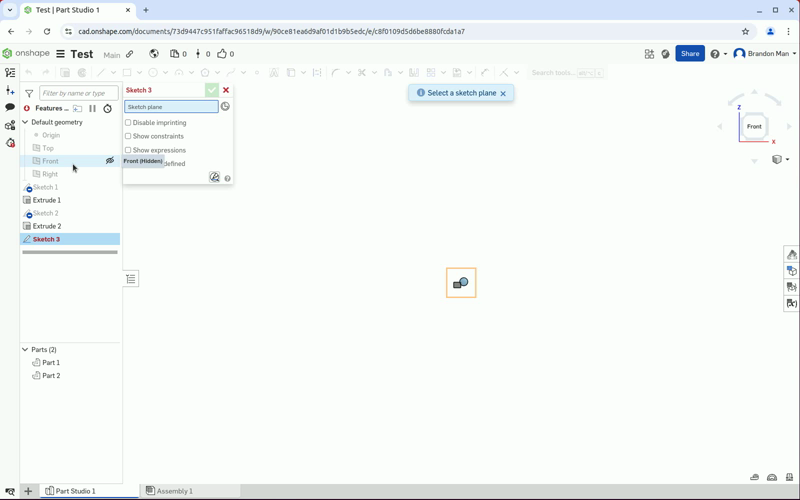
click(73, 163)
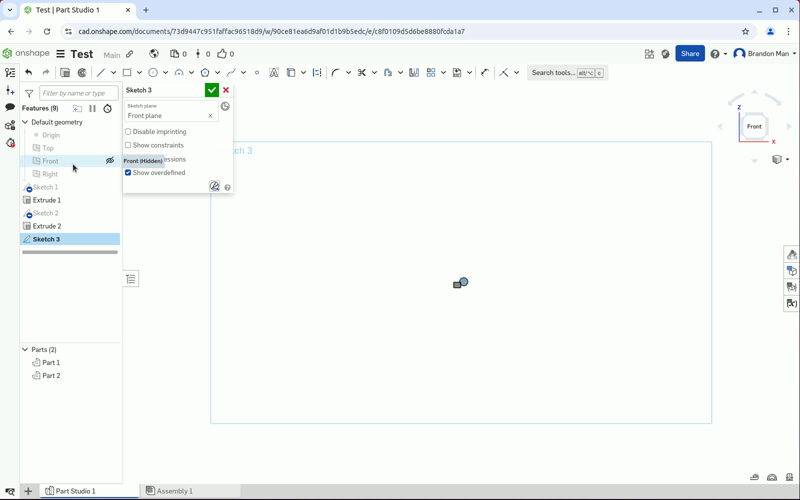
mouse_move(73, 352)
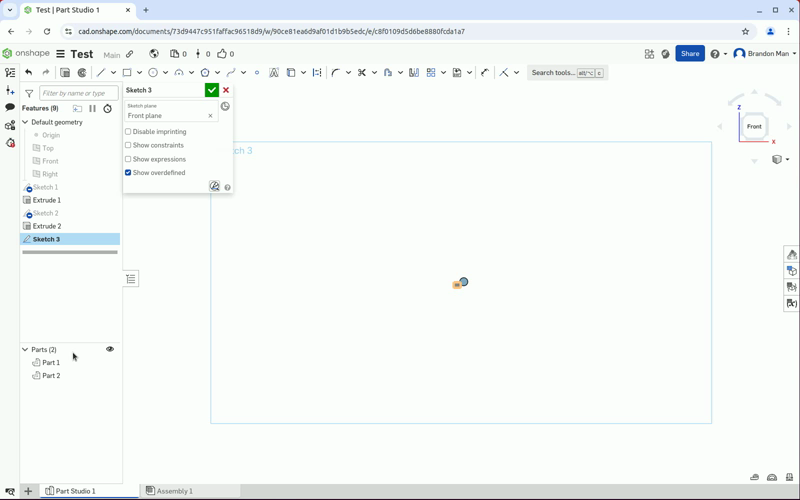
key(y)
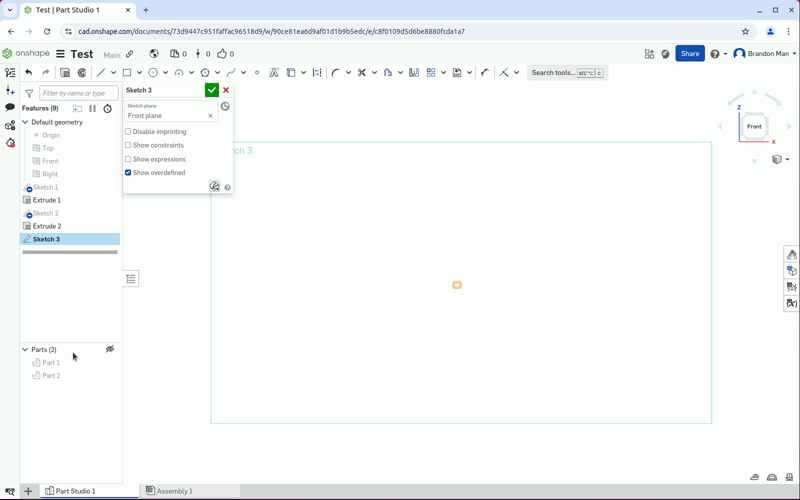
key(c)
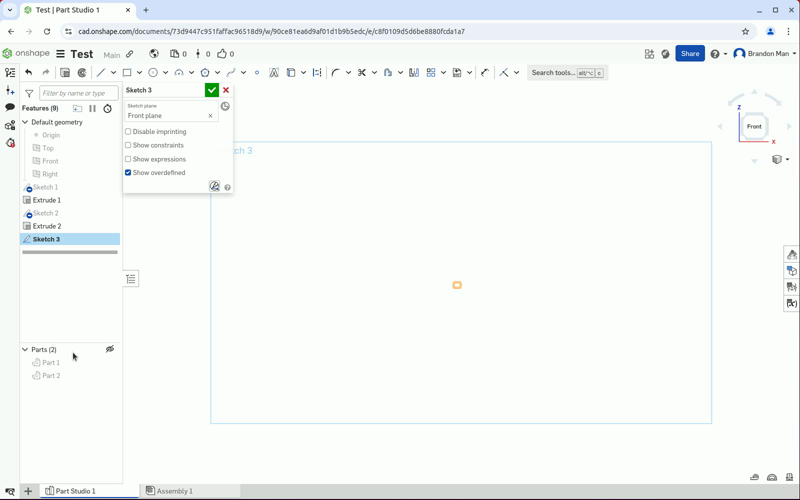
key_down(shift)
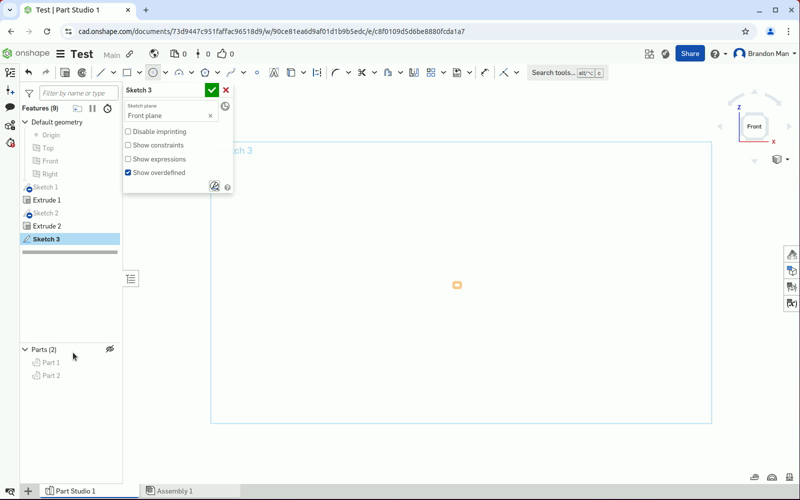
mouse_move(463, 281)
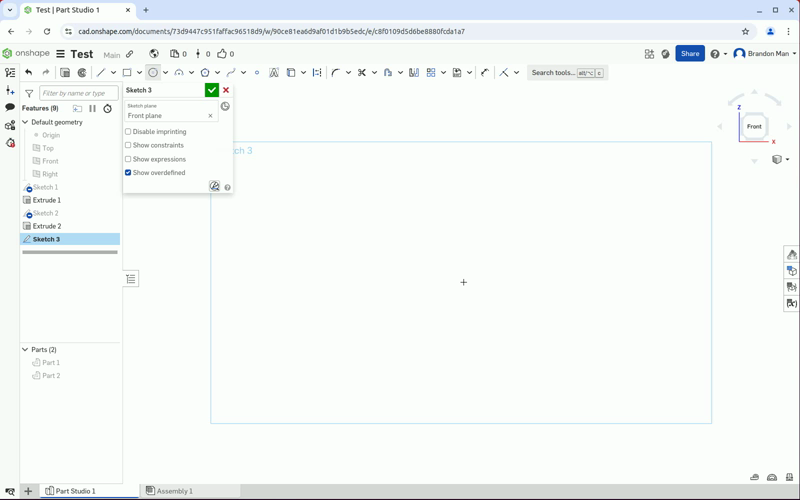
click(463, 281)
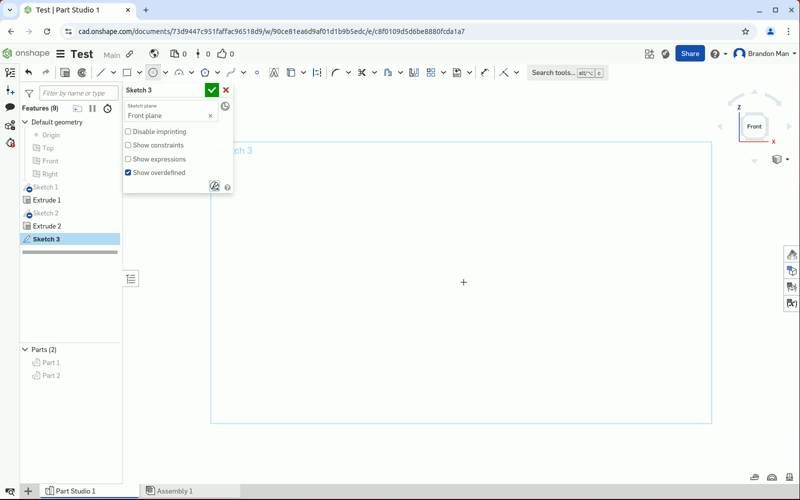
key_up(shift)
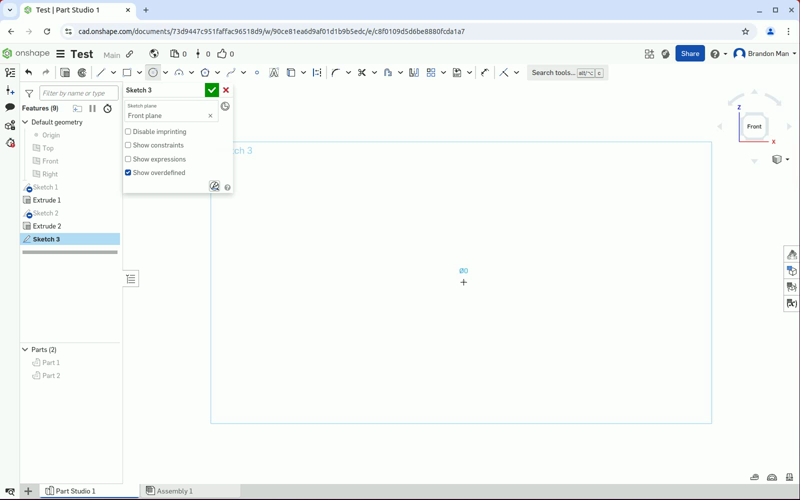
mouse_move(467, 281)
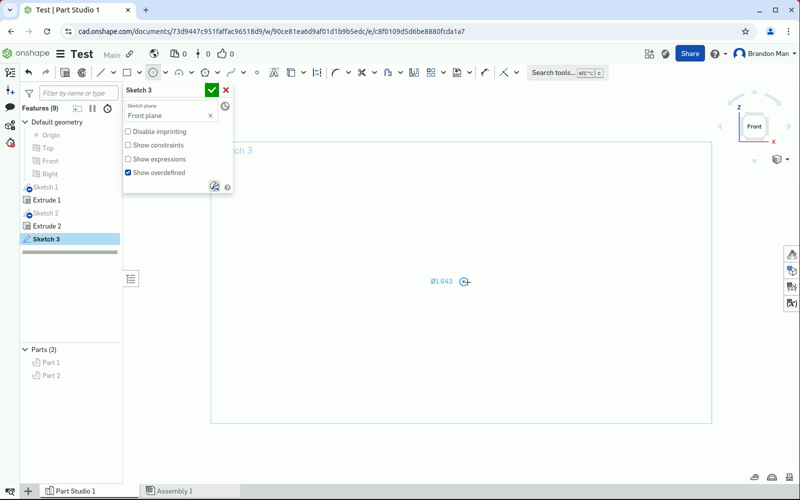
click(467, 281)
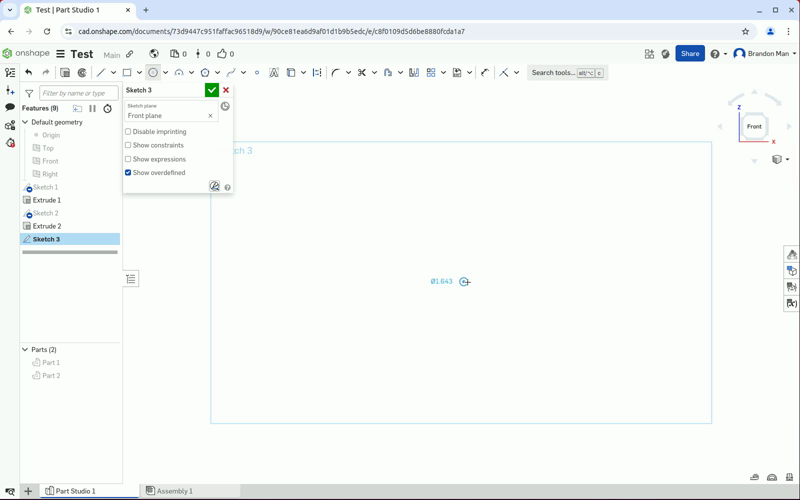
key(esc)
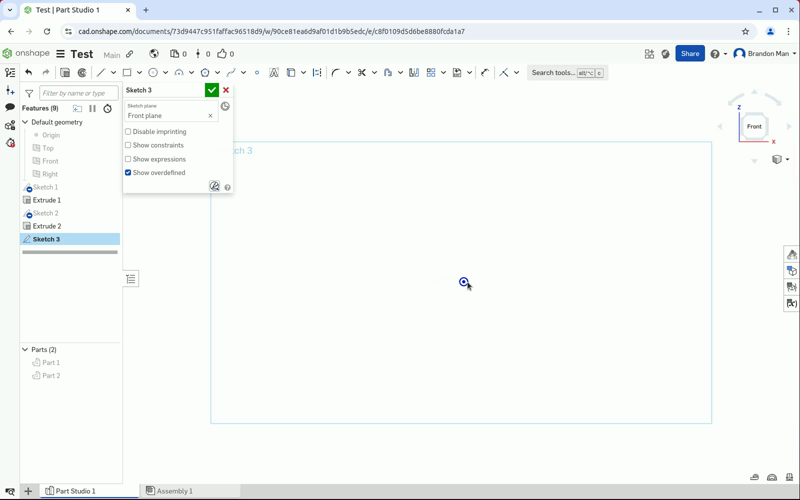
mouse_move(462, 283)
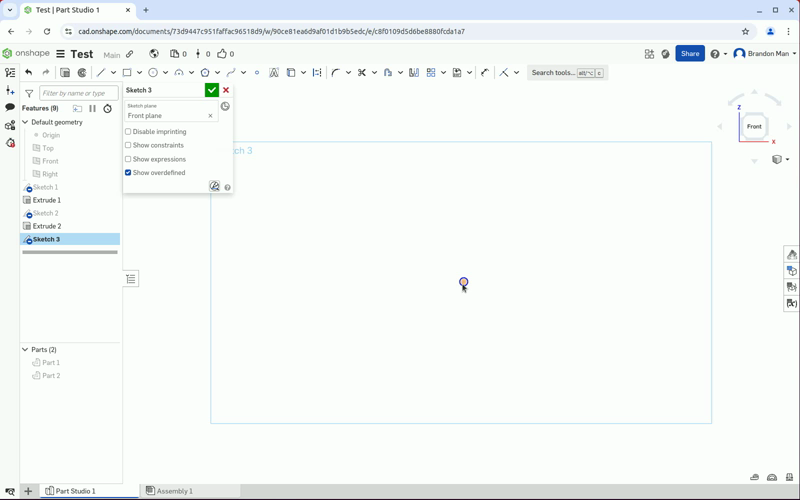
scroll(6)
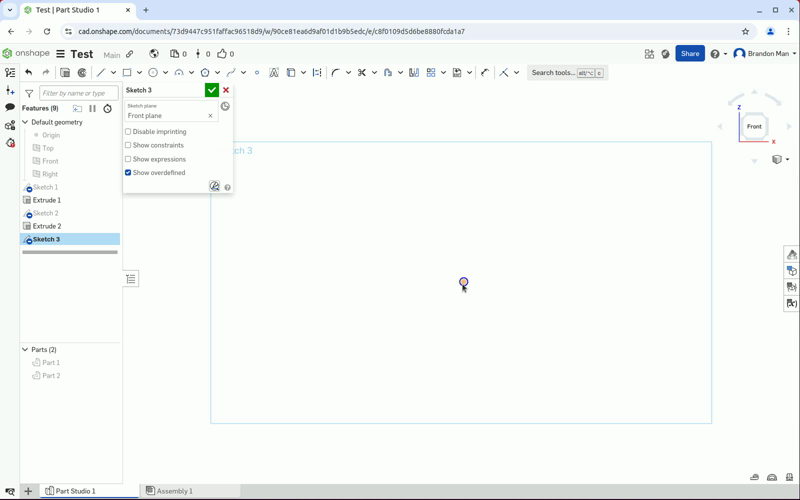
scroll(6)
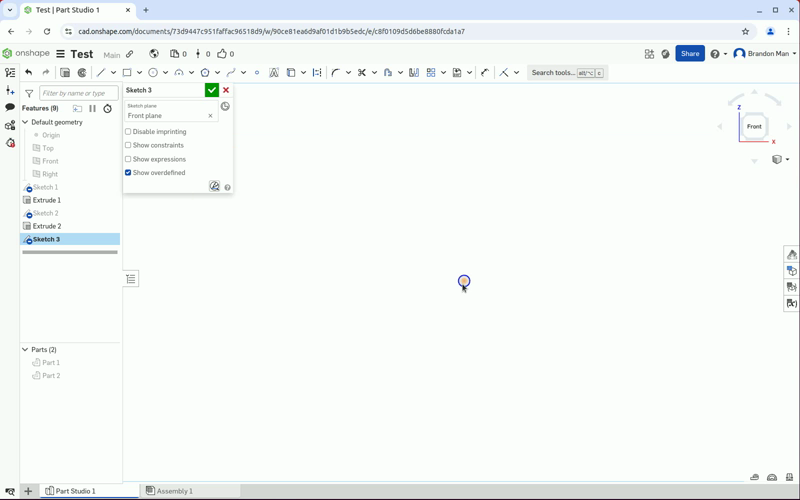
scroll(6)
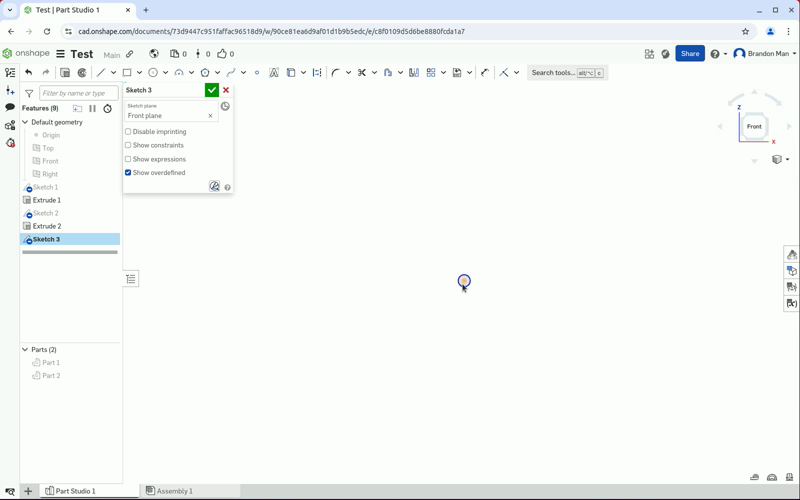
scroll(6)
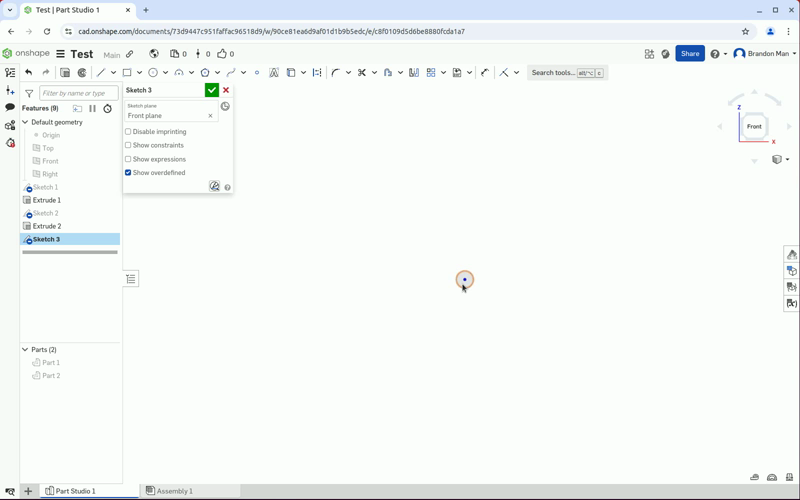
scroll(6)
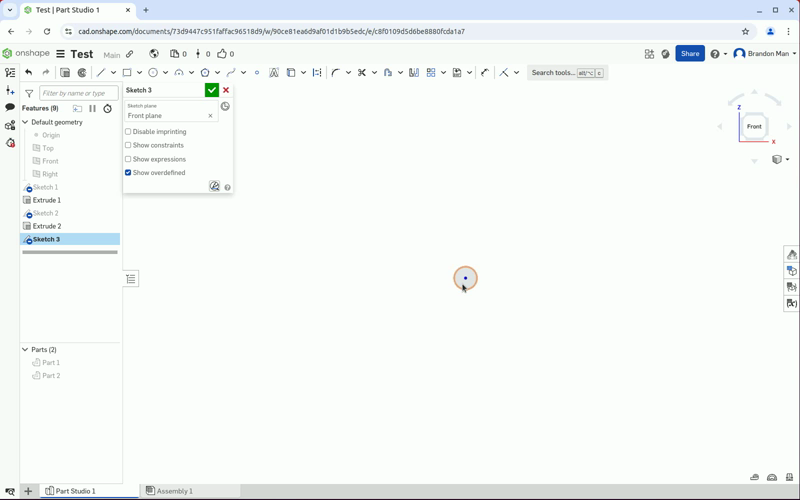
scroll(6)
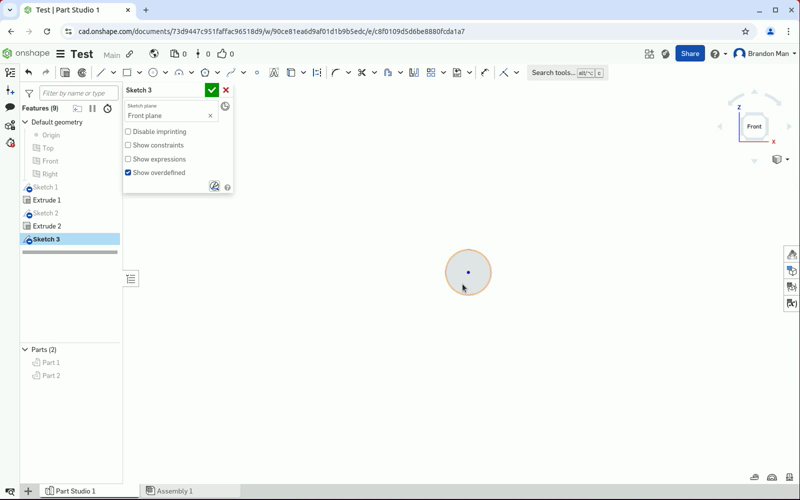
scroll(6)
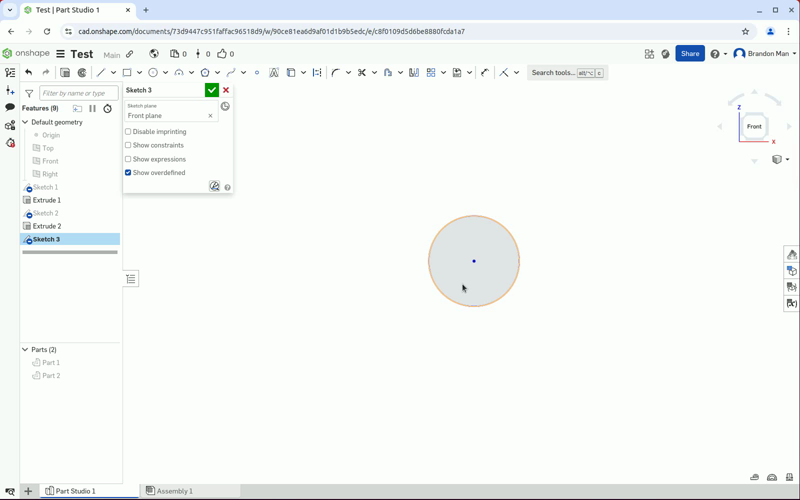
click(462, 283)
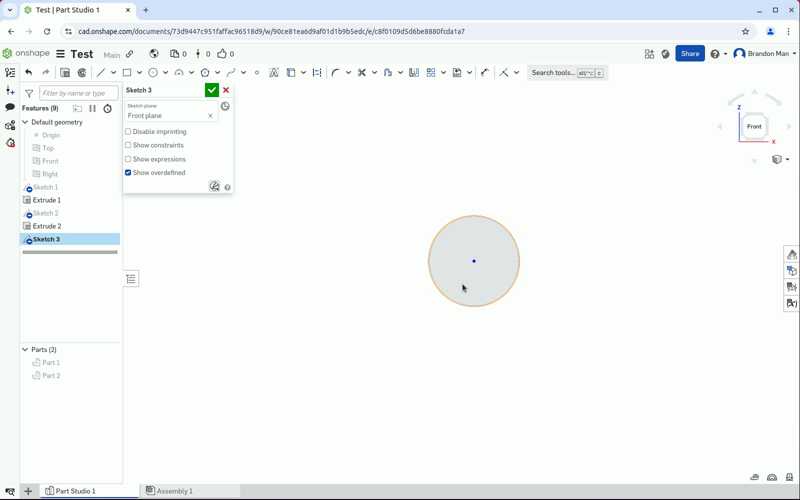
scroll(-6)
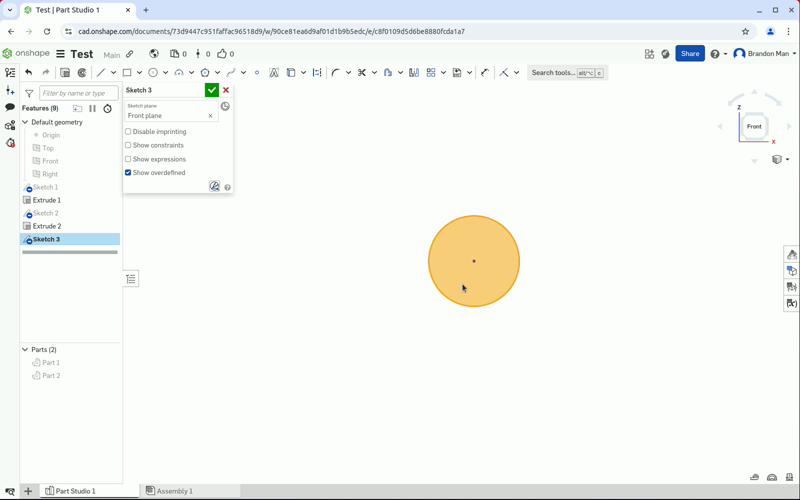
scroll(-6)
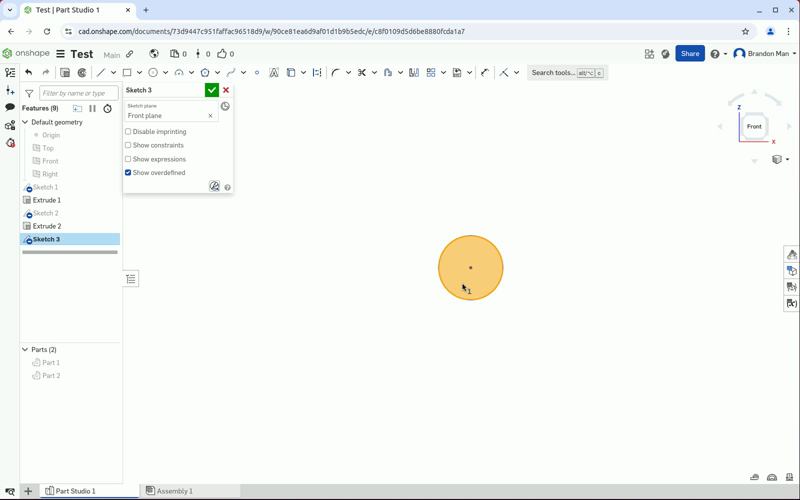
scroll(-6)
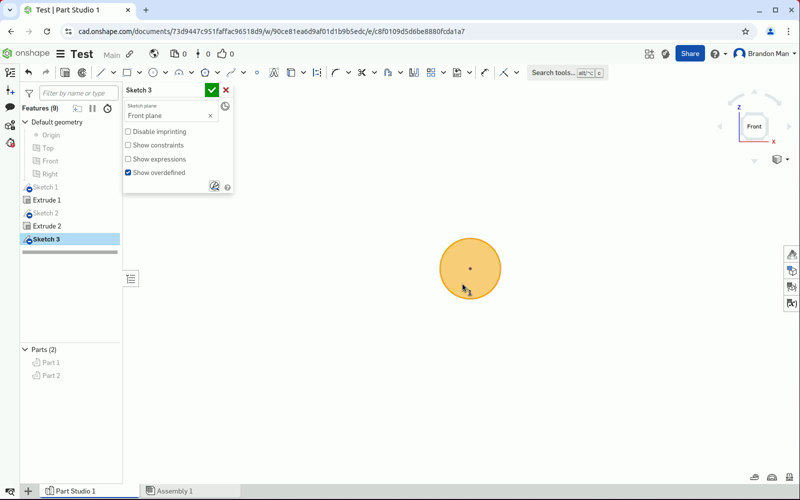
scroll(-6)
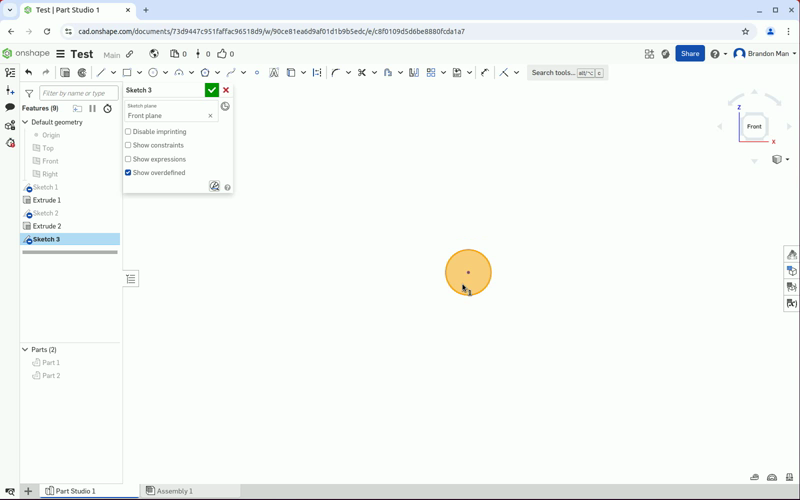
scroll(-6)
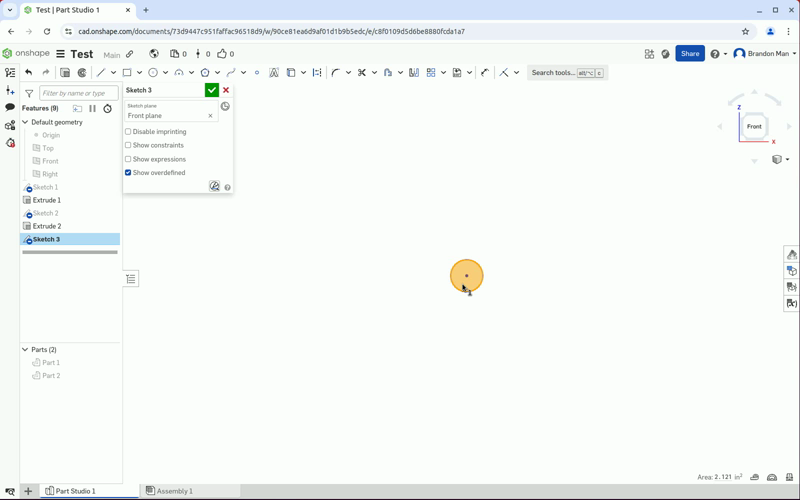
scroll(-6)
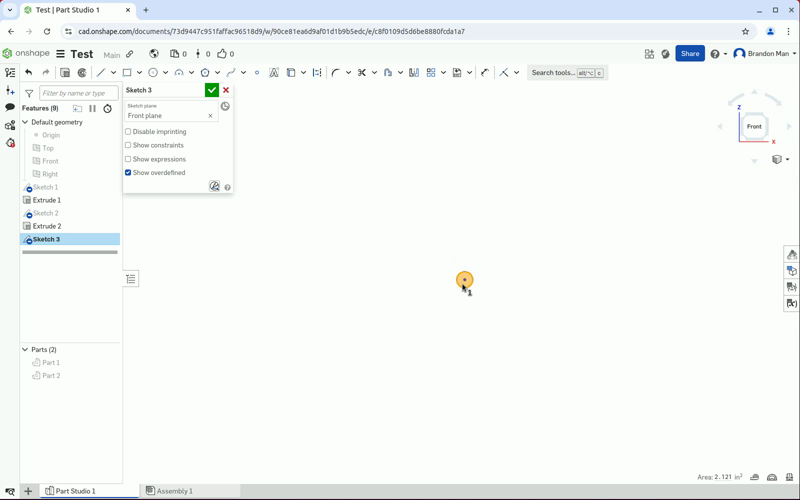
scroll(-6)
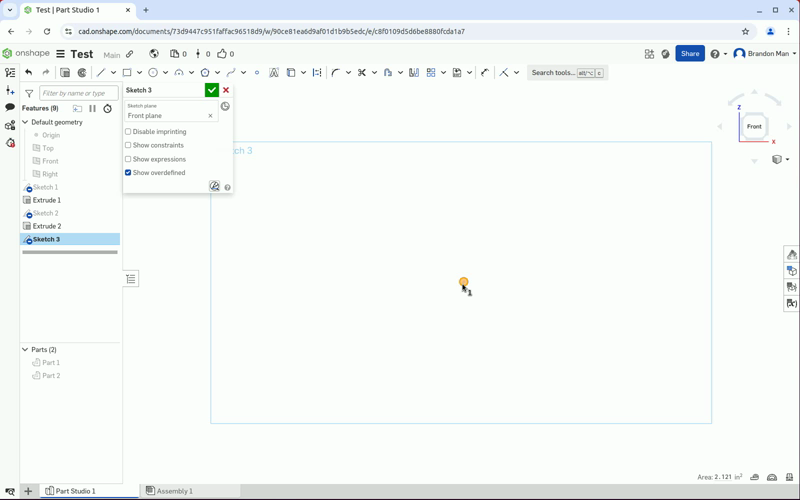
mouse_move(73, 352)
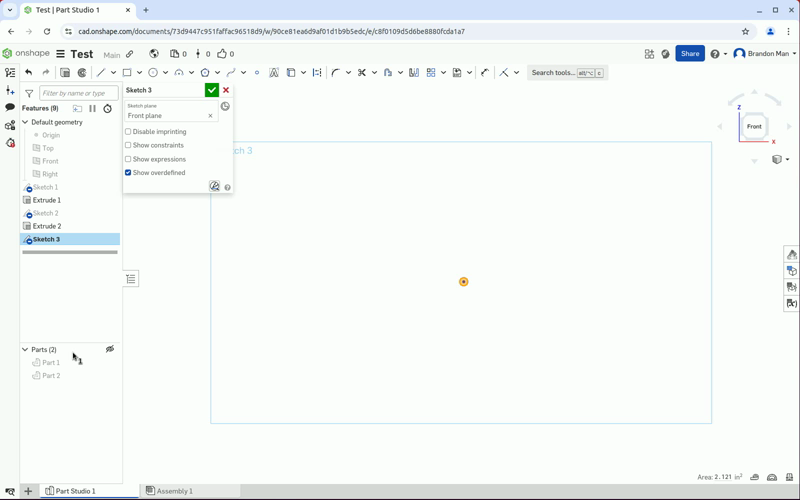
key(shift+y)
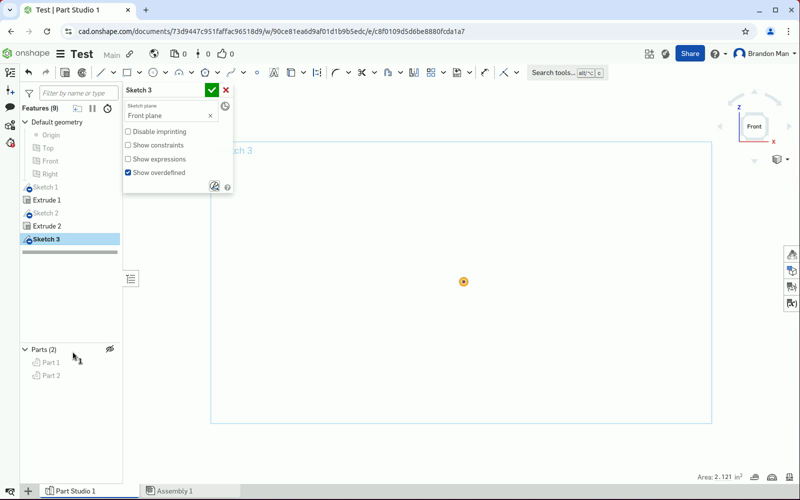
key(shift+e)
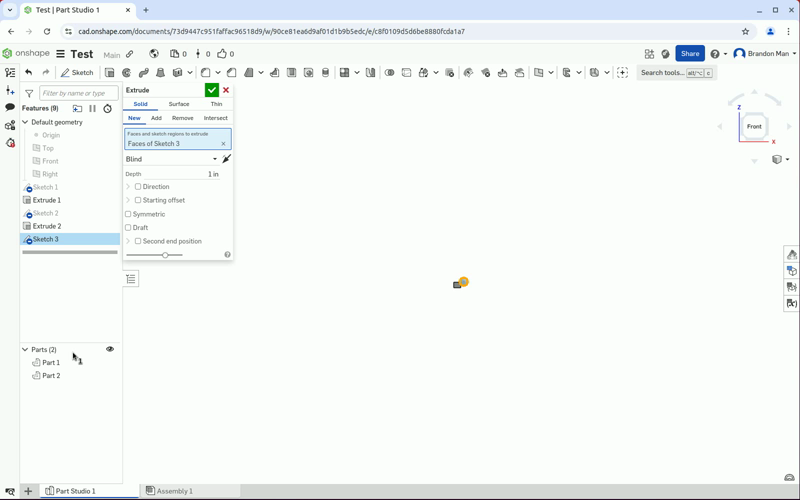
mouse_move(143, 106)
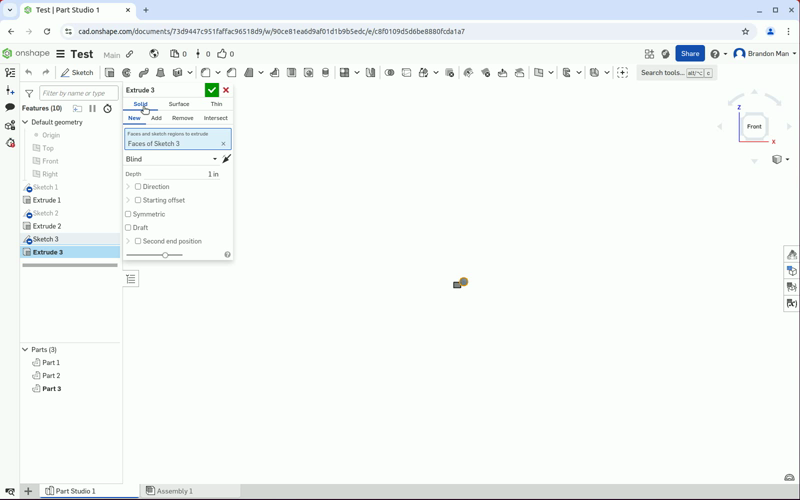
click(143, 106)
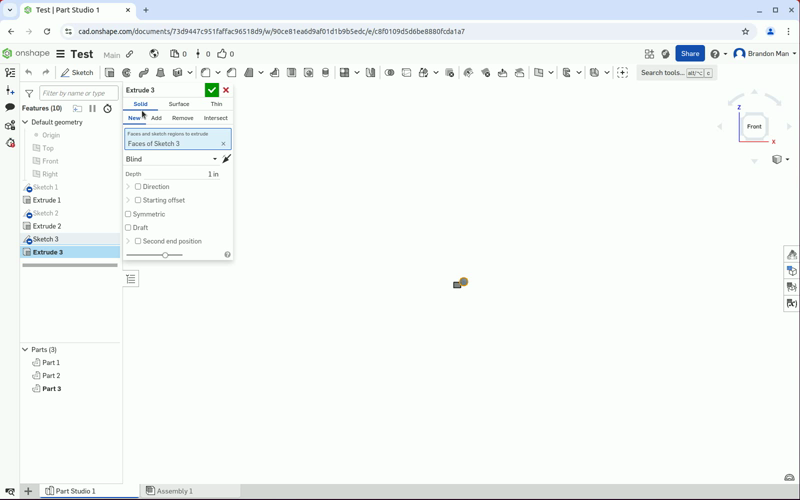
mouse_move(137, 120)
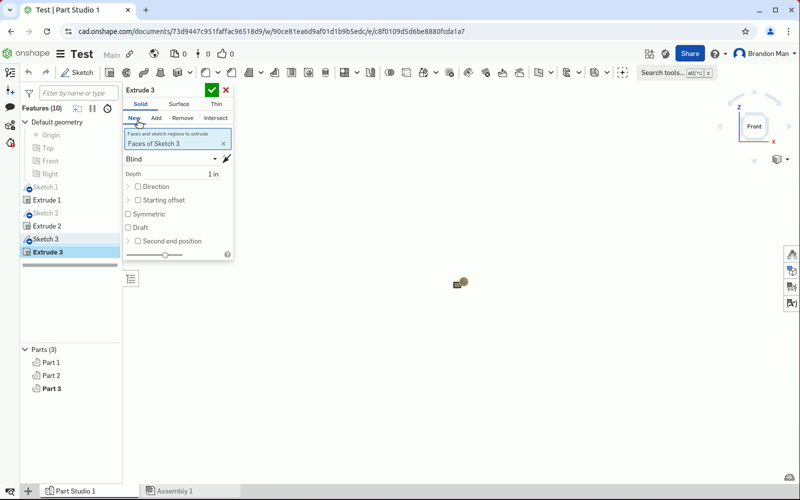
click(137, 120)
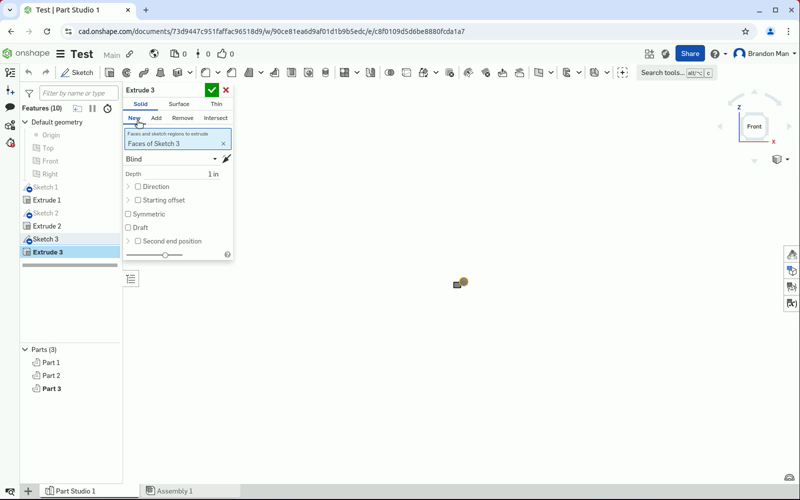
key(tab, 4)
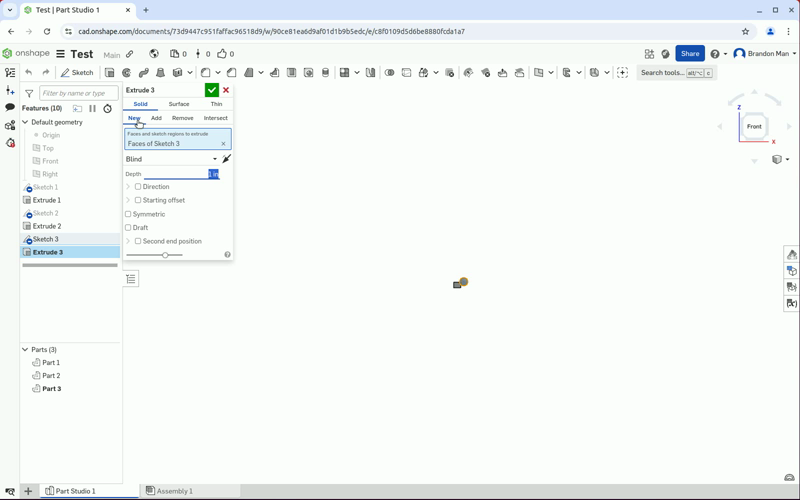
text(23.108)
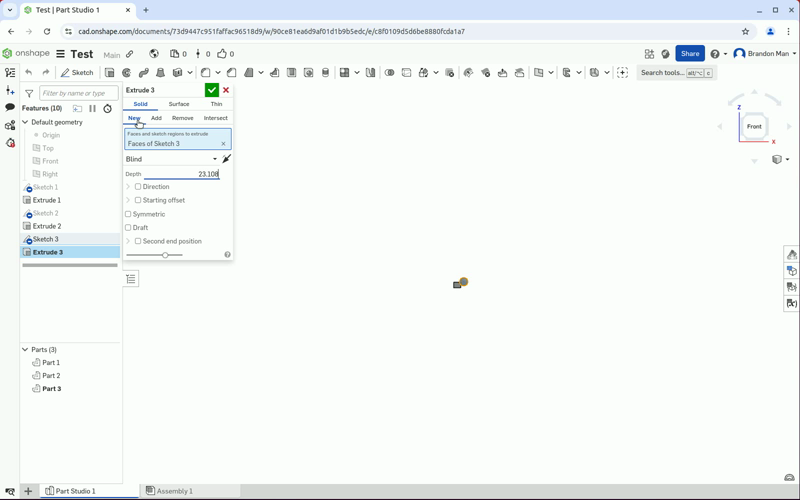
key(enter)
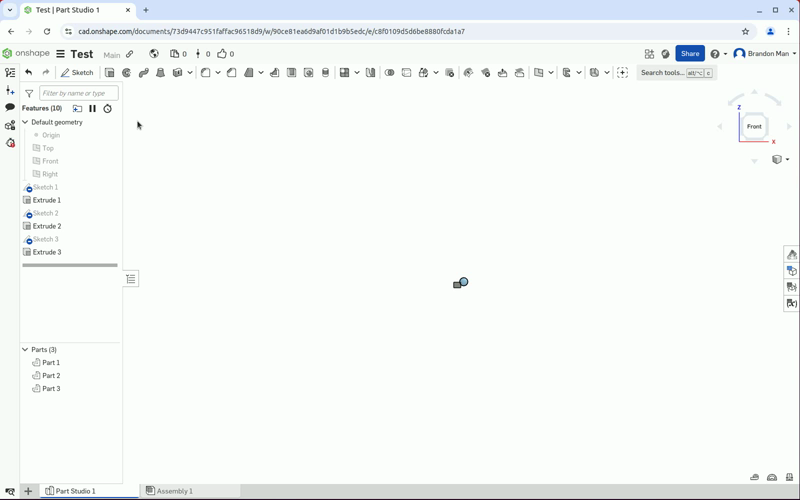
key(shift+h)
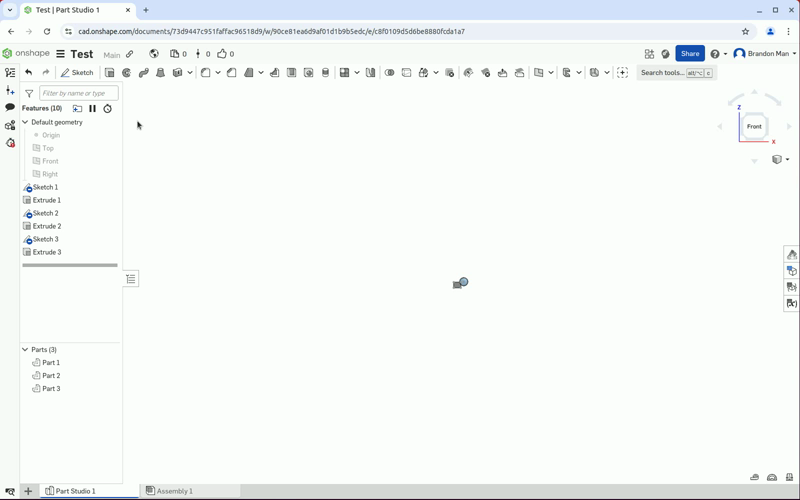
key(shift+h)
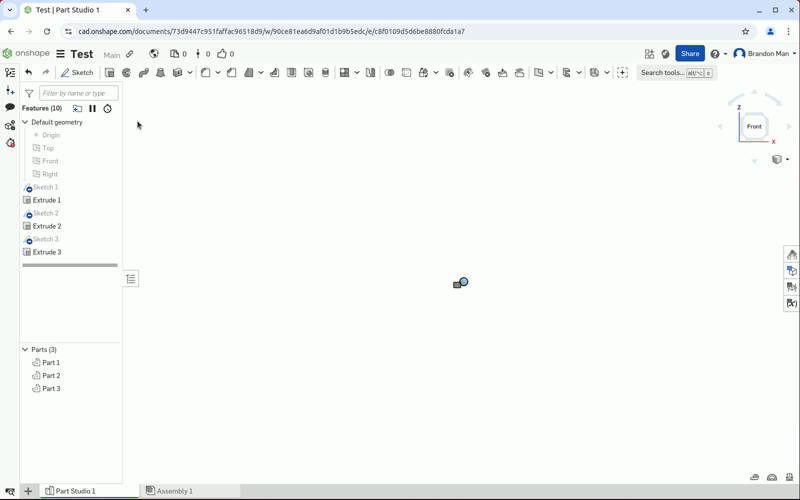
mouse_move(73, 189)
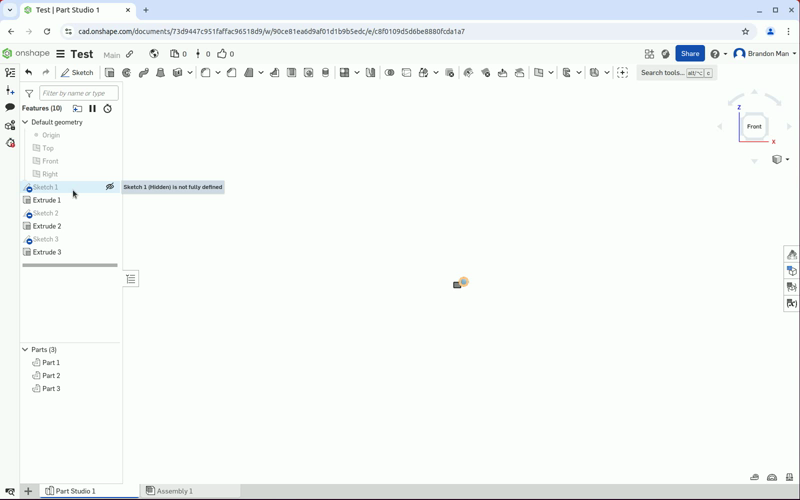
click(73, 189)
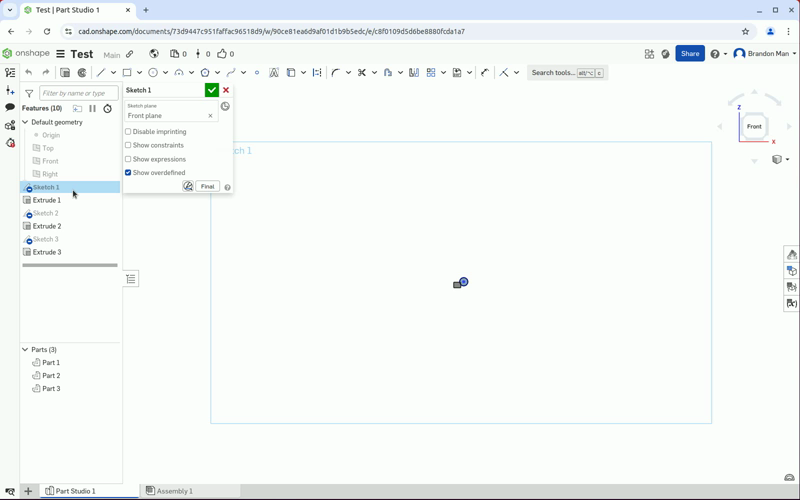
mouse_move(229, 92)
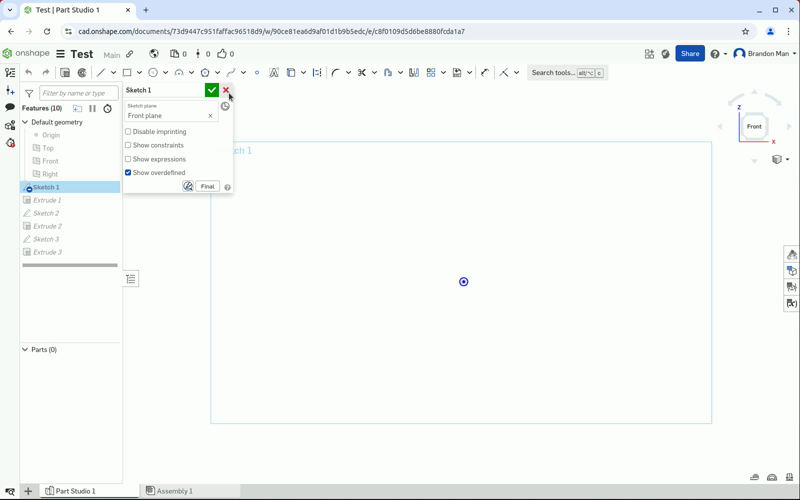
click(229, 92)
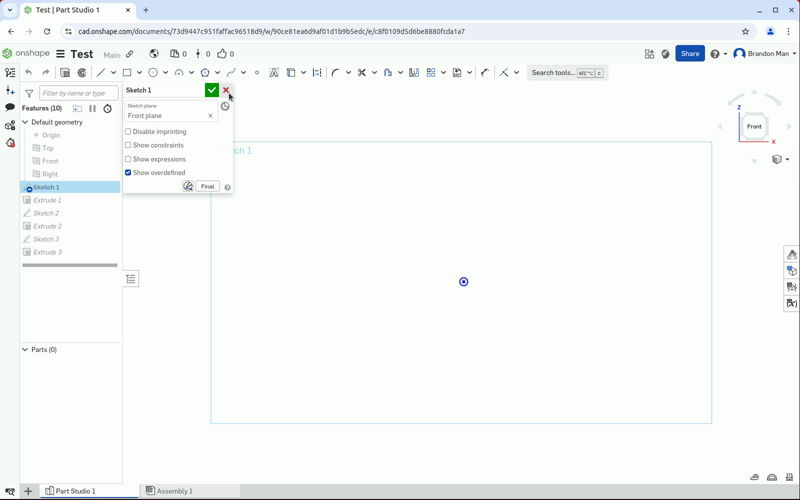
key(shift+s)
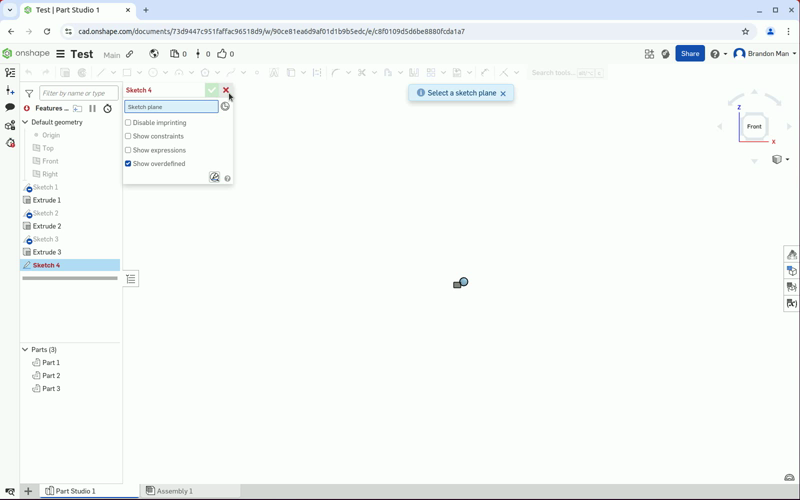
mouse_move(73, 163)
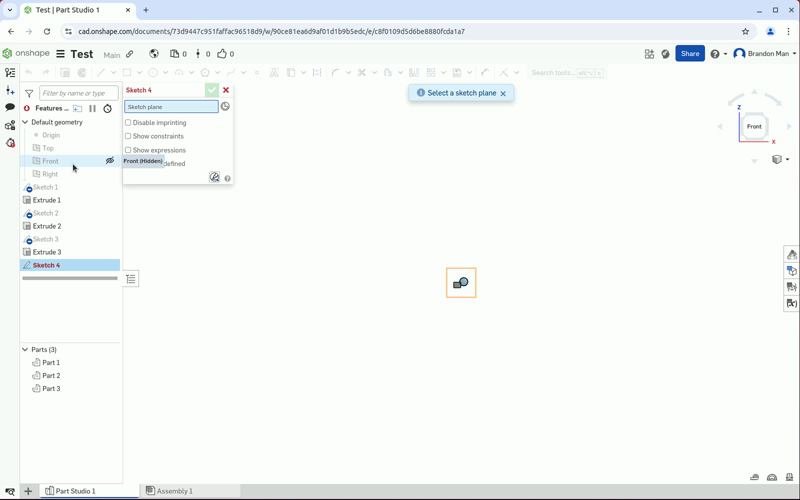
click(73, 163)
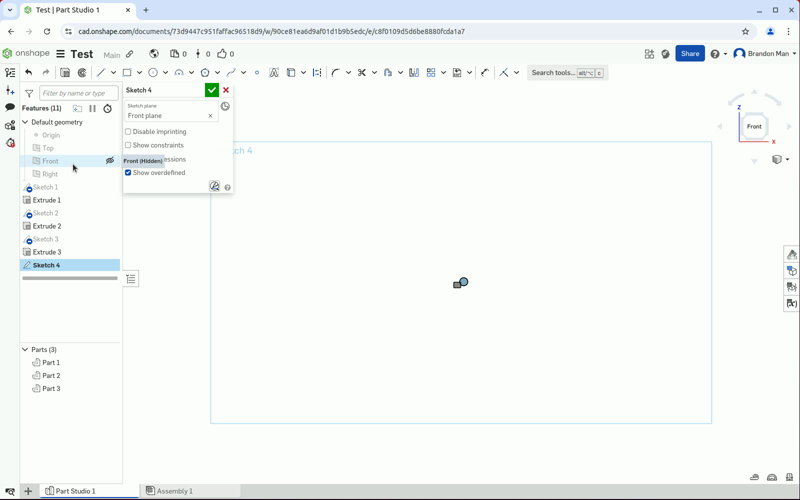
mouse_move(73, 352)
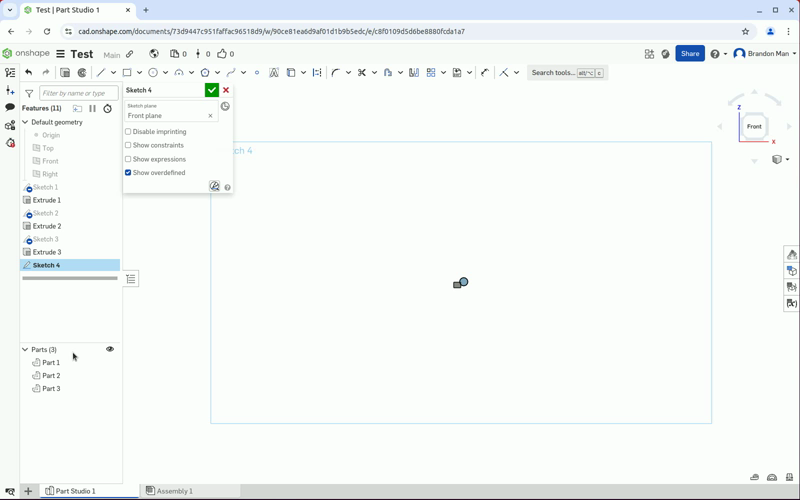
key(y)
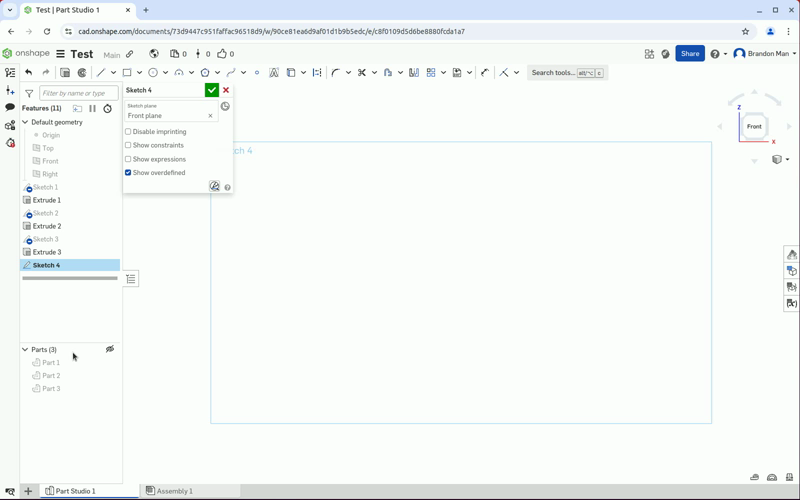
key(l)
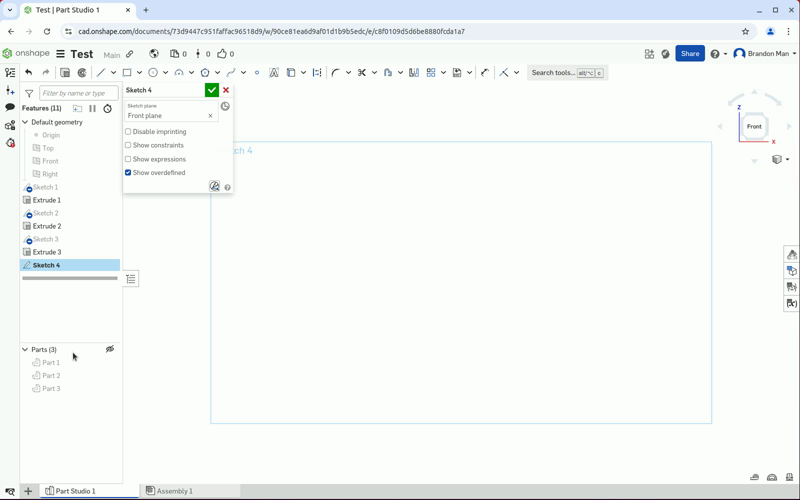
key_down(shift)
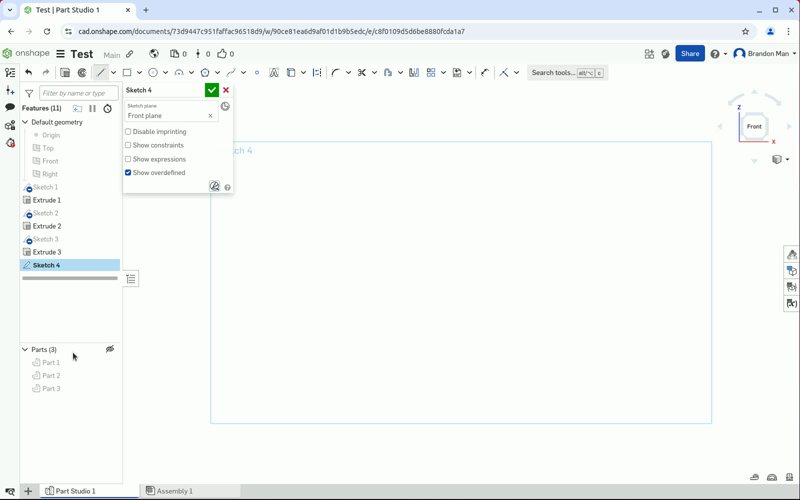
mouse_move(453, 287)
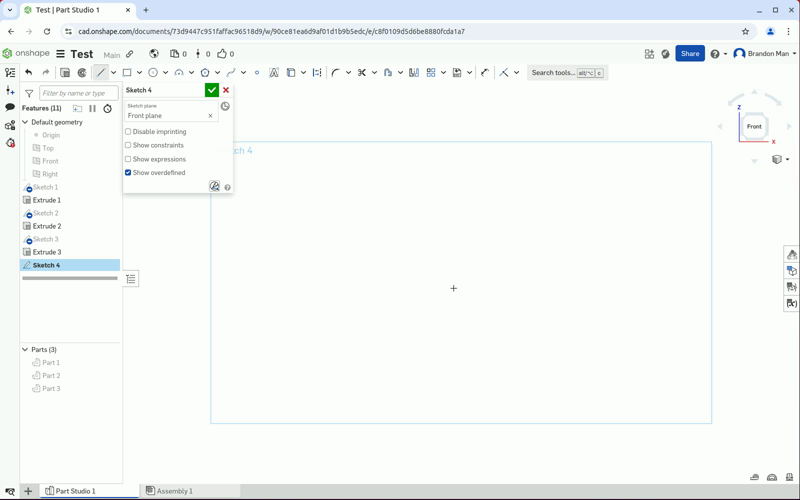
click(453, 287)
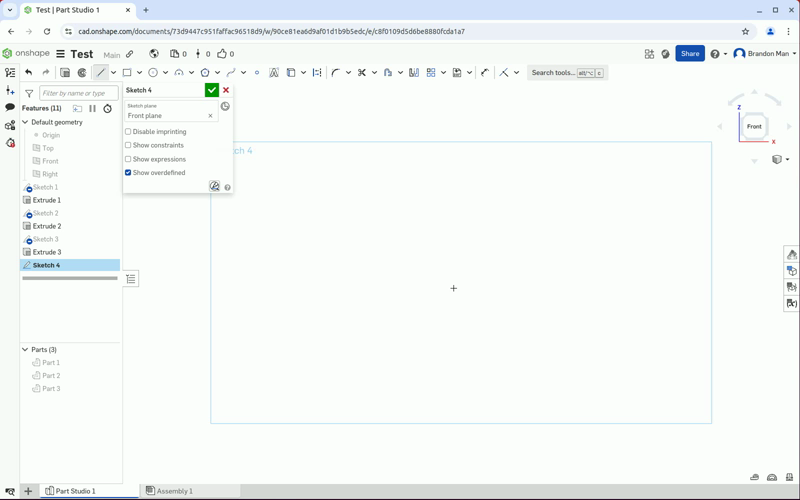
key_up(shift)
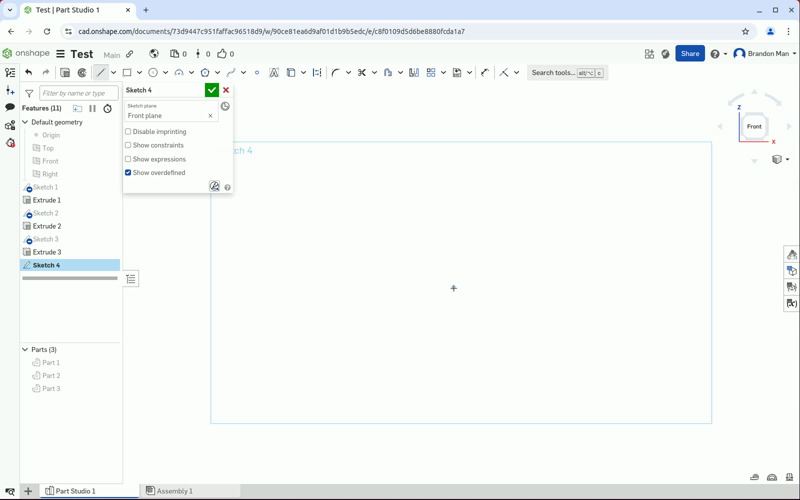
key_down(shift)
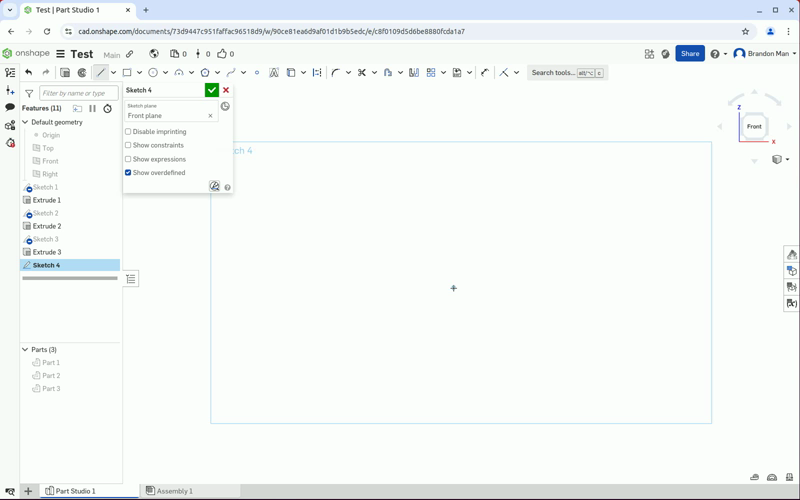
mouse_move(483, 287)
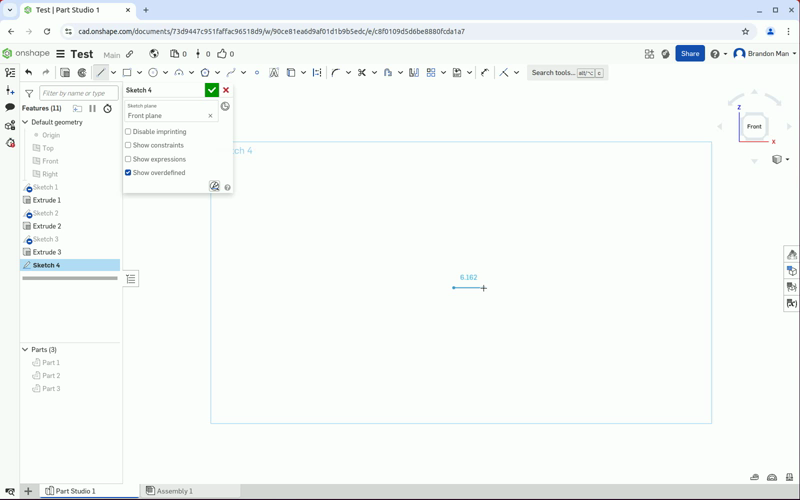
mouse_move(460, 287)
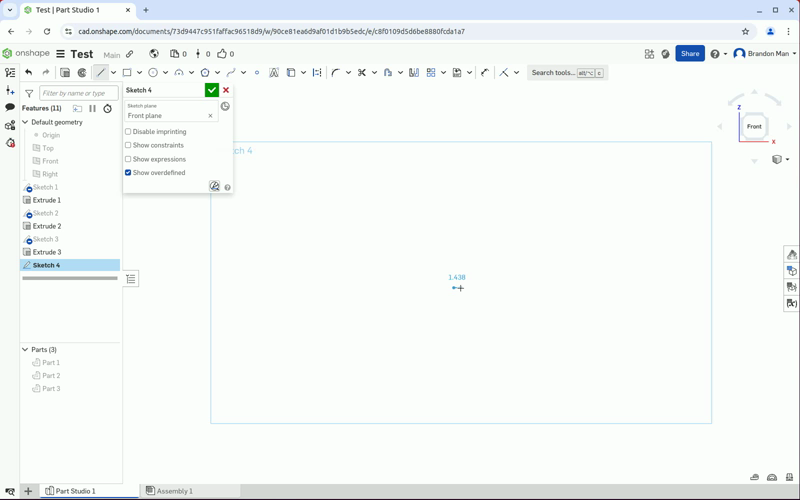
scroll(6)
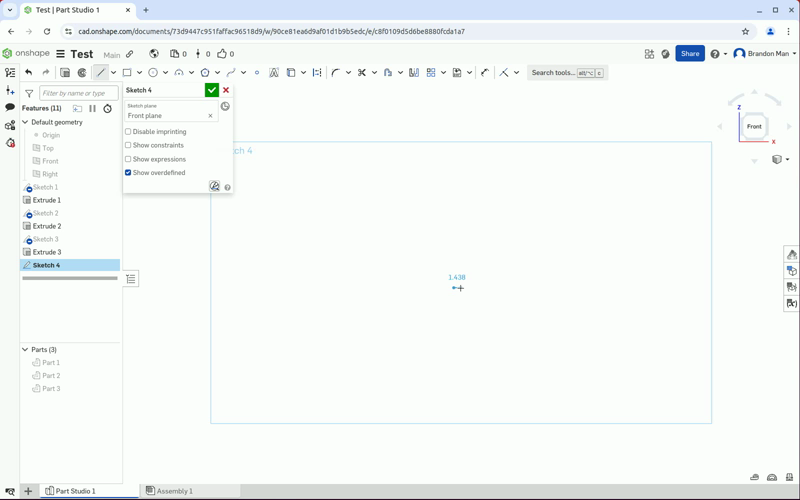
scroll(6)
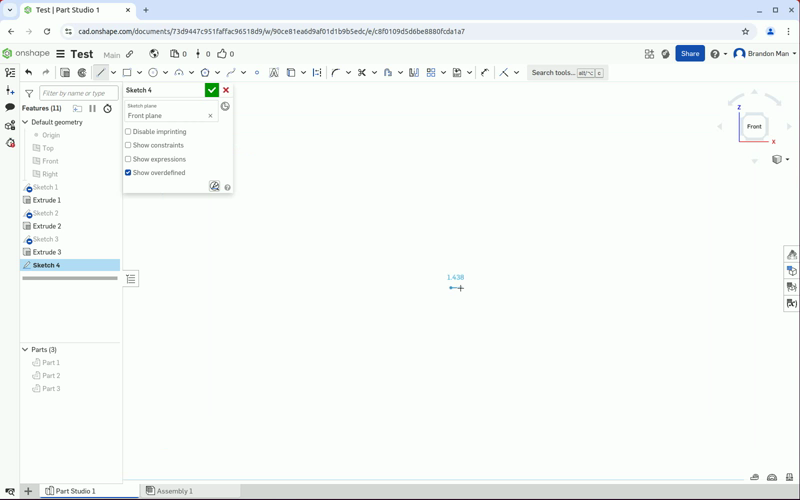
scroll(6)
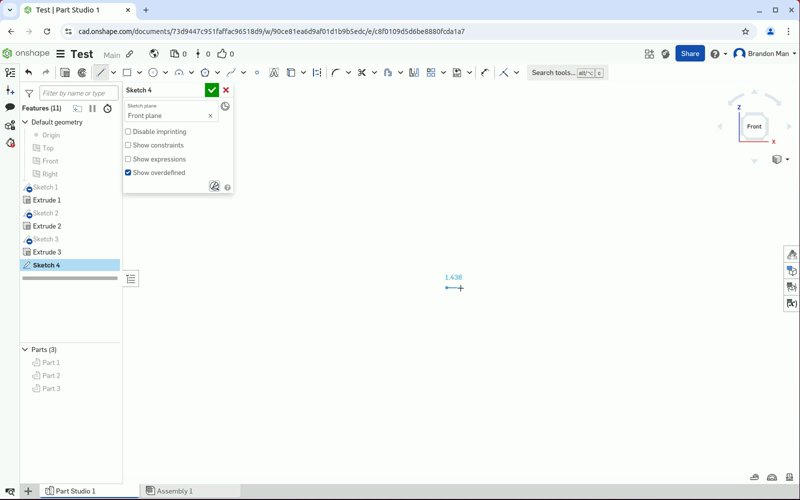
scroll(6)
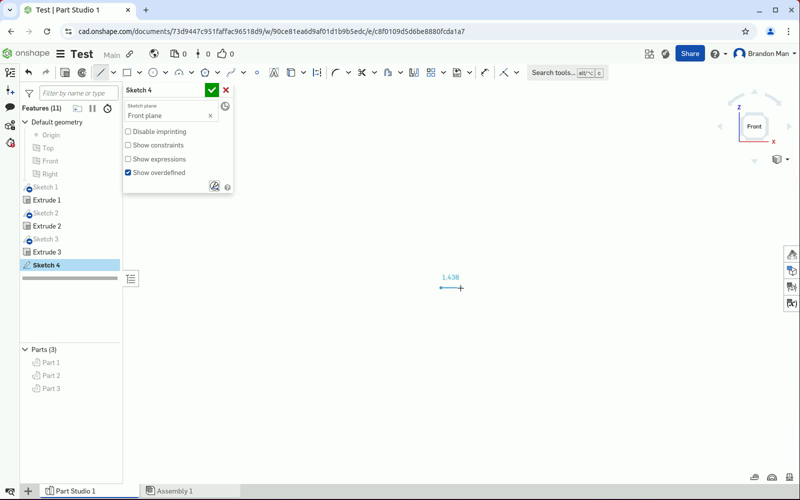
scroll(6)
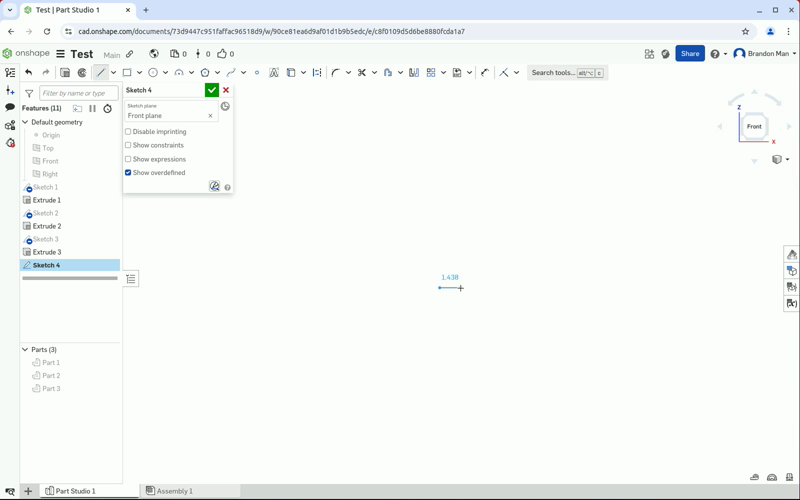
scroll(6)
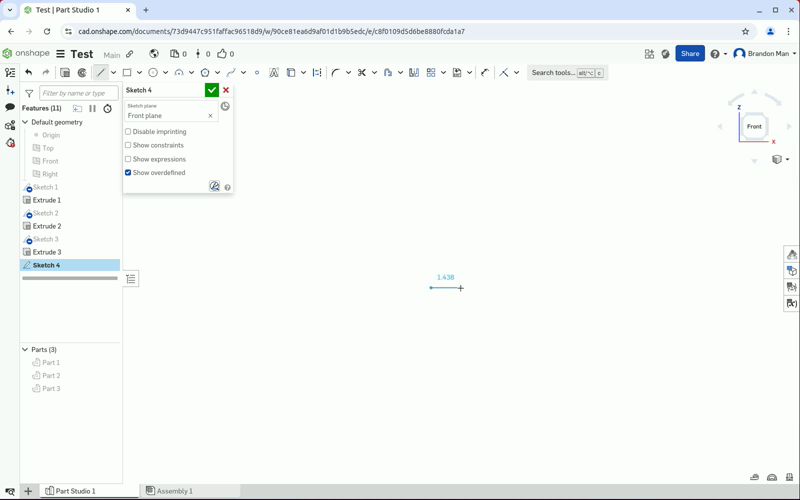
scroll(6)
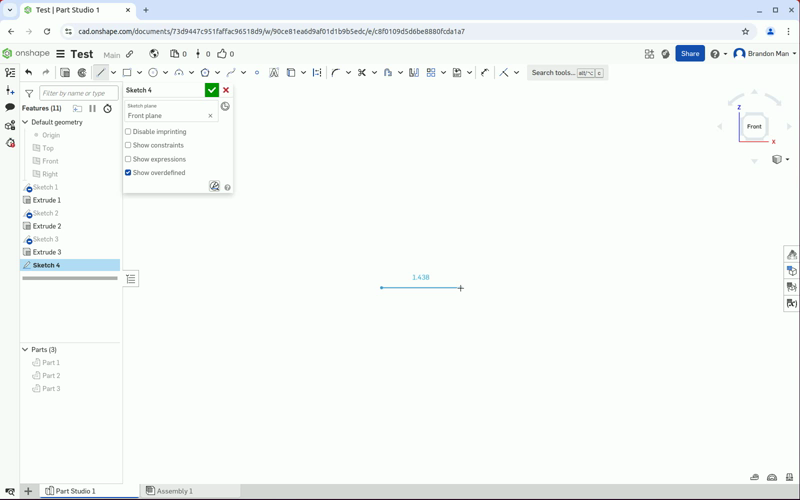
click(460, 287)
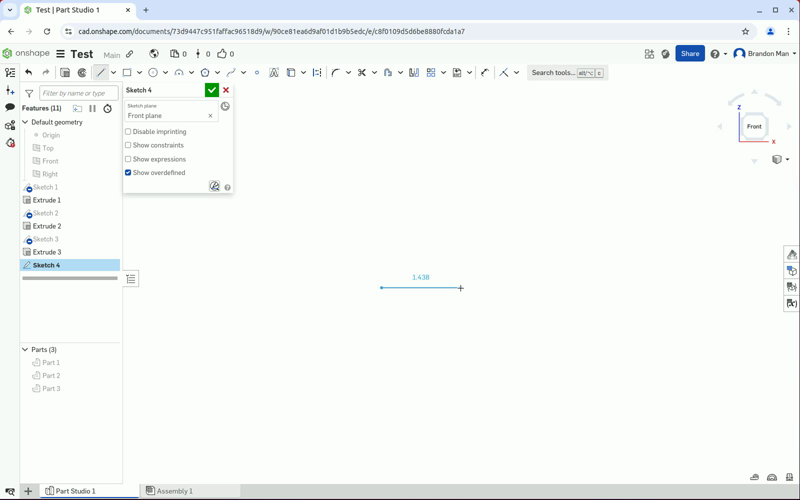
scroll(-6)
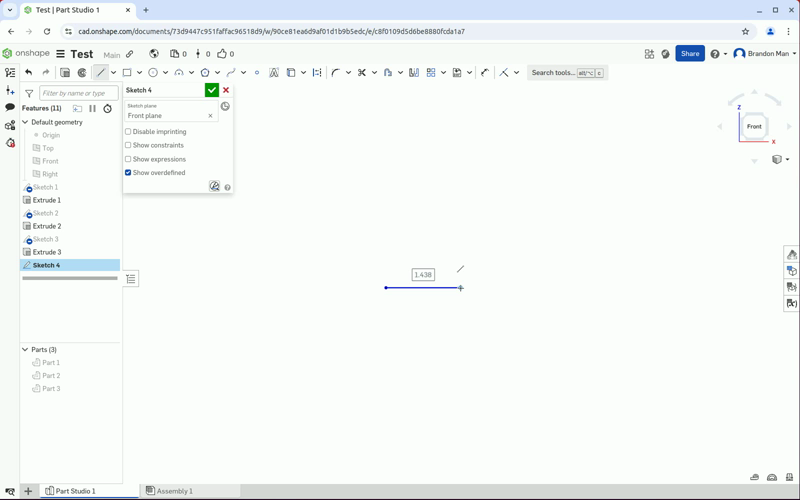
scroll(-6)
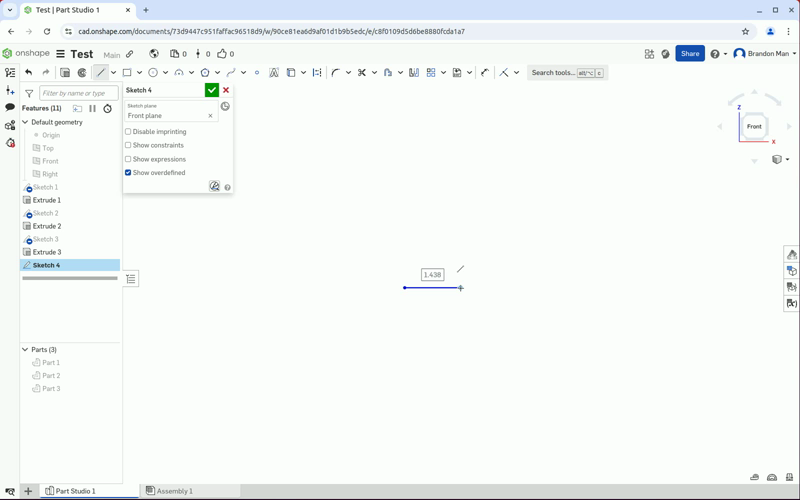
scroll(-6)
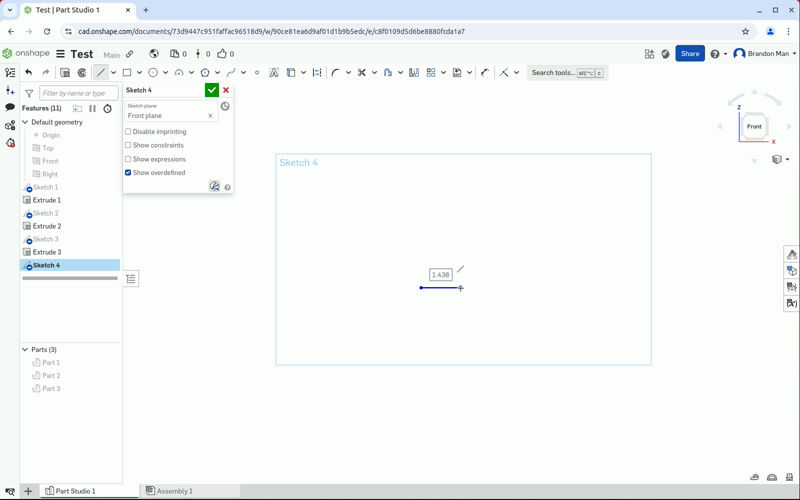
scroll(-6)
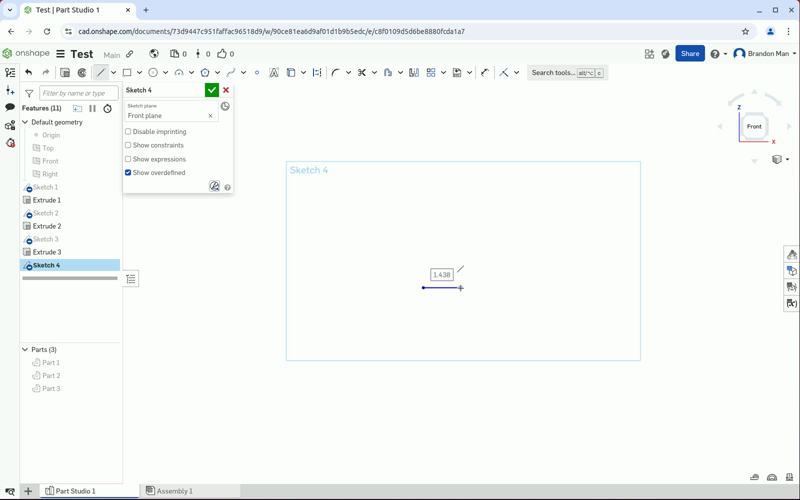
scroll(-6)
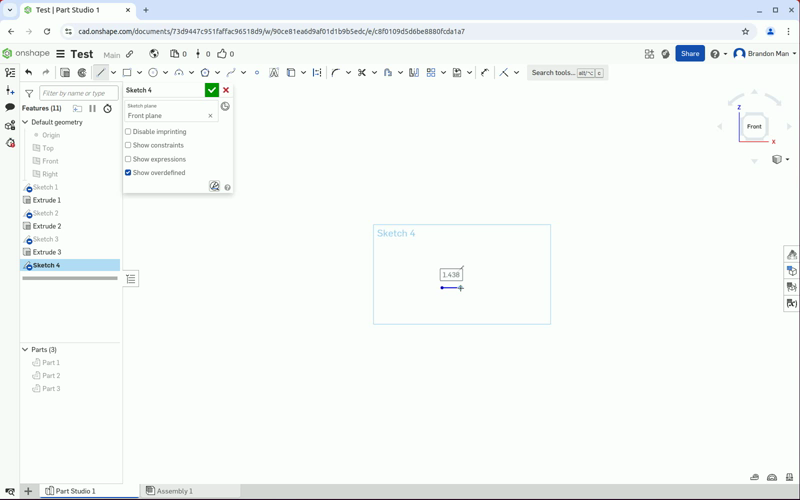
scroll(-6)
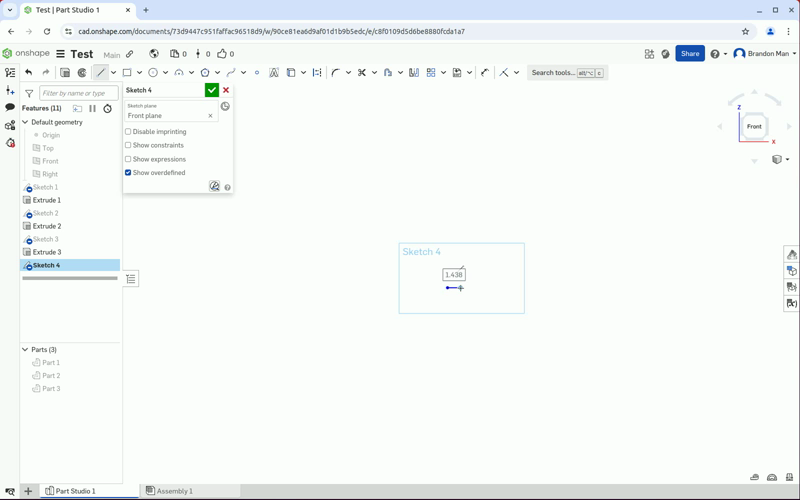
scroll(-6)
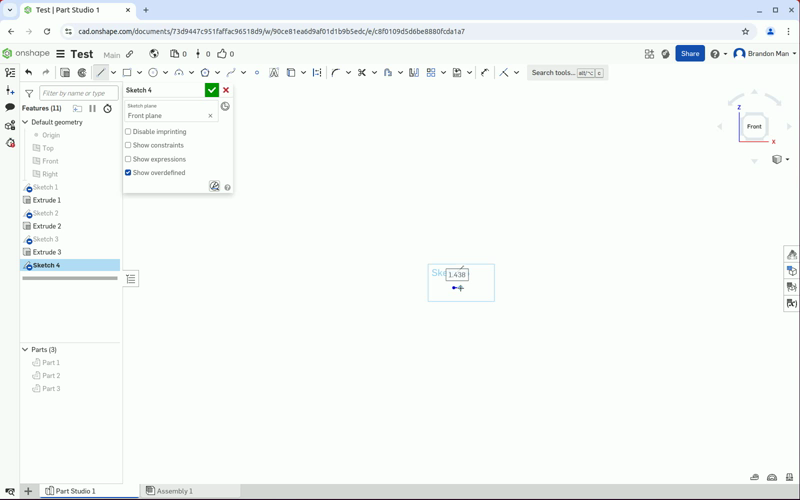
key_up(shift)
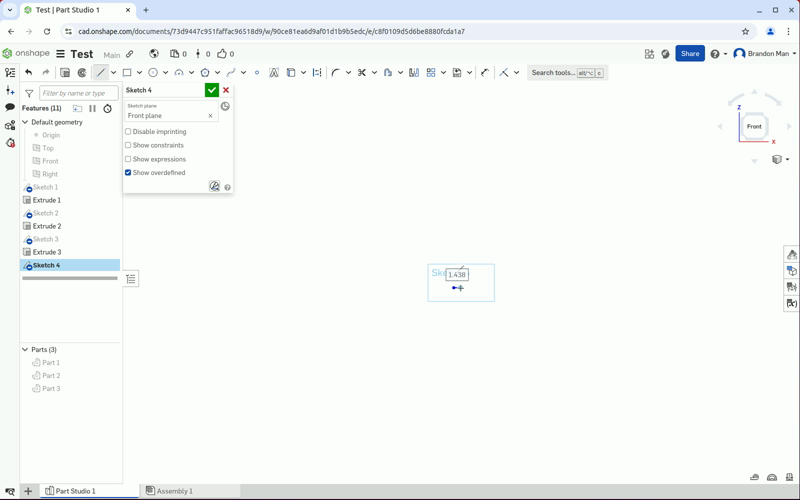
key_down(shift)
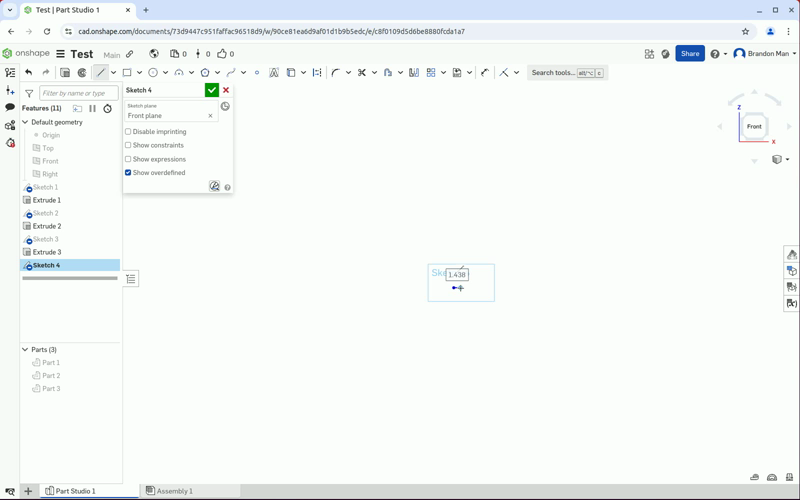
mouse_move(490, 287)
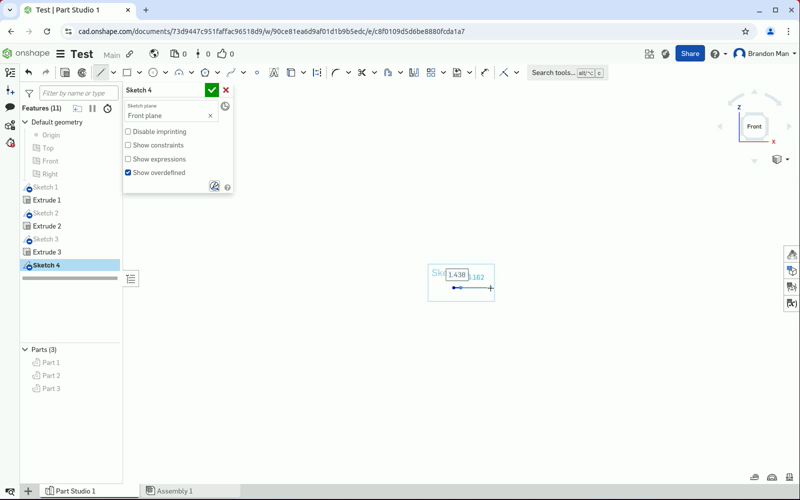
mouse_move(460, 282)
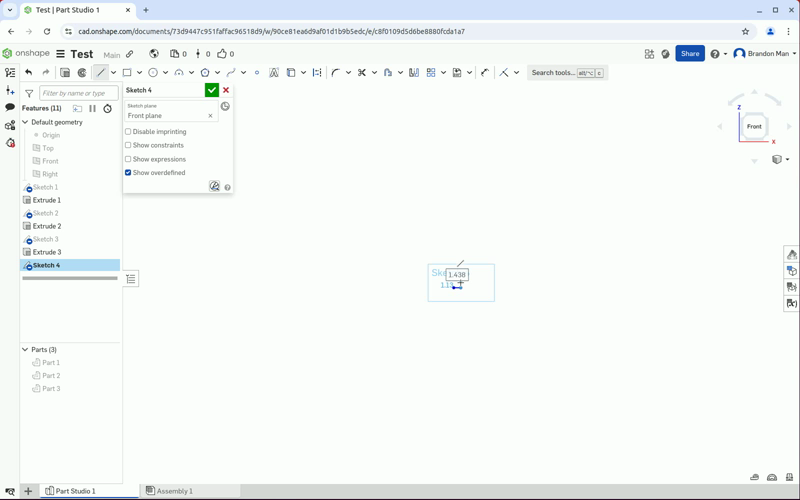
scroll(6)
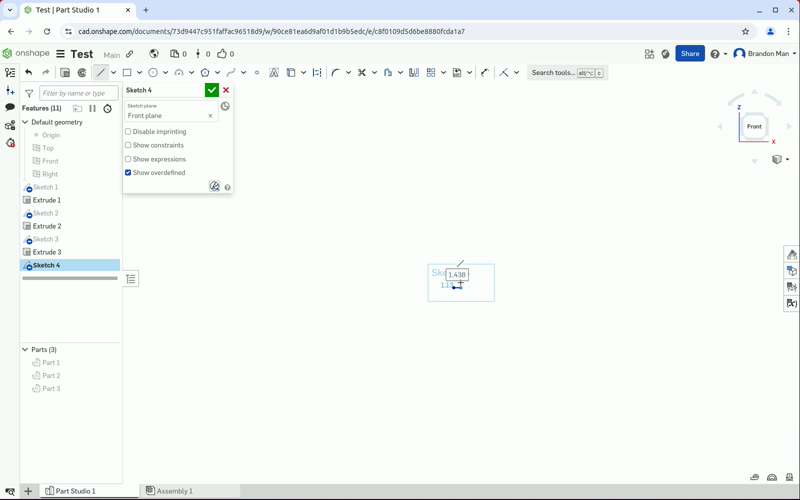
scroll(6)
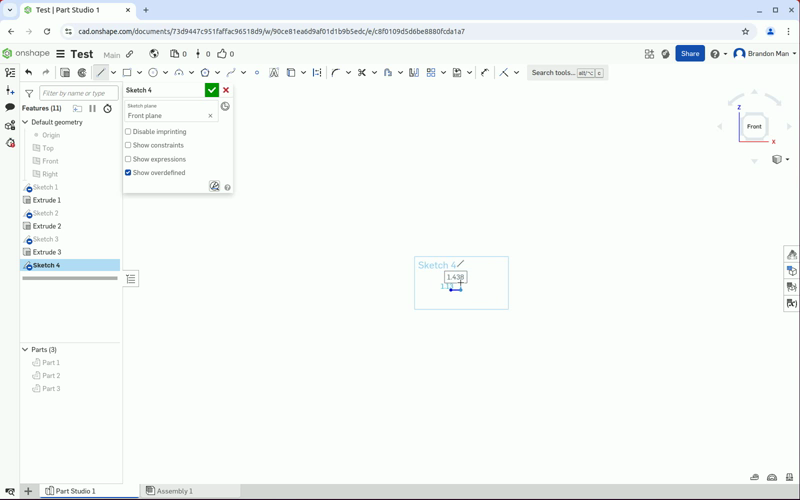
scroll(6)
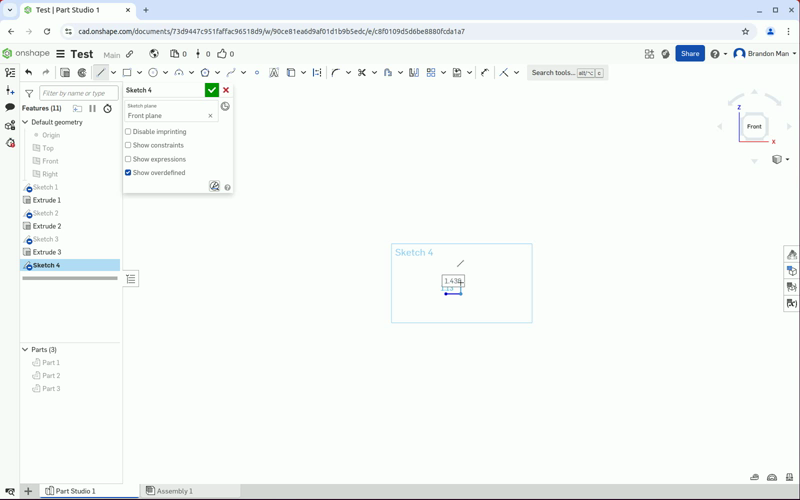
scroll(6)
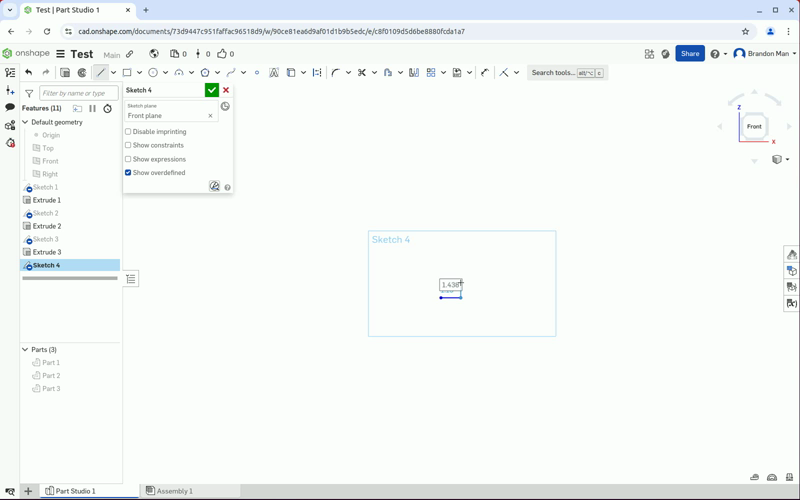
scroll(6)
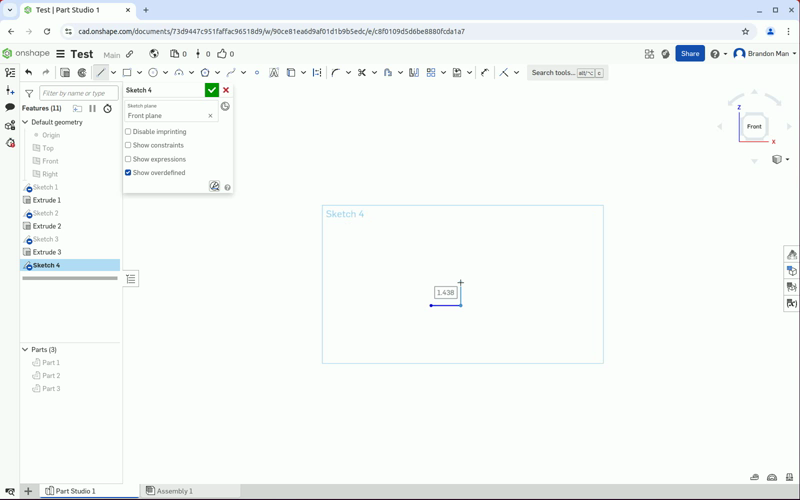
scroll(6)
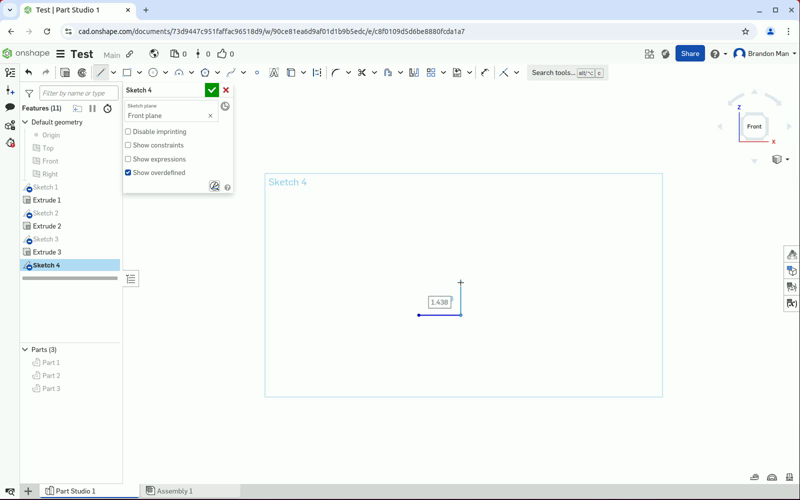
scroll(6)
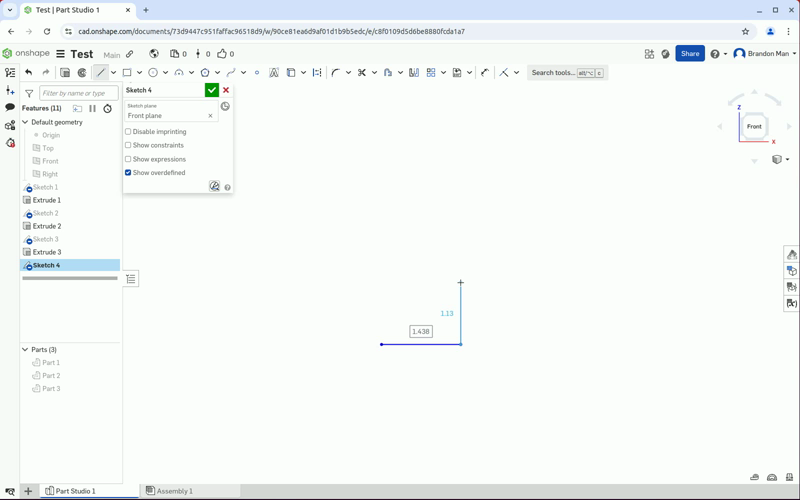
click(460, 282)
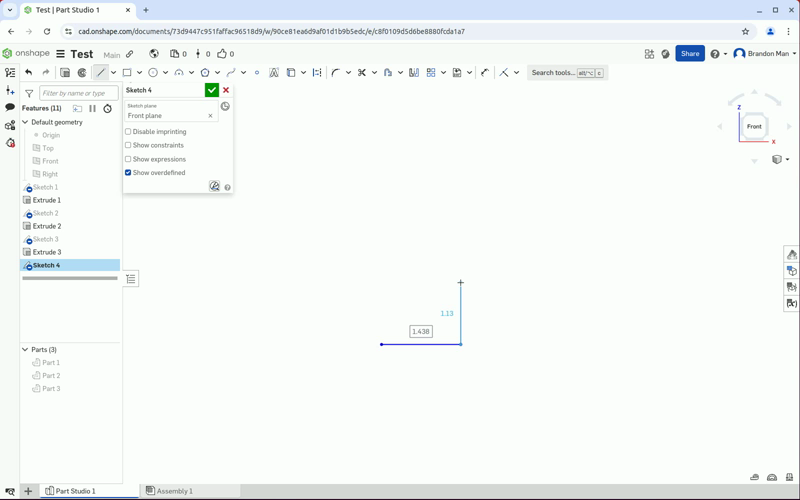
scroll(-6)
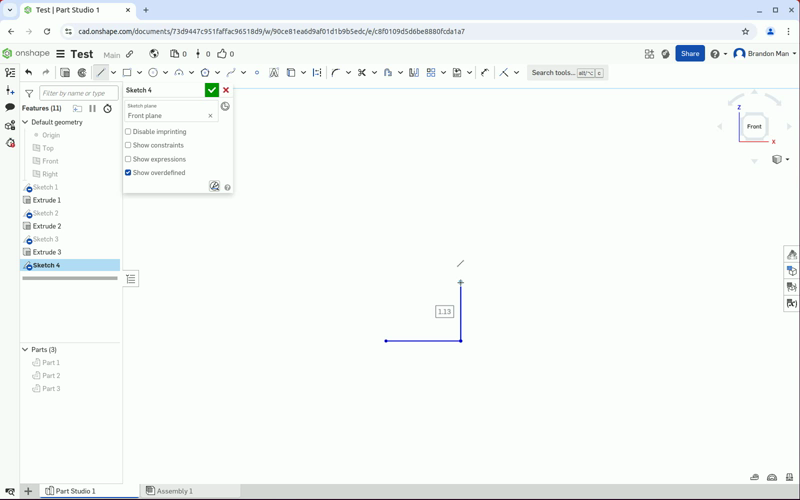
scroll(-6)
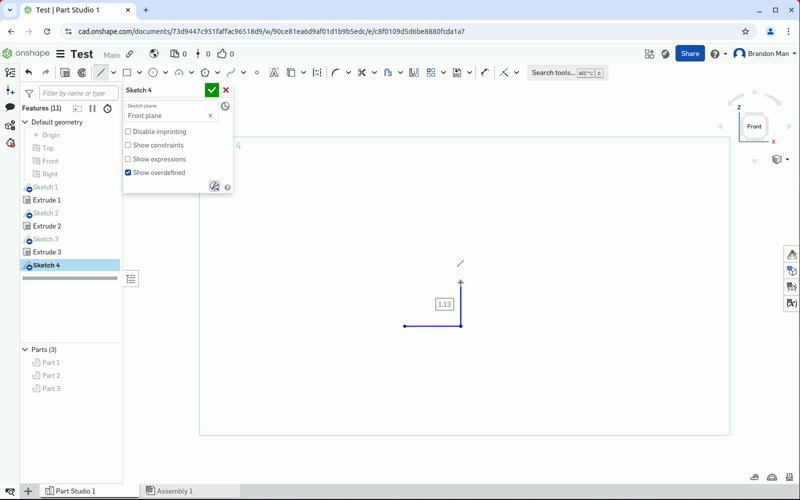
scroll(-6)
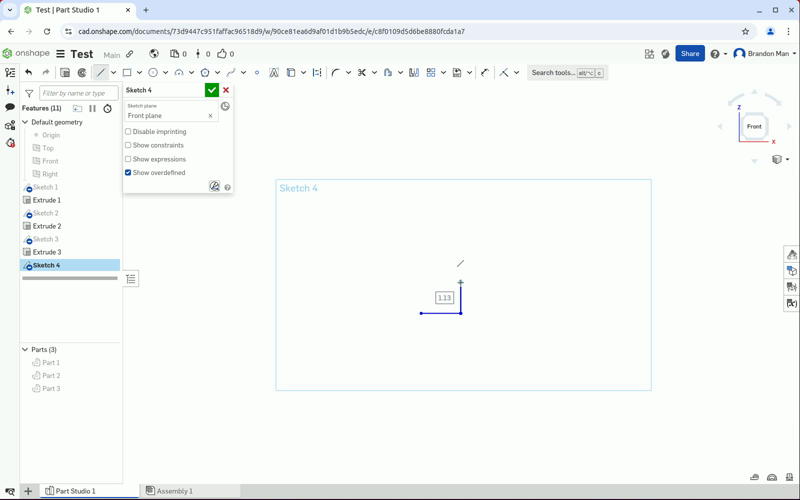
scroll(-6)
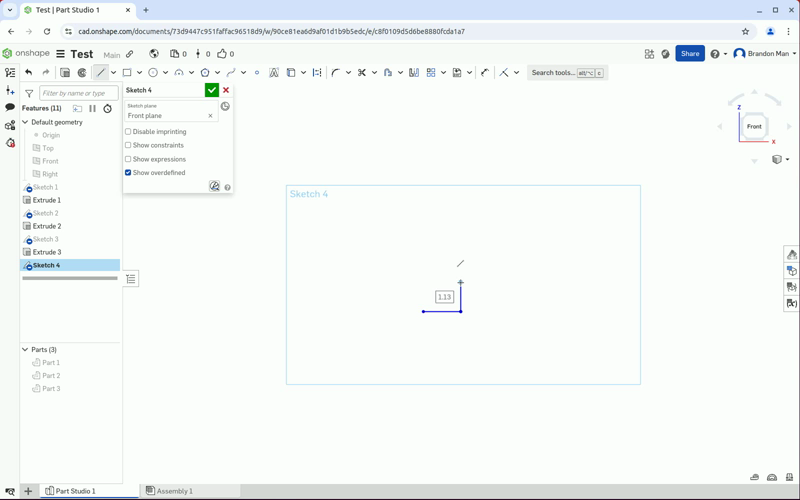
scroll(-6)
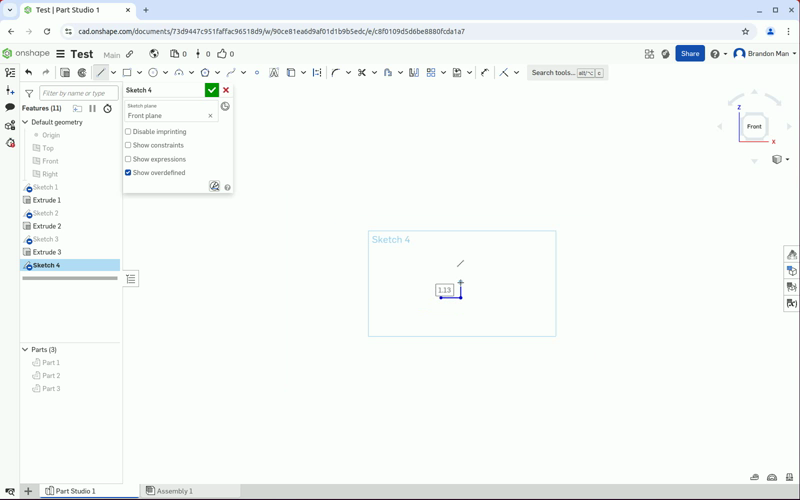
scroll(-6)
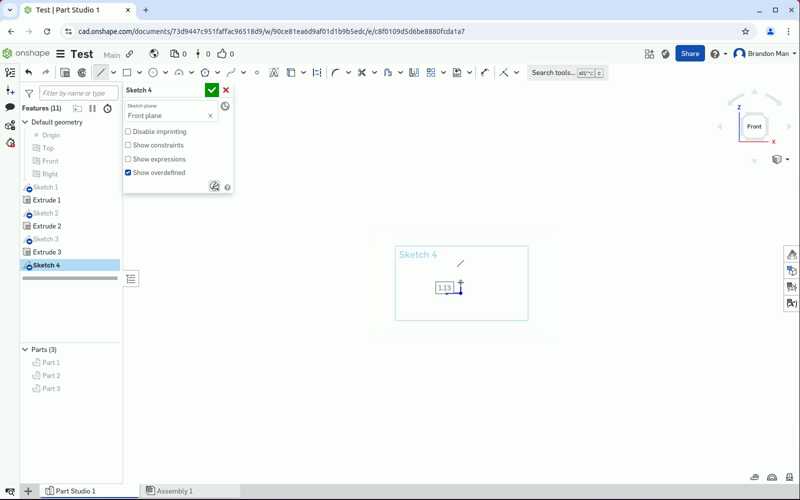
scroll(-6)
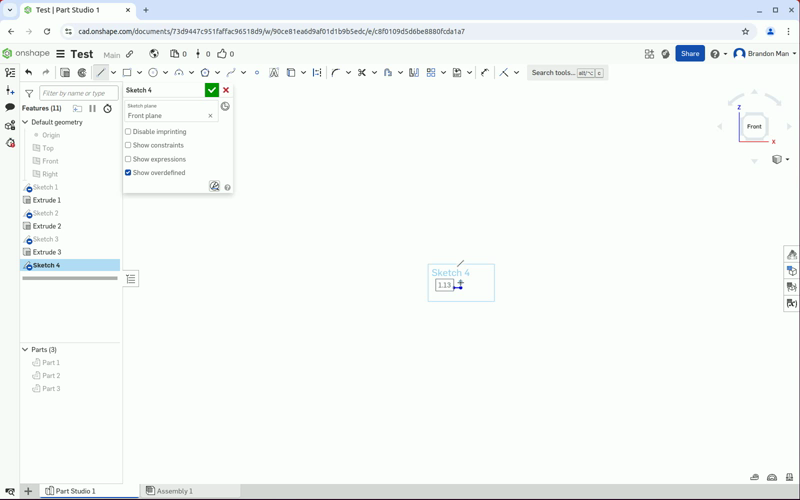
key_up(shift)
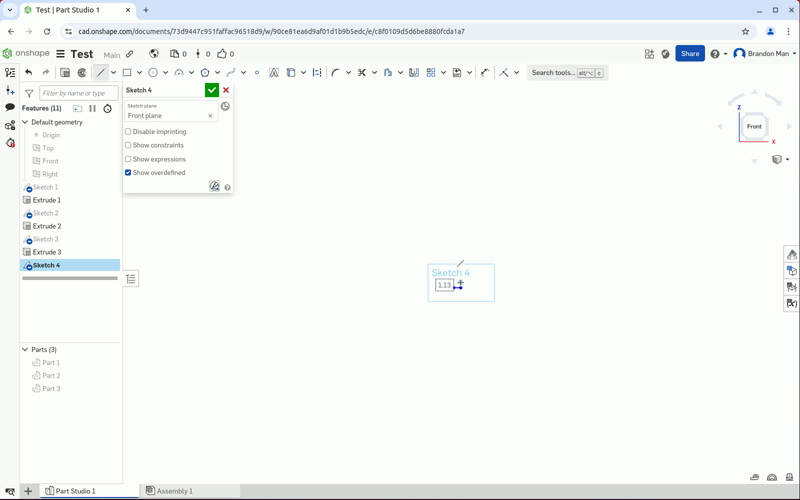
key_down(shift)
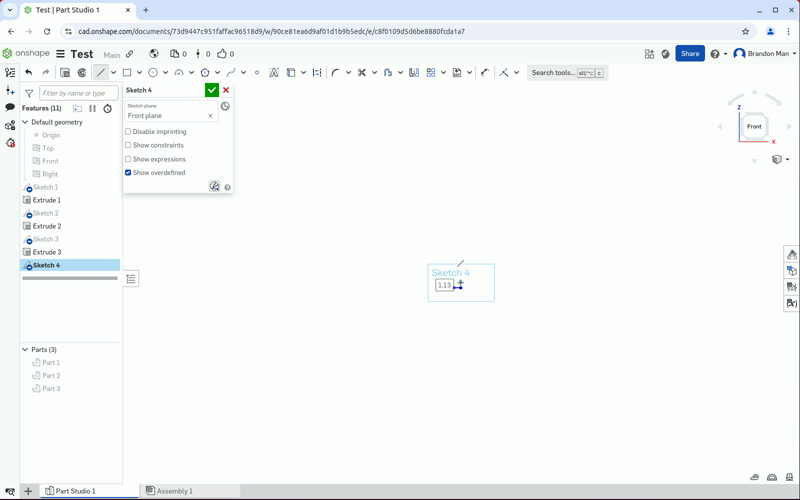
mouse_move(490, 282)
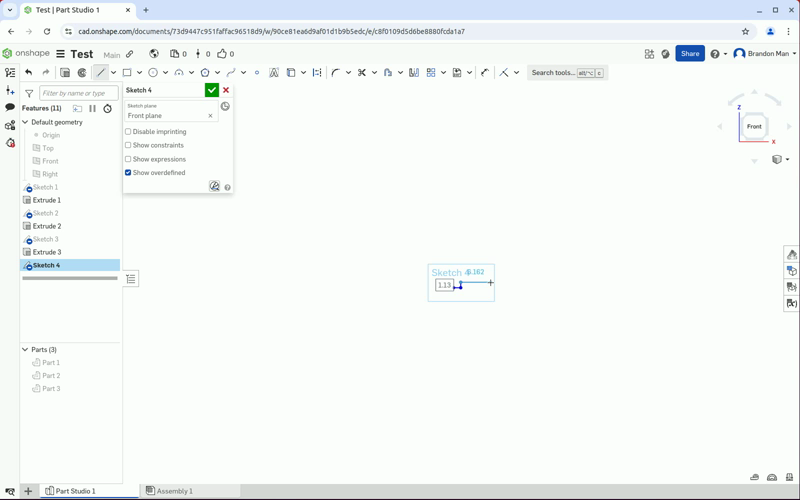
mouse_move(453, 282)
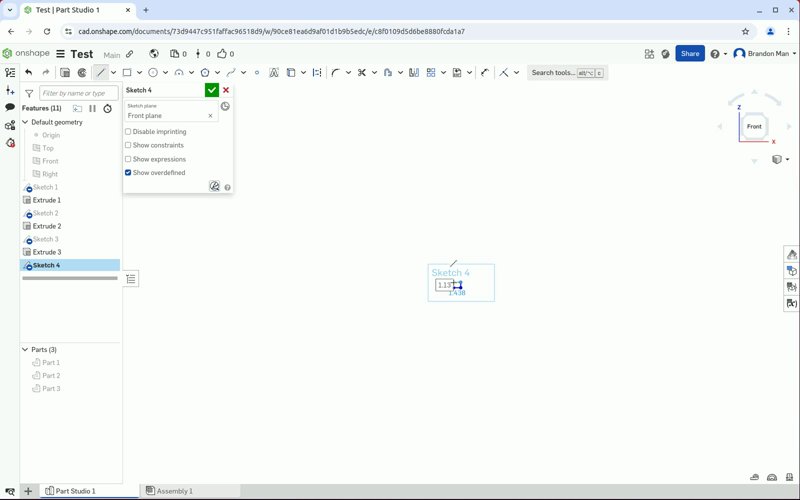
scroll(6)
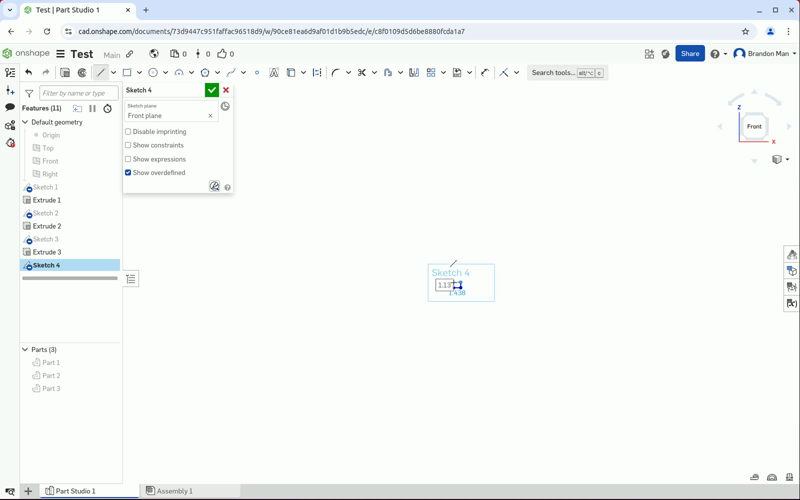
scroll(6)
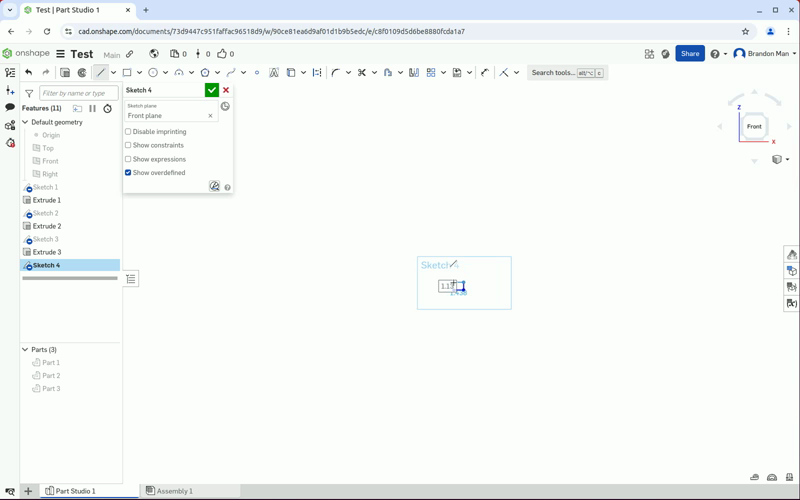
scroll(6)
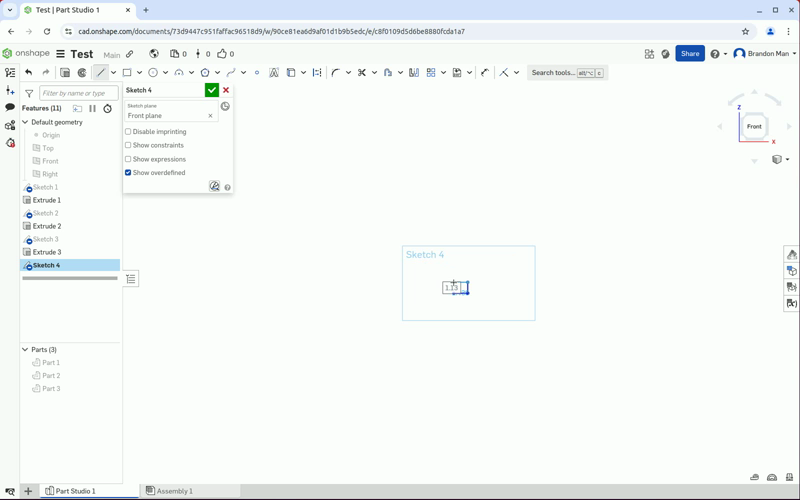
scroll(6)
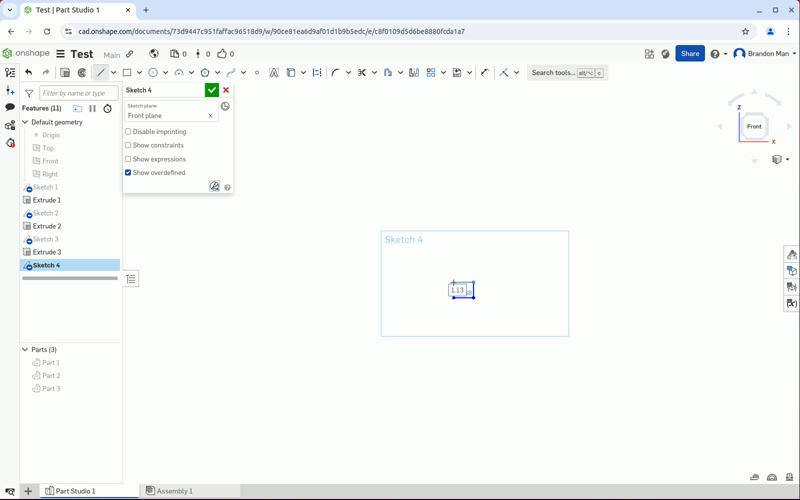
scroll(6)
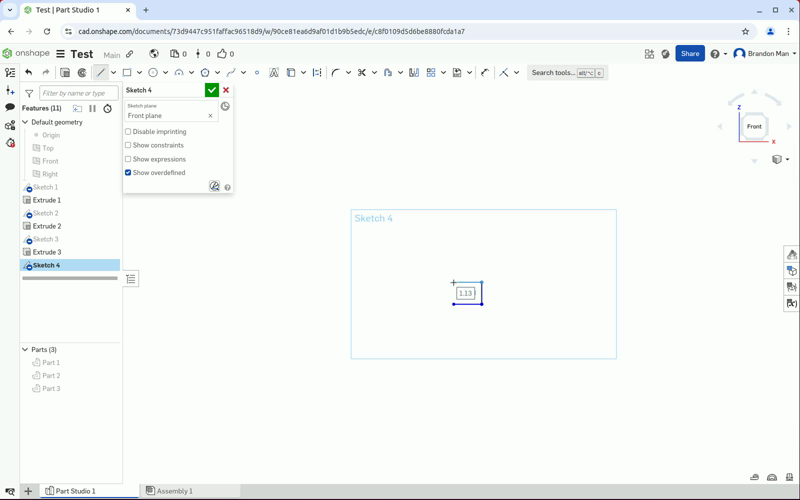
scroll(6)
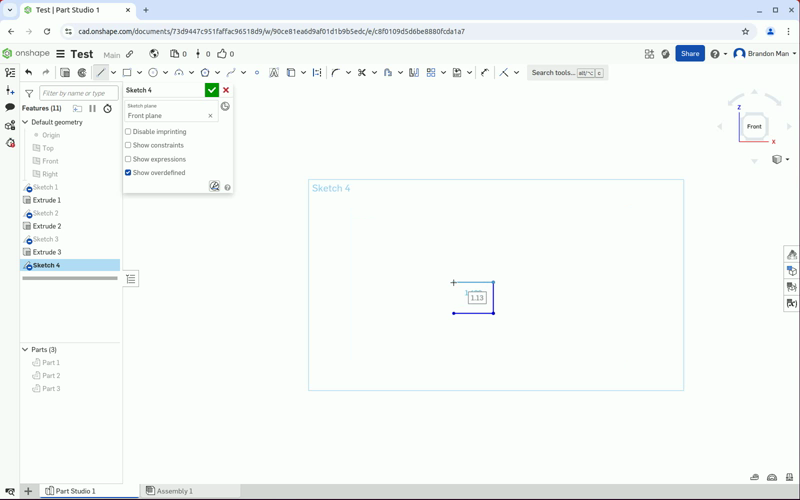
scroll(6)
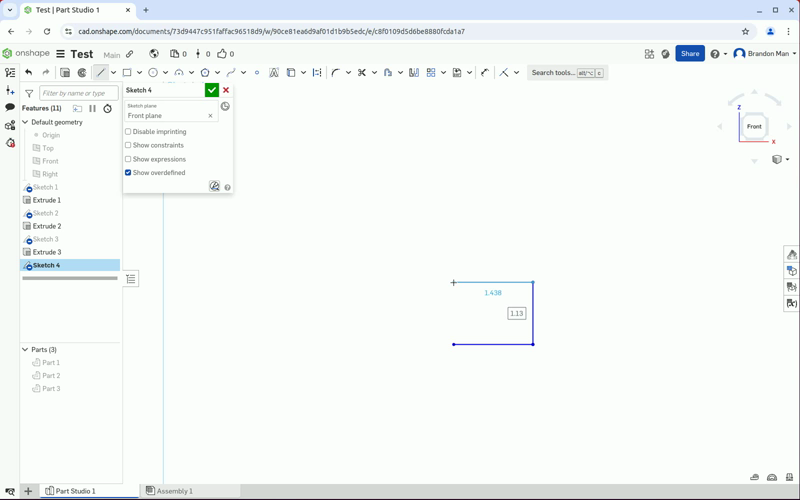
click(453, 282)
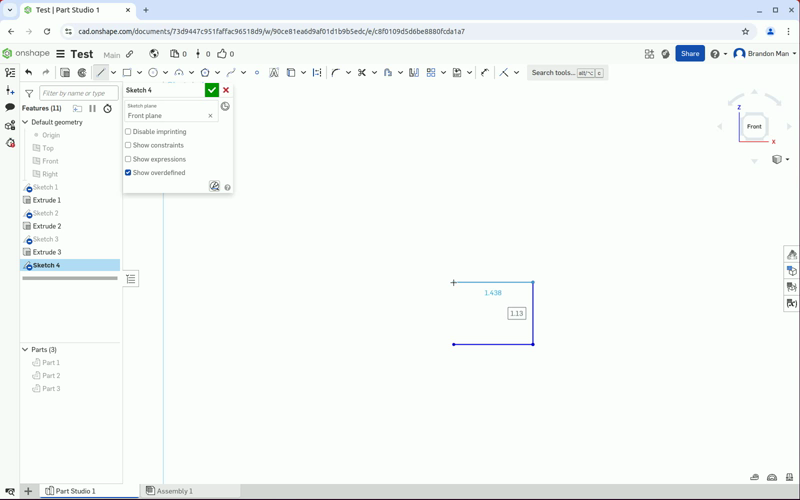
scroll(-6)
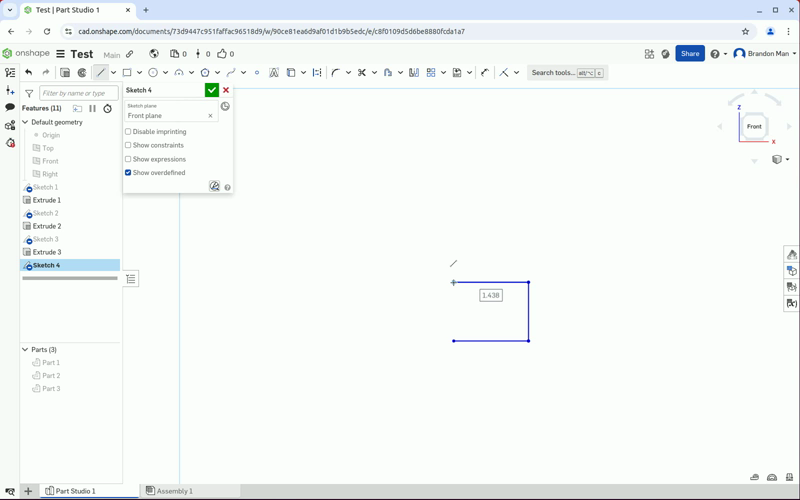
scroll(-6)
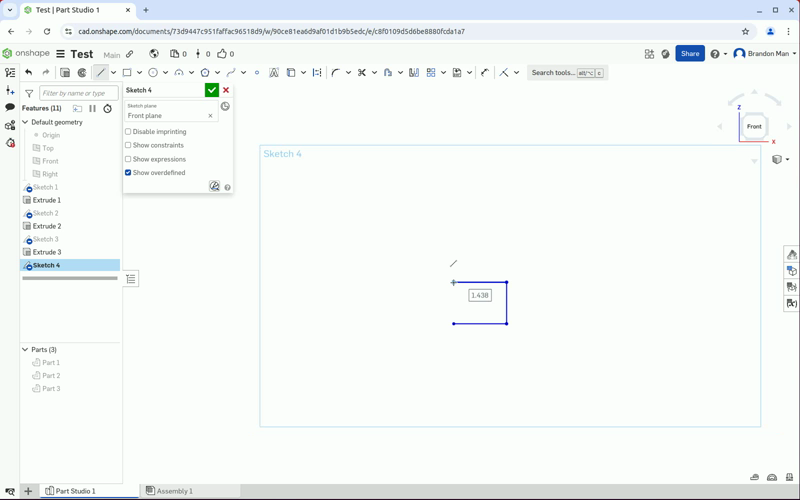
scroll(-6)
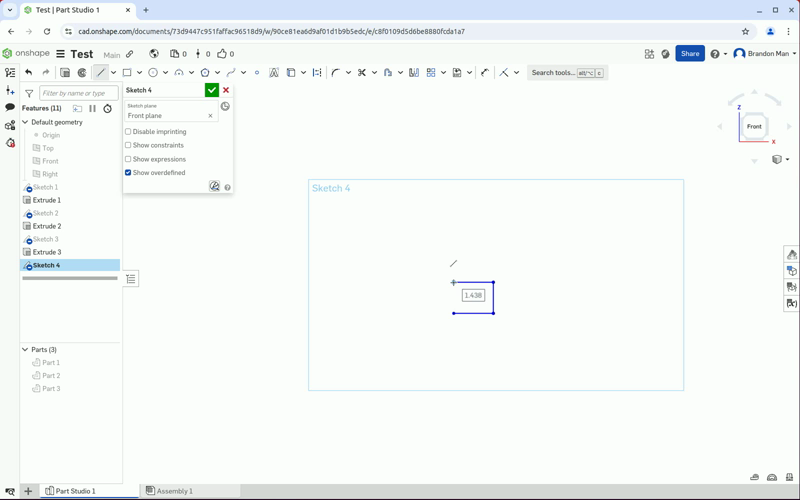
scroll(-6)
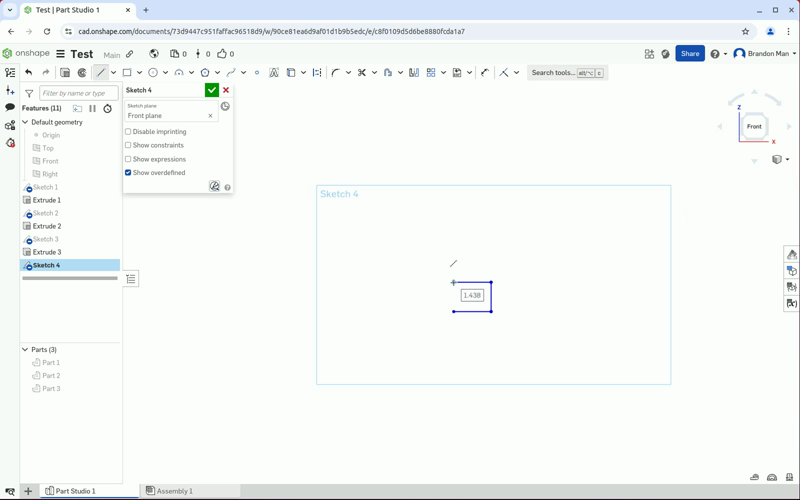
scroll(-6)
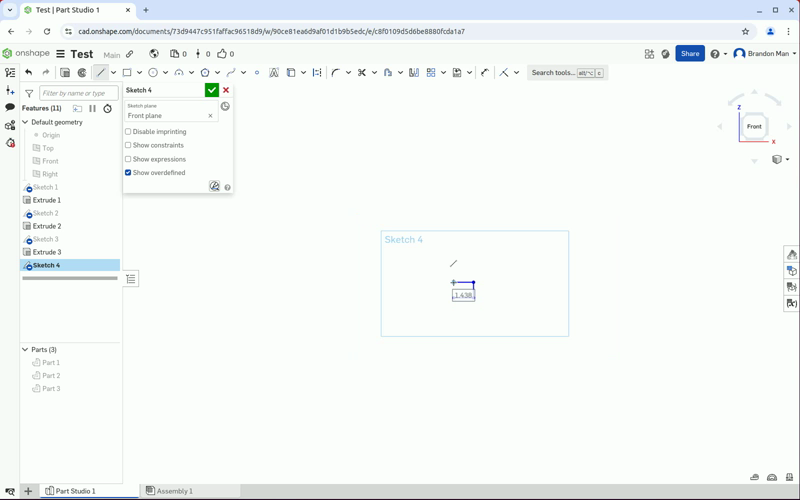
scroll(-6)
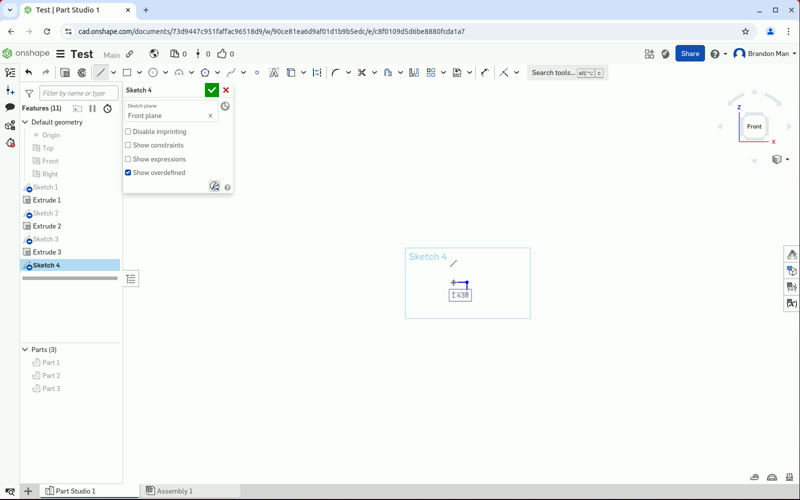
scroll(-6)
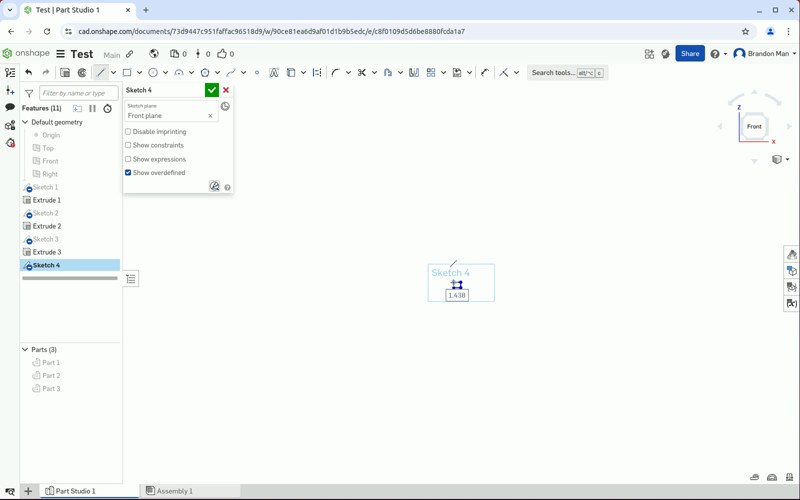
key_up(shift)
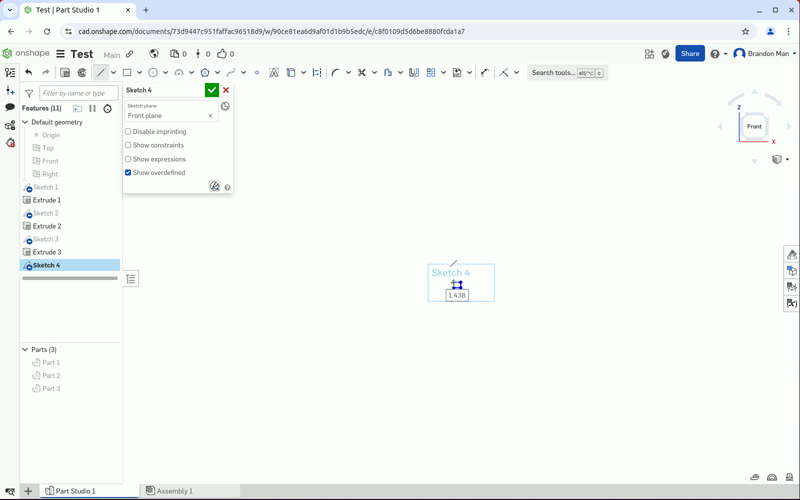
mouse_move(483, 282)
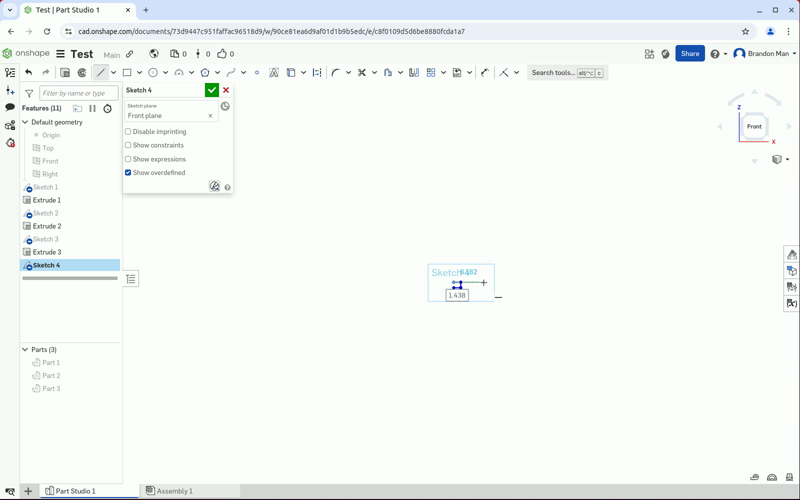
key_down(shift)
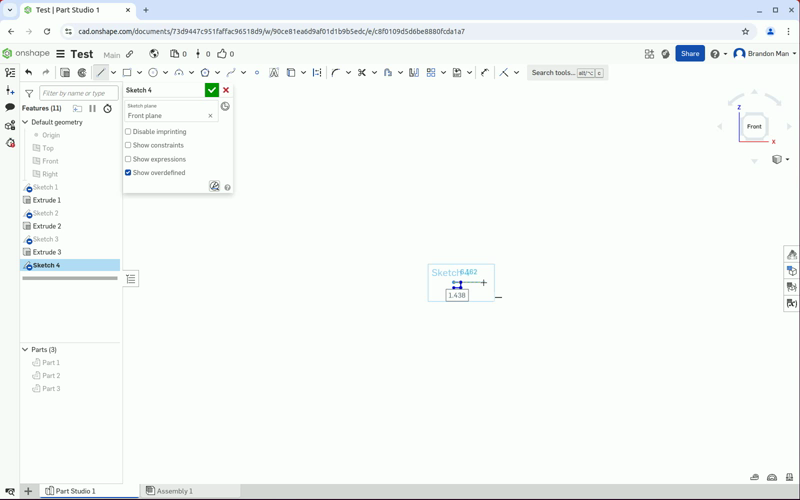
mouse_move(453, 287)
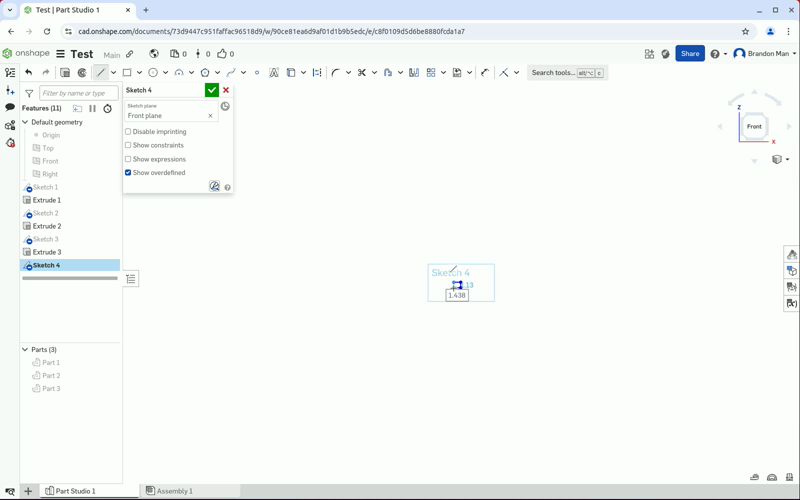
scroll(6)
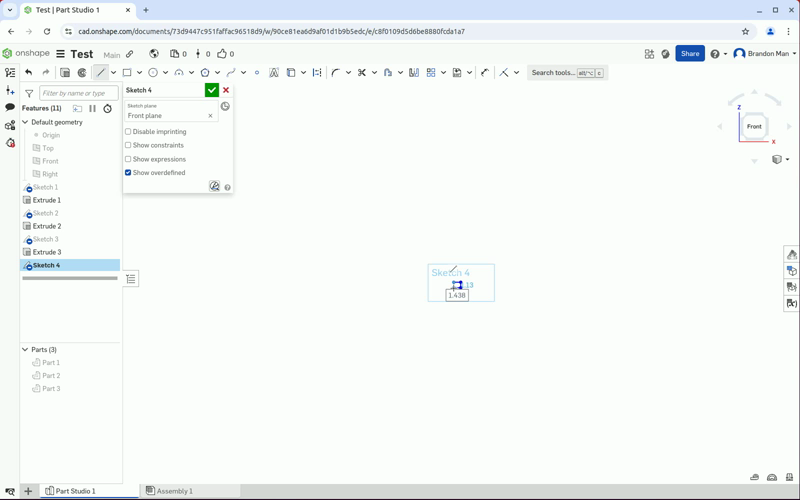
scroll(6)
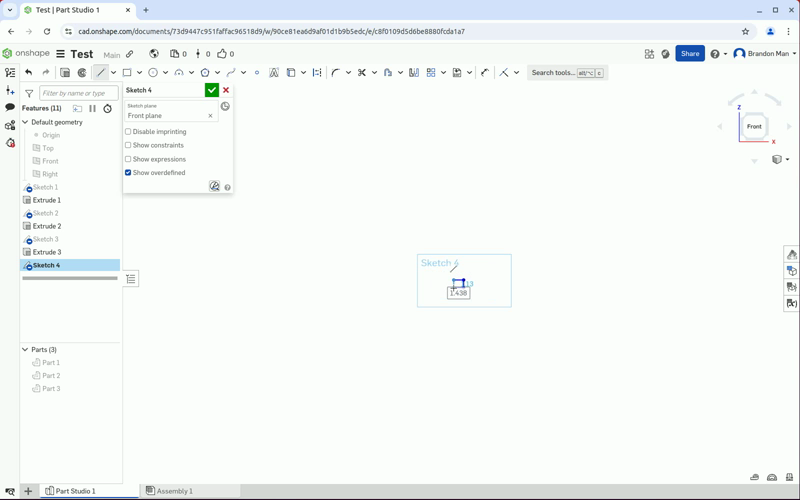
scroll(6)
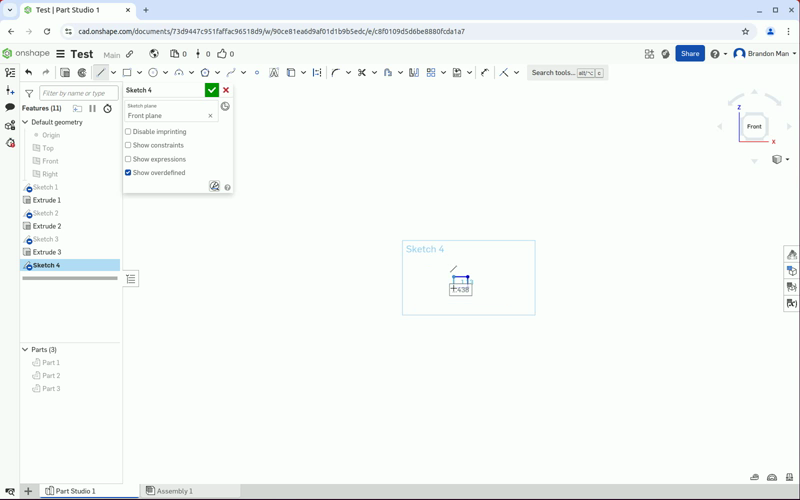
scroll(6)
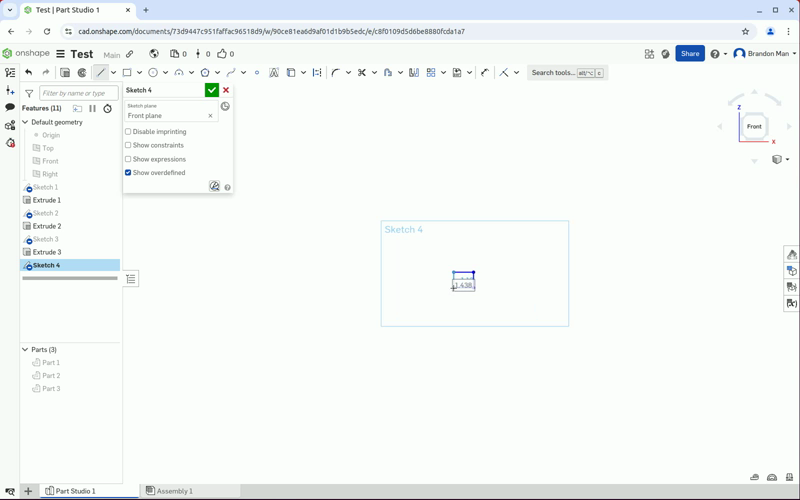
scroll(6)
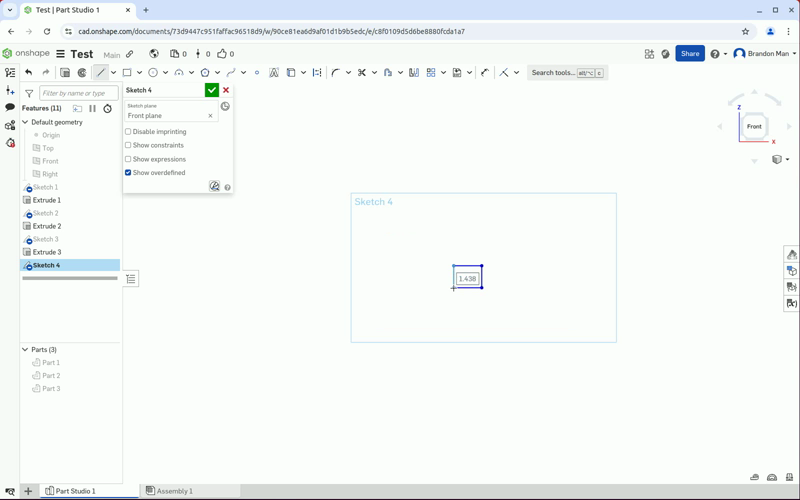
scroll(6)
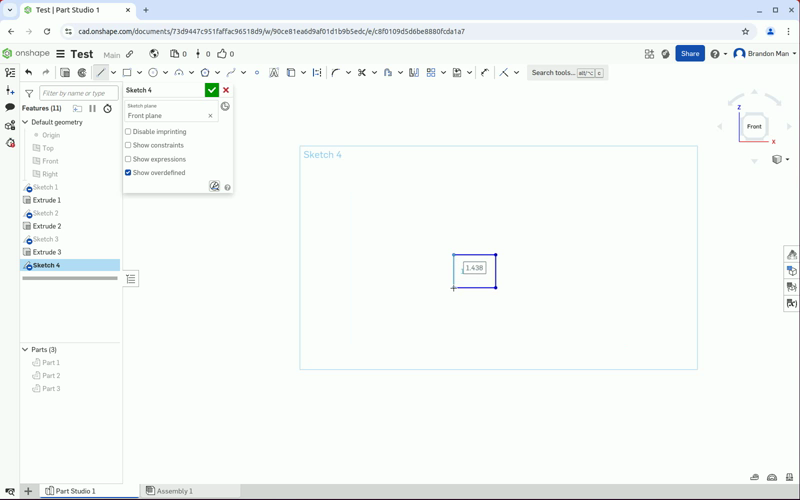
scroll(6)
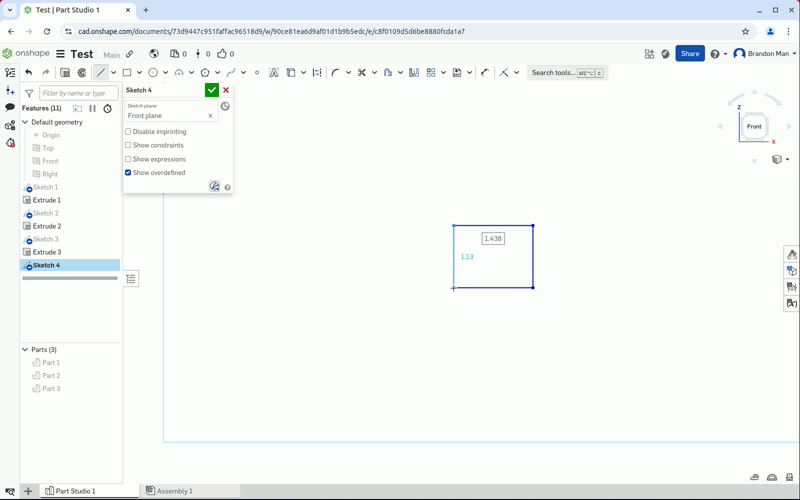
key_up(shift)
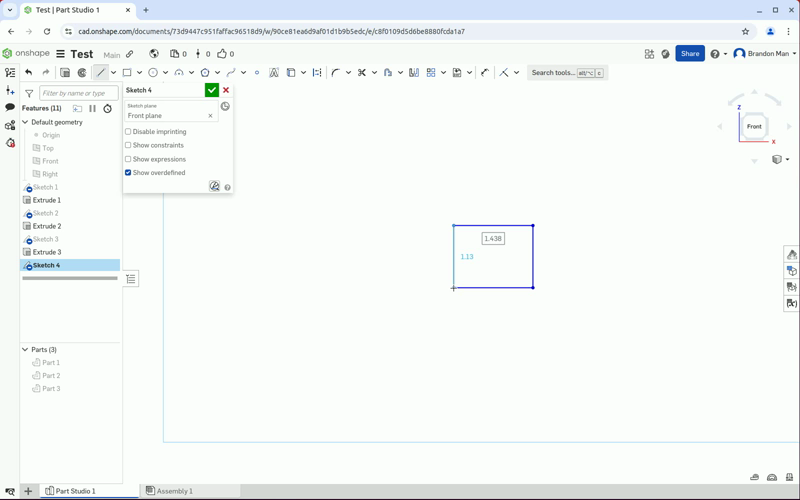
click(453, 287)
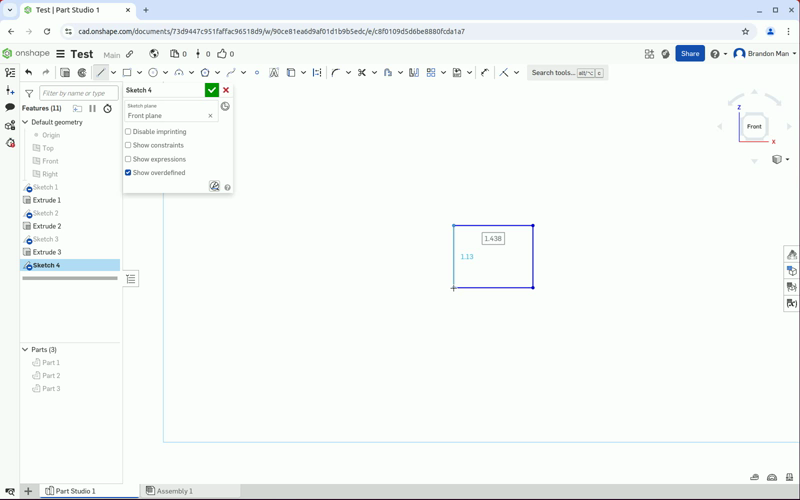
scroll(-6)
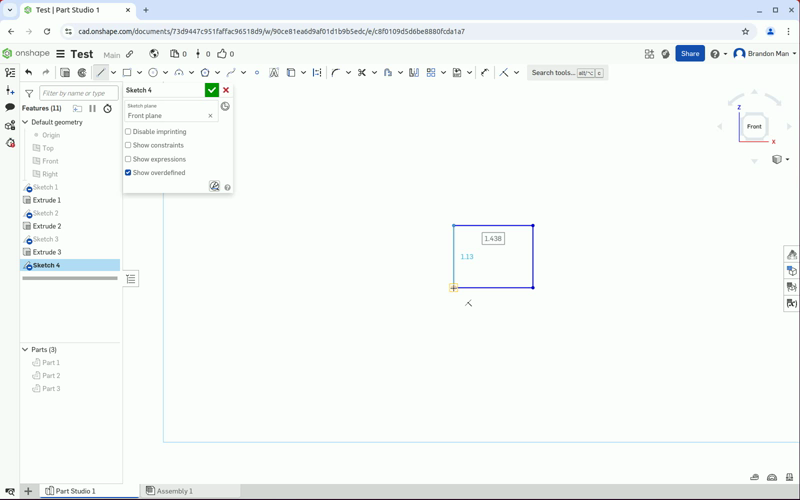
scroll(-6)
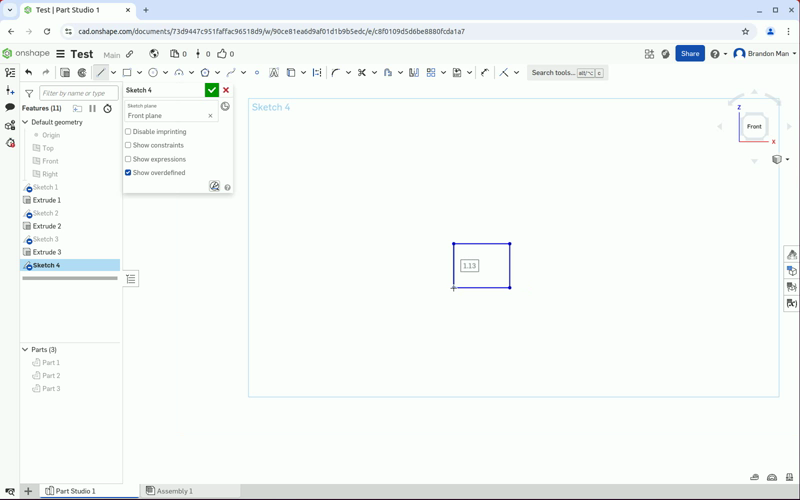
scroll(-6)
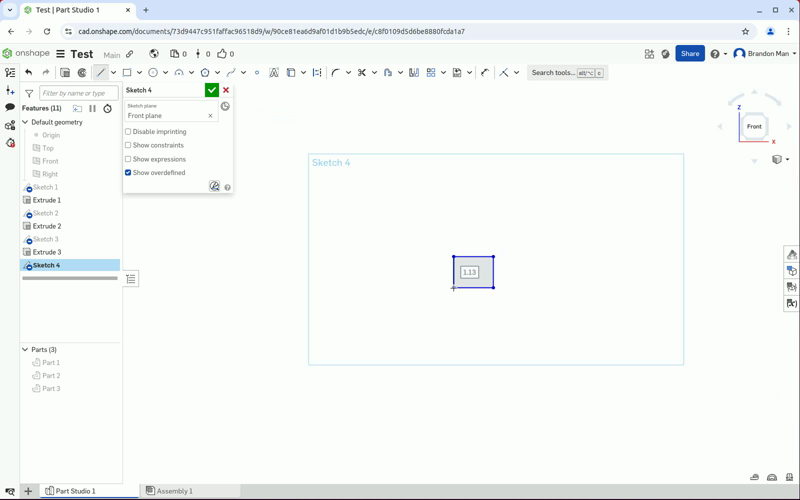
scroll(-6)
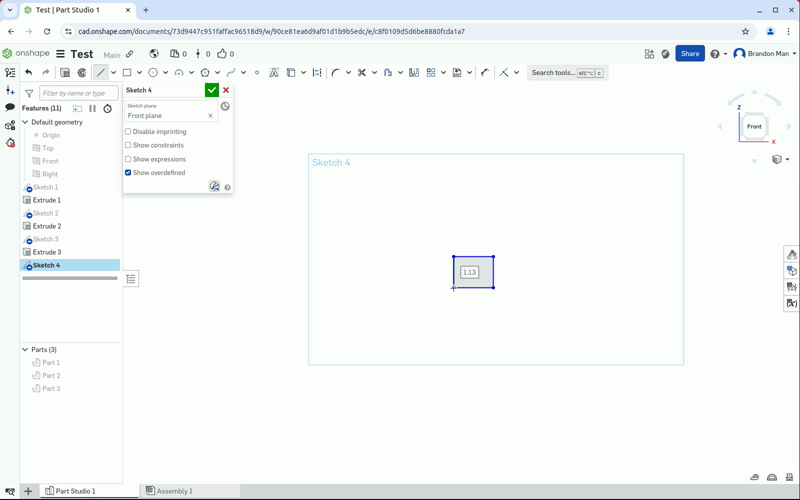
scroll(-6)
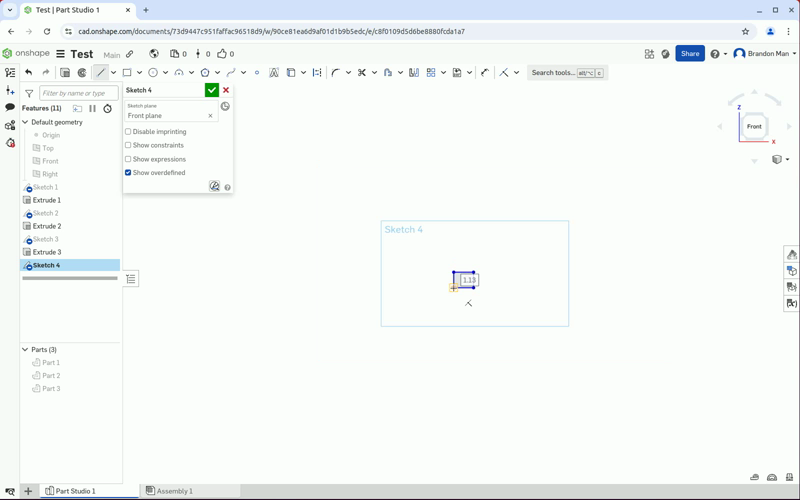
scroll(-6)
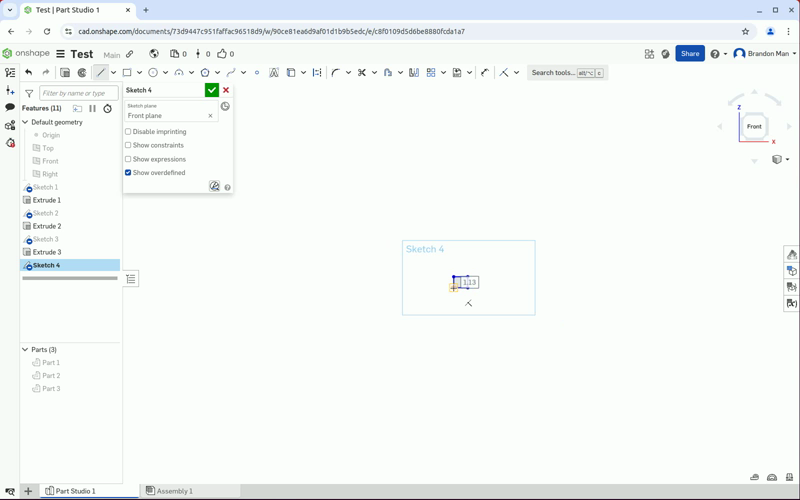
scroll(-6)
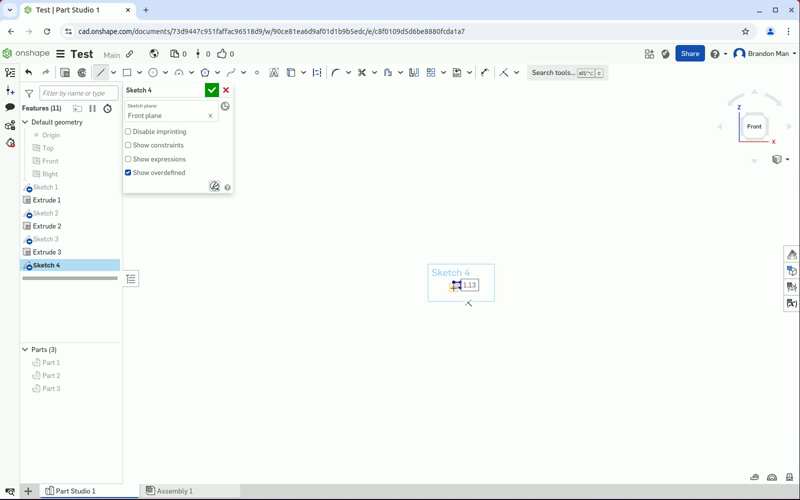
key(esc)
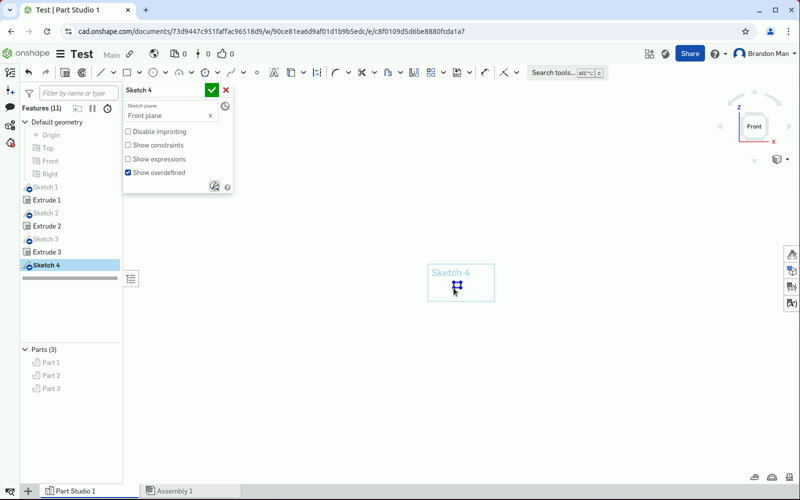
mouse_move(454, 285)
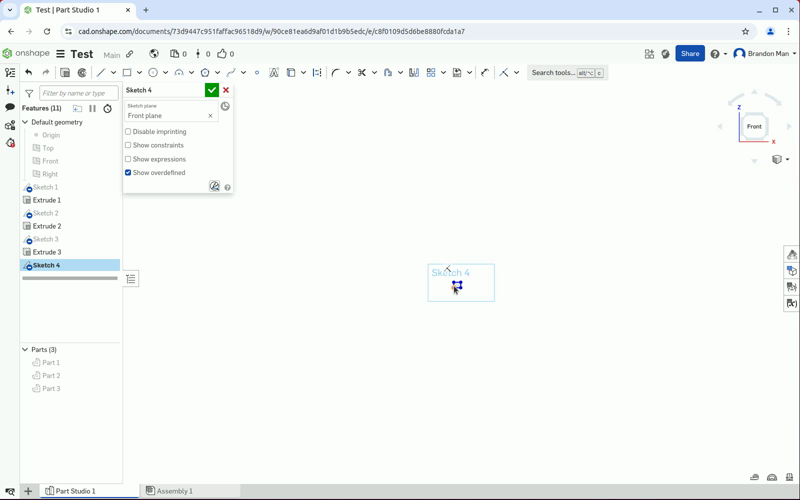
scroll(6)
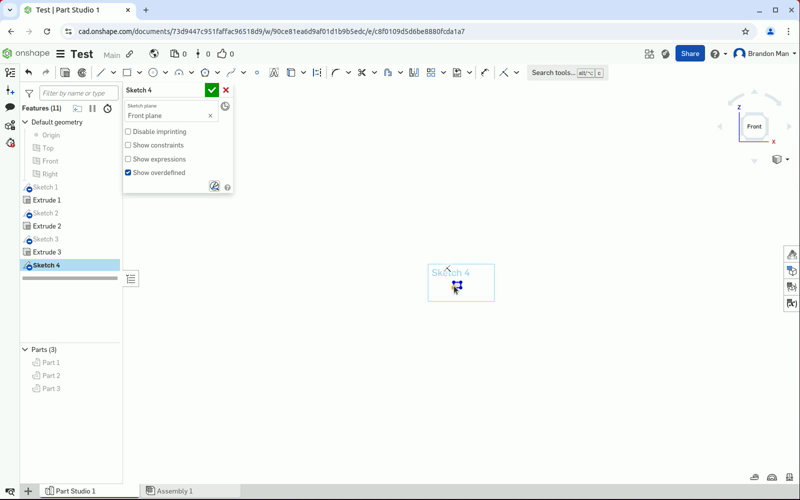
scroll(6)
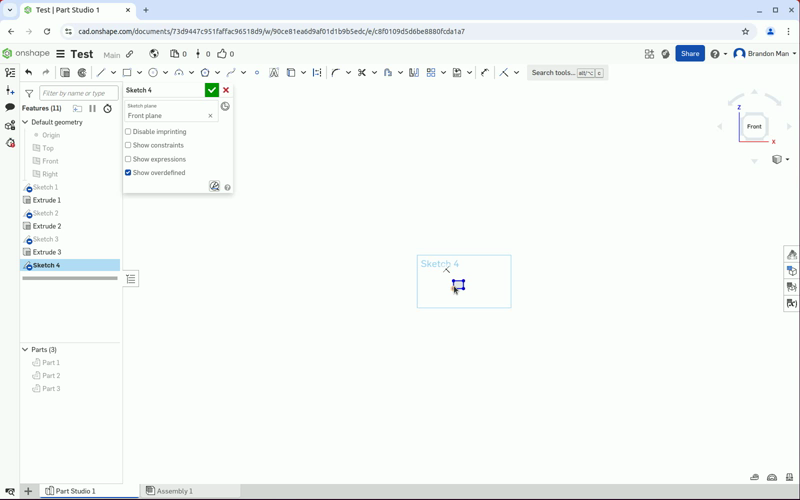
scroll(6)
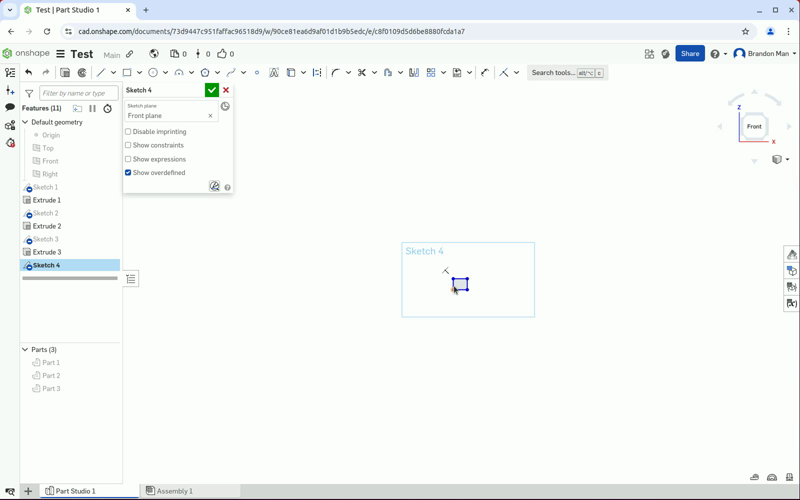
scroll(6)
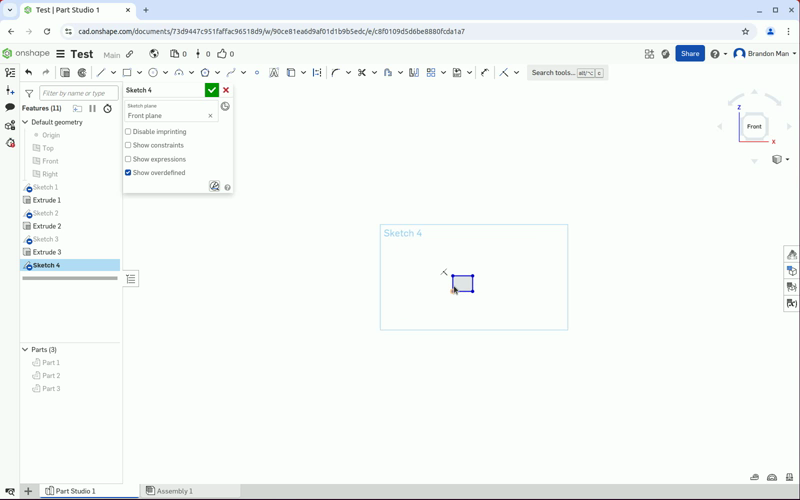
scroll(6)
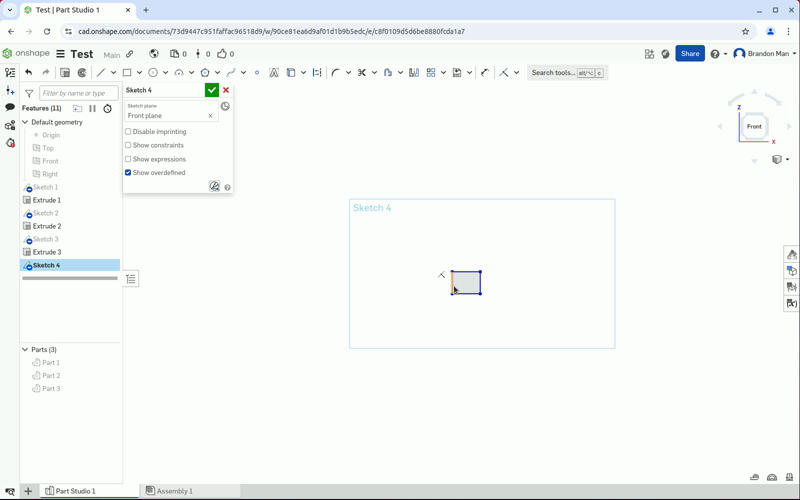
scroll(6)
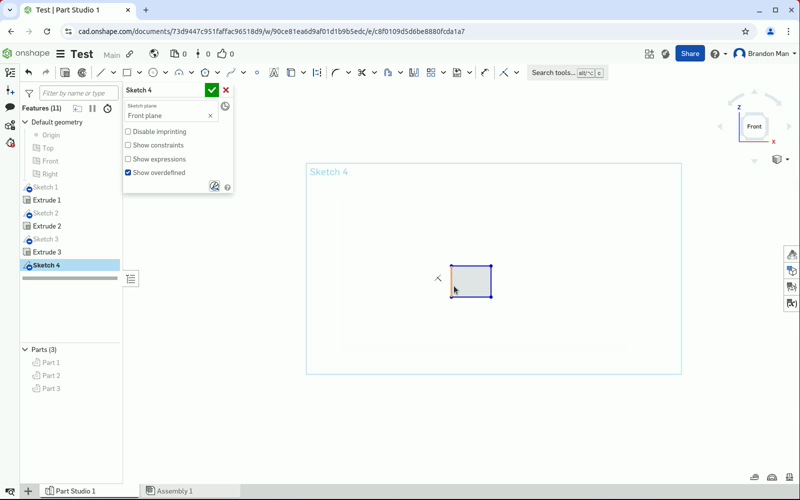
scroll(6)
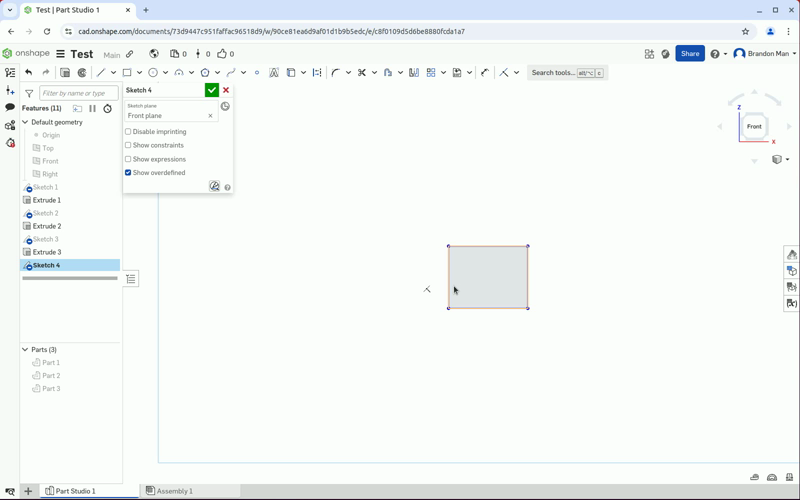
click(454, 285)
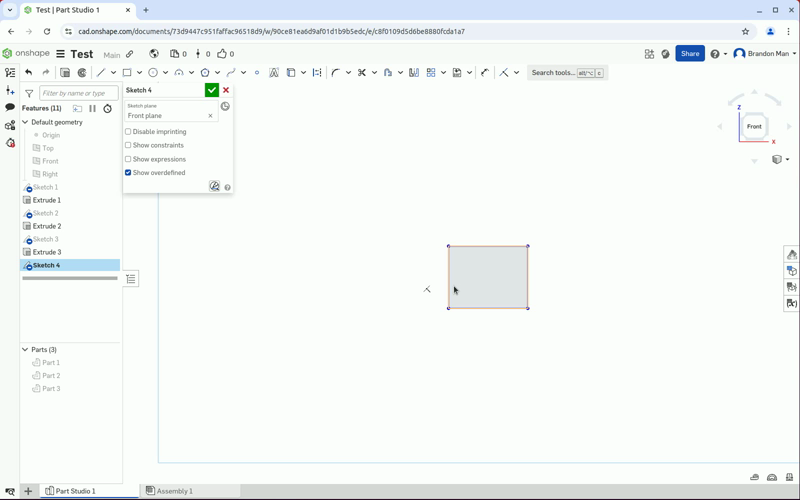
scroll(-6)
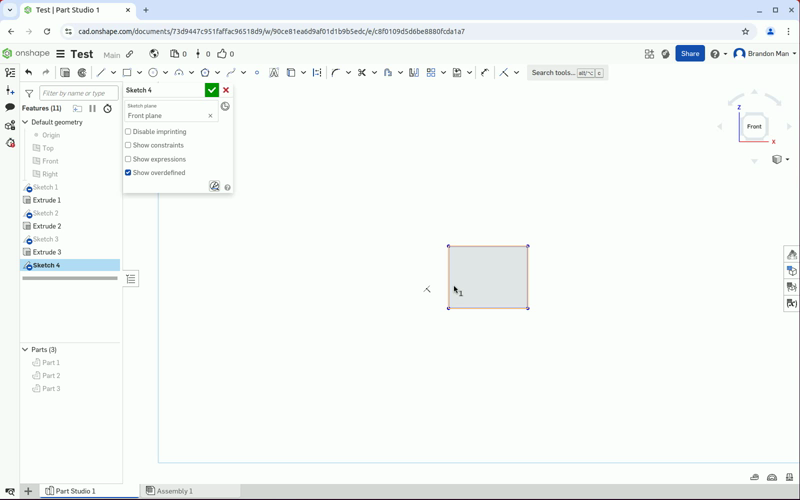
scroll(-6)
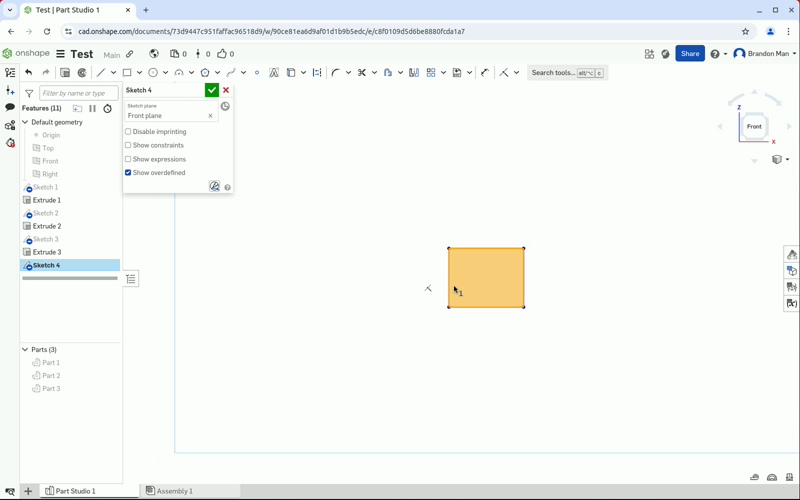
scroll(-6)
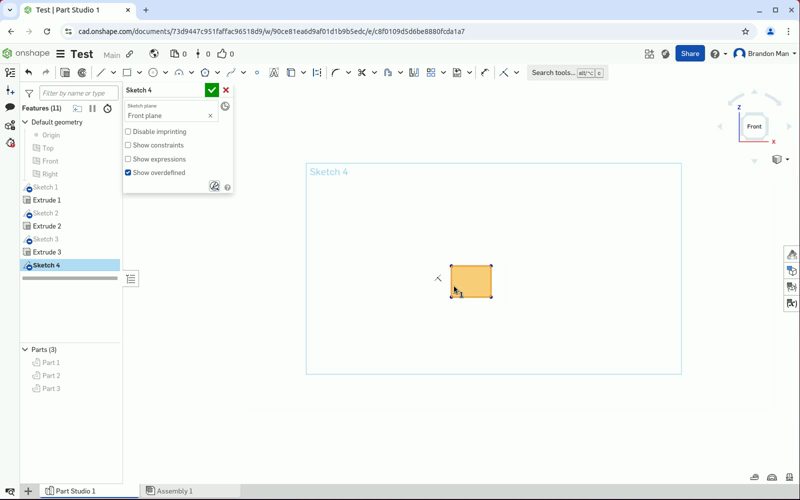
scroll(-6)
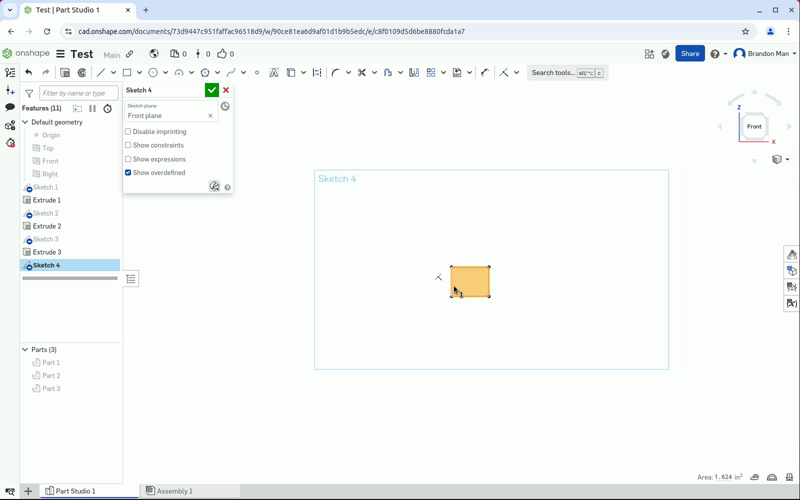
scroll(-6)
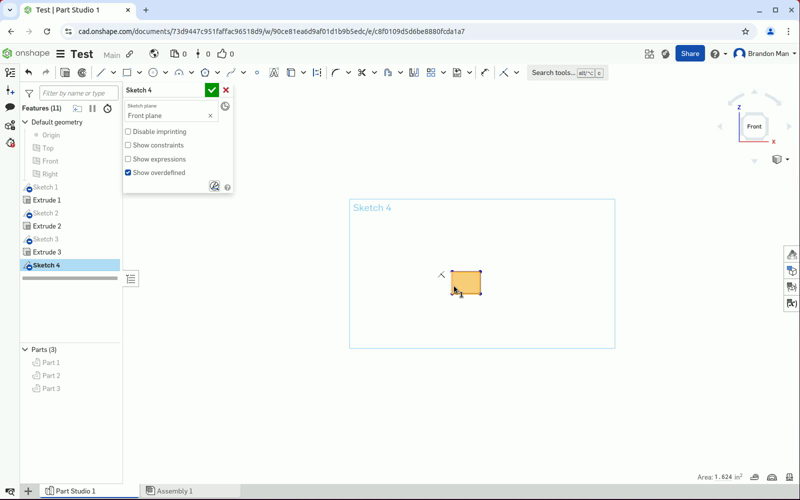
scroll(-6)
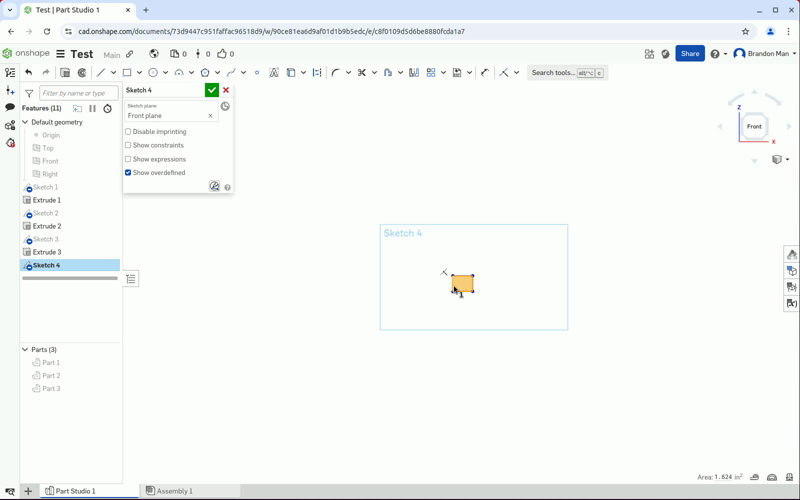
scroll(-6)
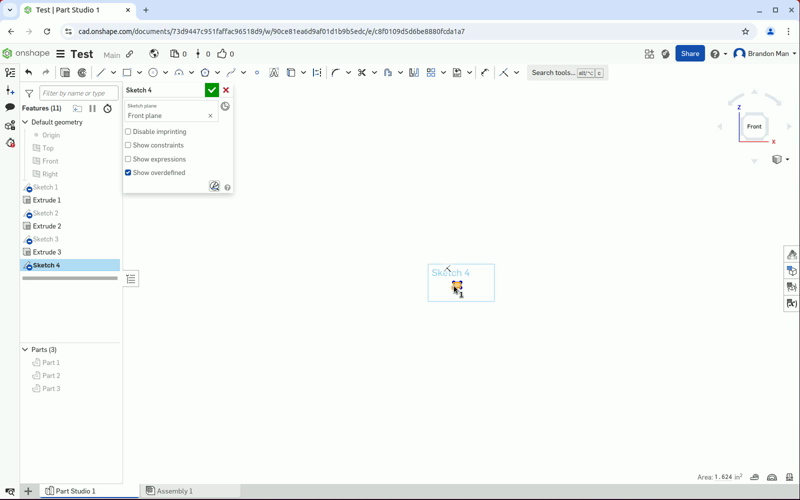
mouse_move(73, 352)
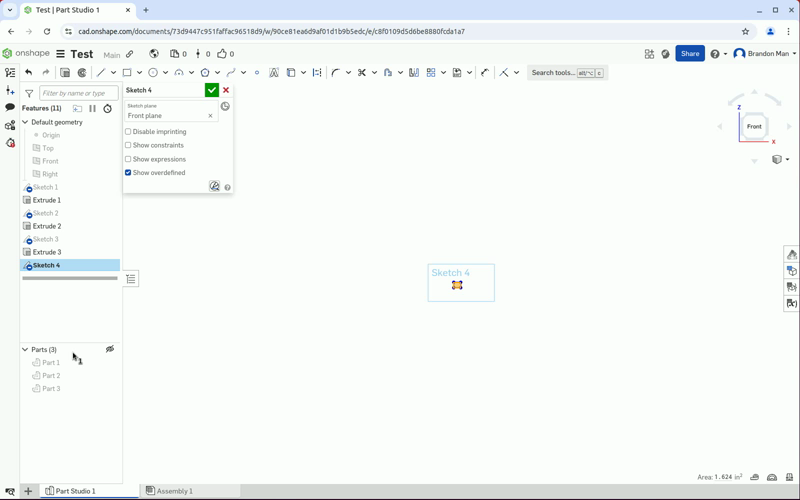
key(shift+y)
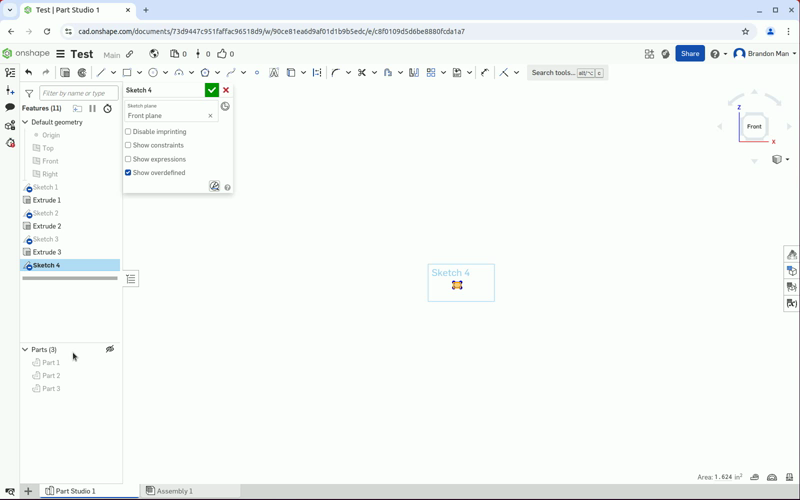
key(shift+e)
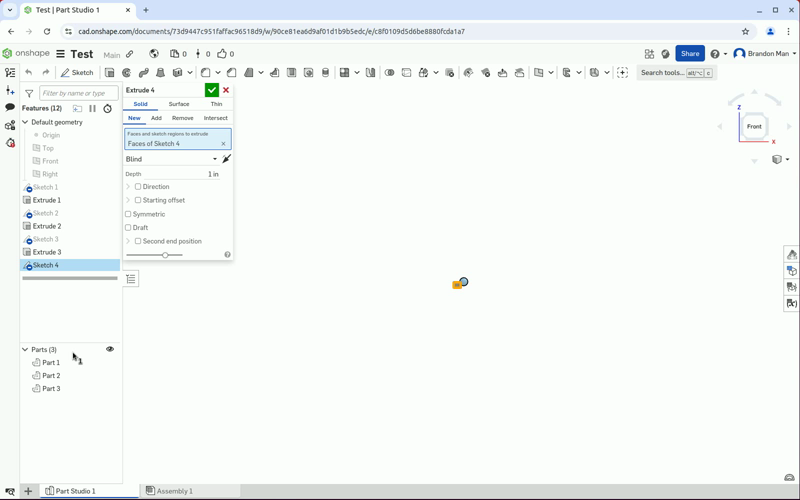
mouse_move(143, 106)
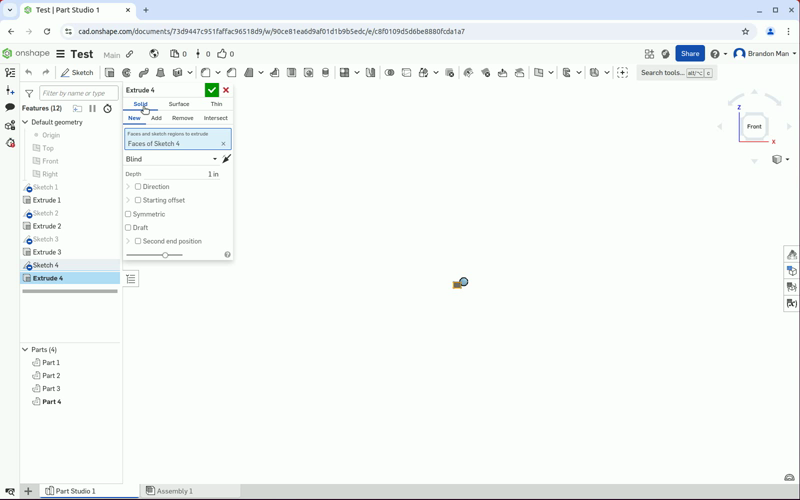
click(143, 106)
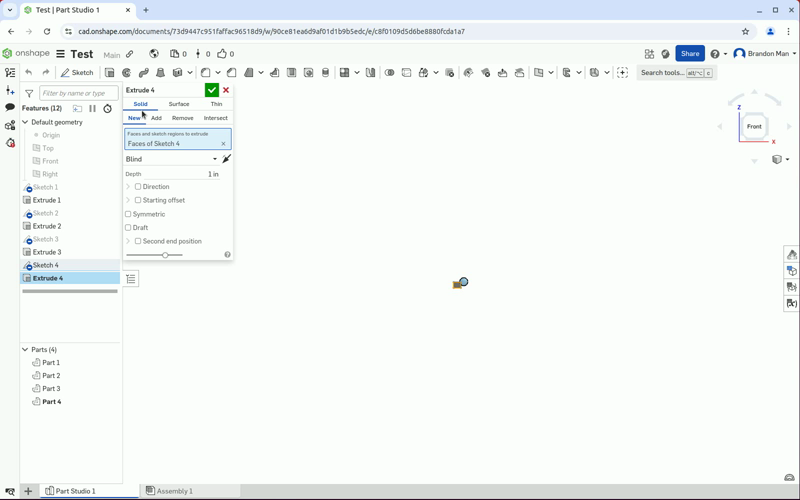
mouse_move(137, 120)
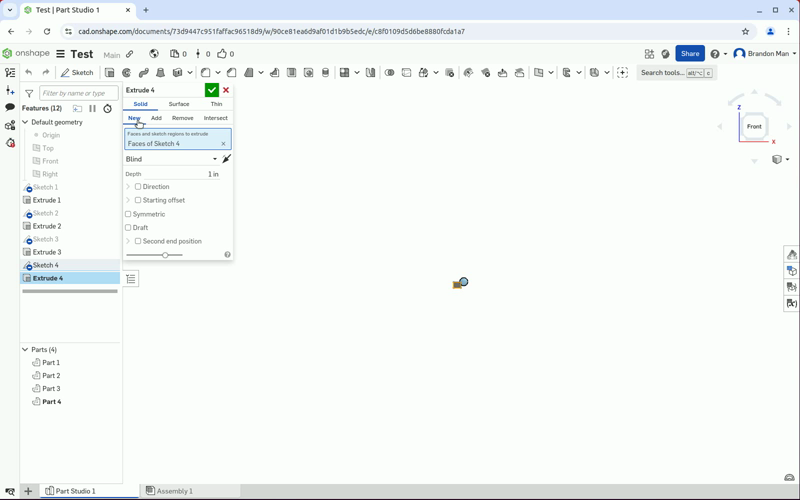
click(137, 120)
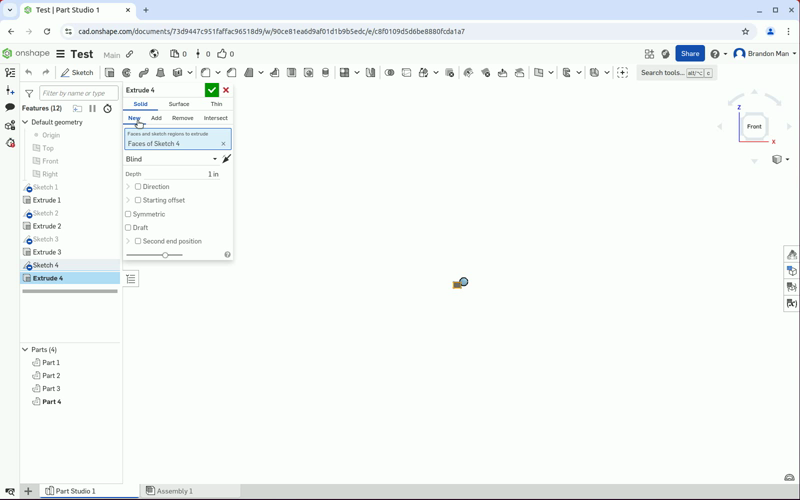
key(tab, 4)
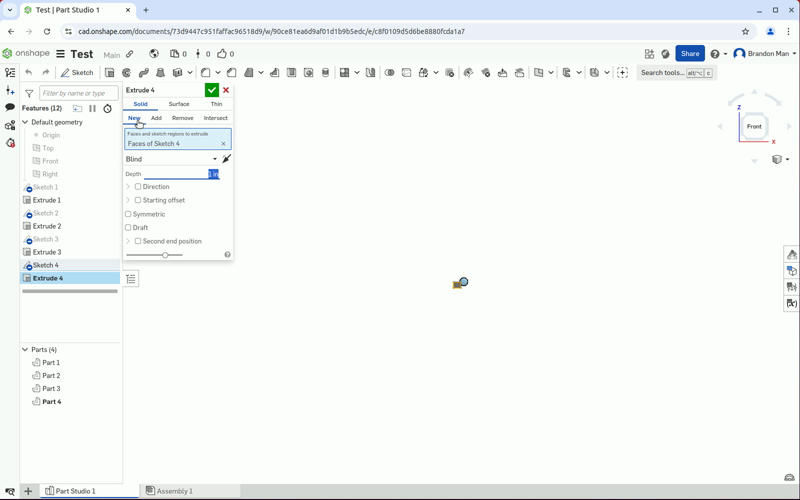
text(23.108)
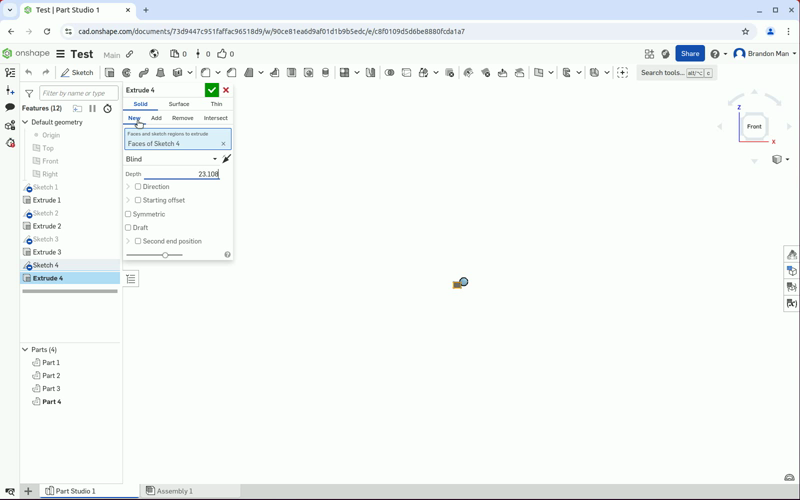
key(enter)
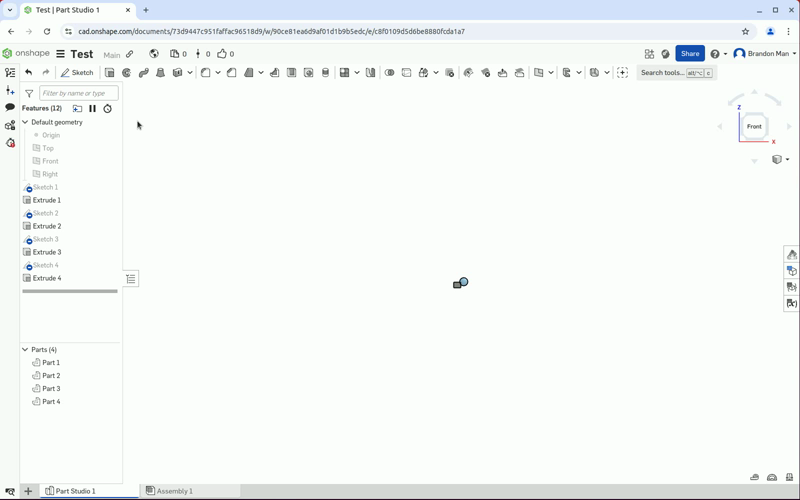
key(shift+h)
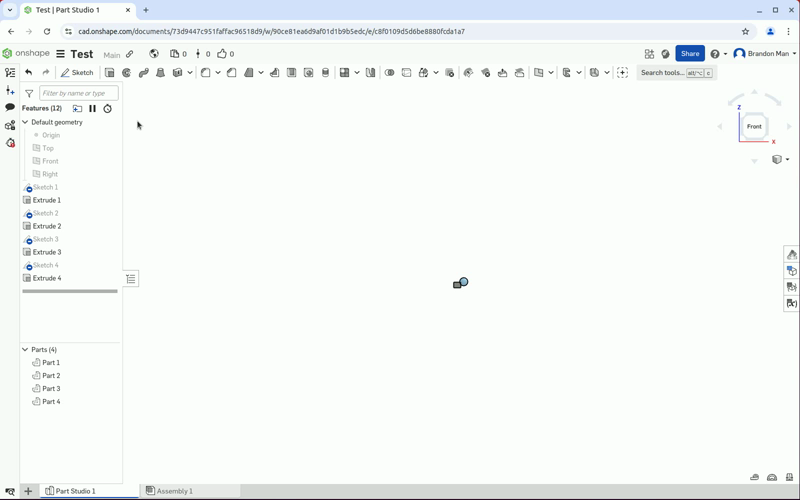
key(shift+h)
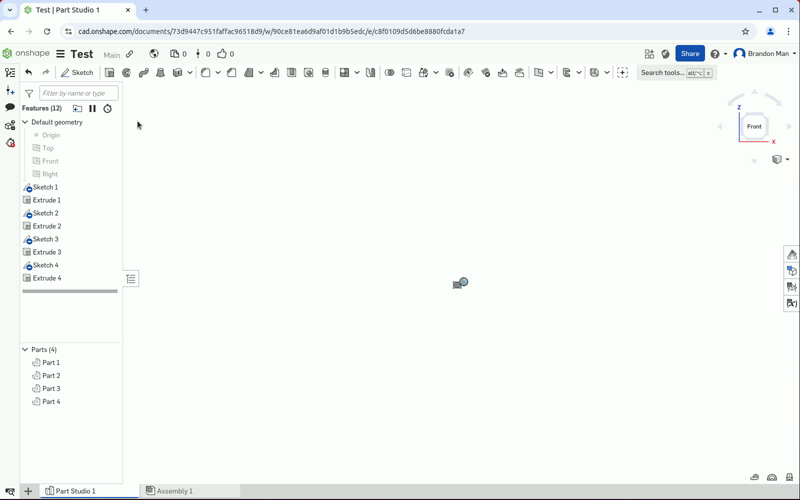
key(shift+7)
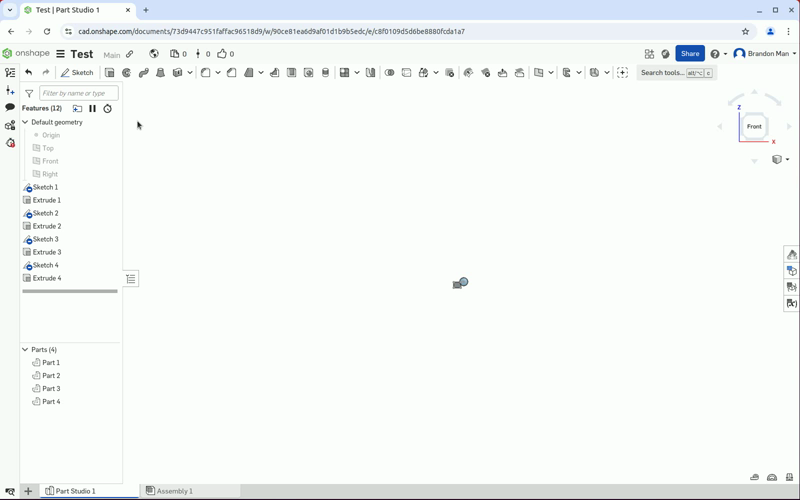
key(left, 2)
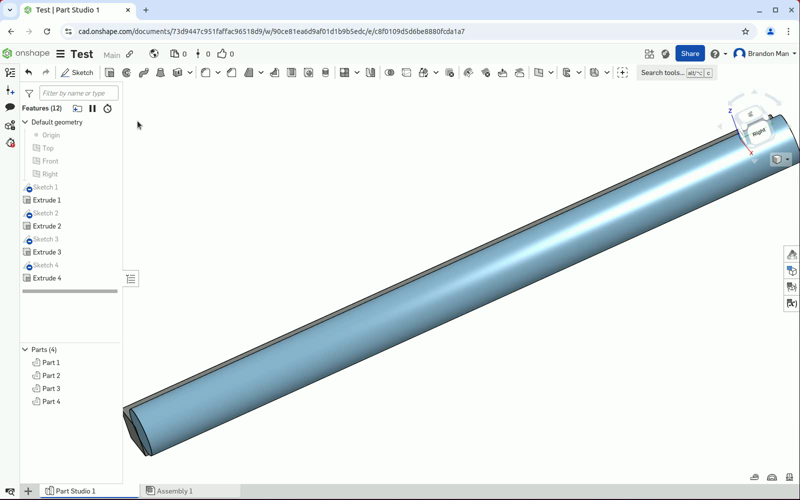
key(down, 2)
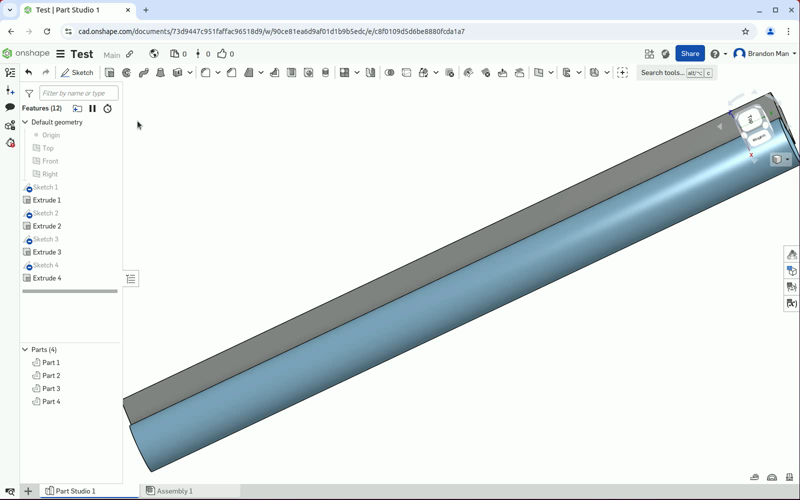
key(up, 2)
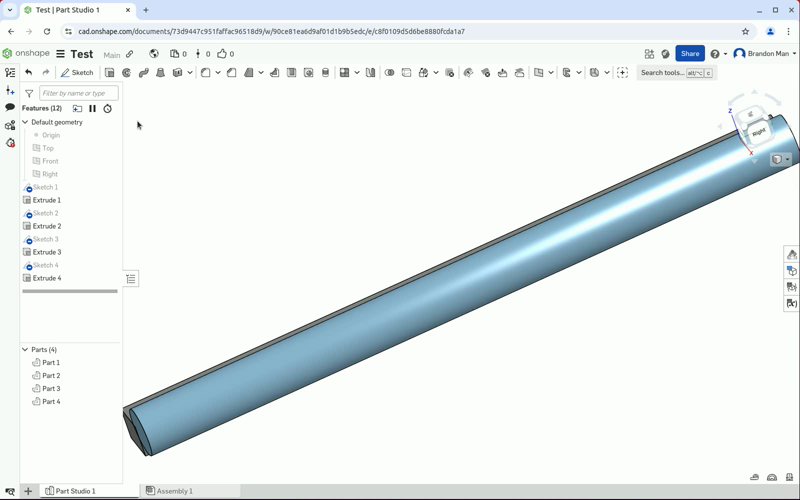
key(right, 2)
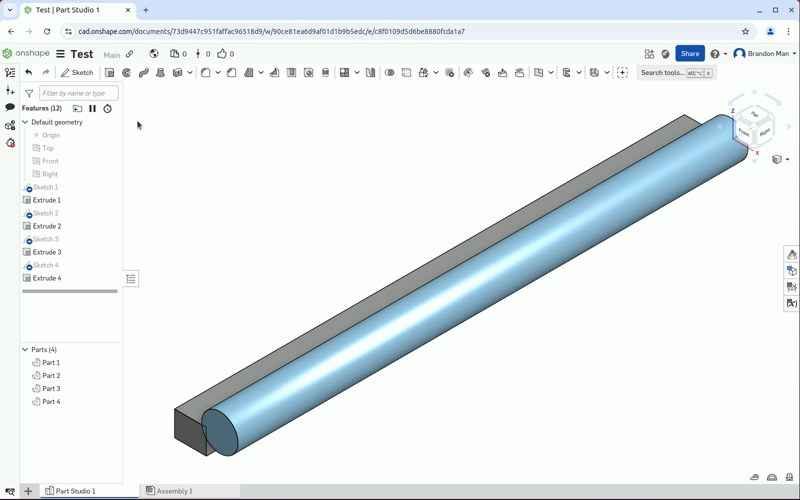
mouse_move(73, 189)
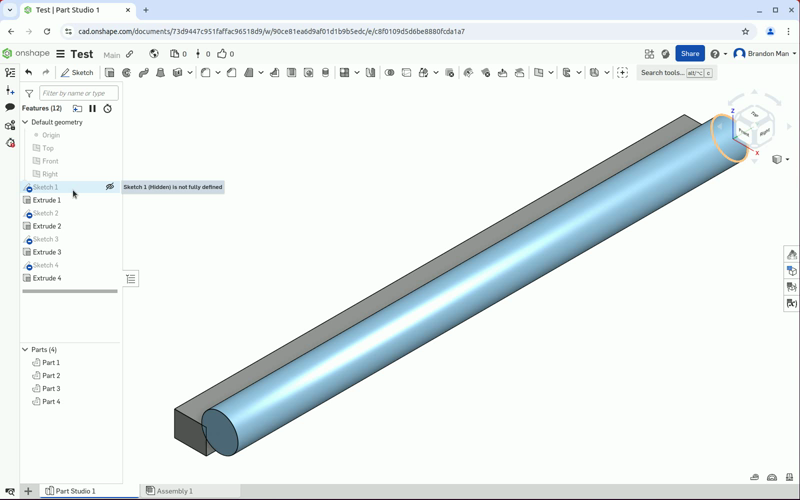
click(73, 189)